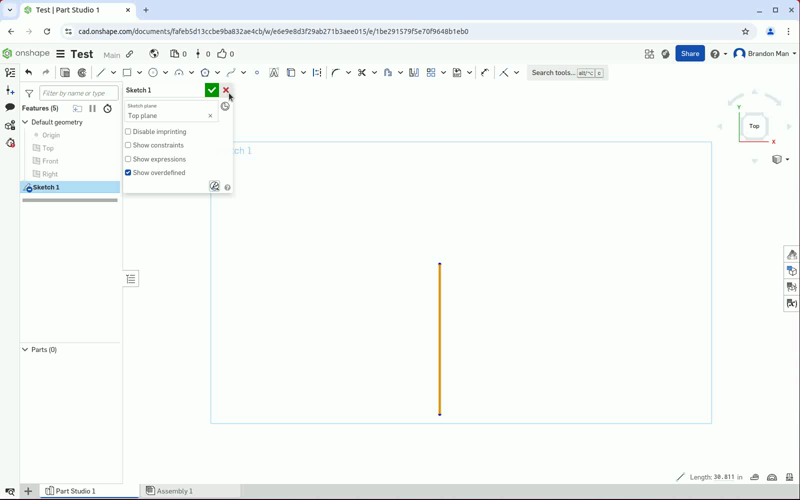
key(shift+h)
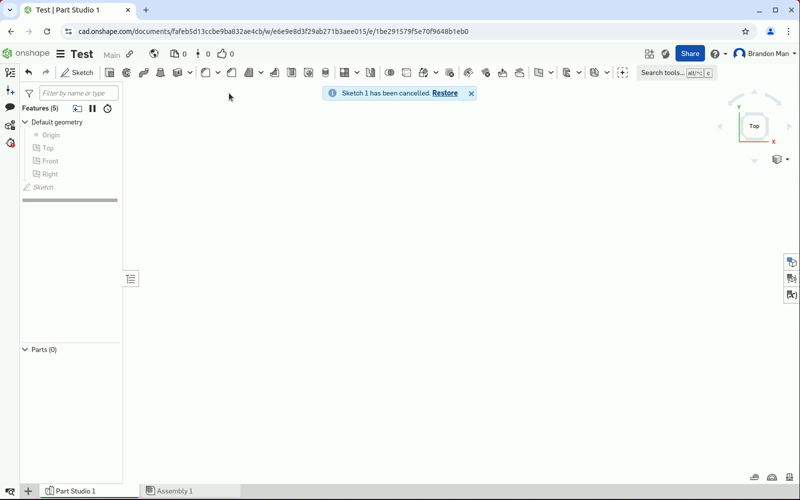
mouse_move(73, 352)
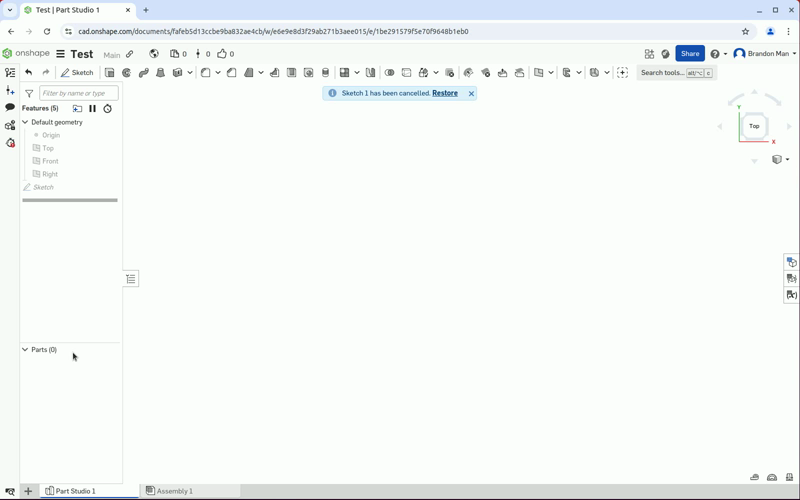
key(y)
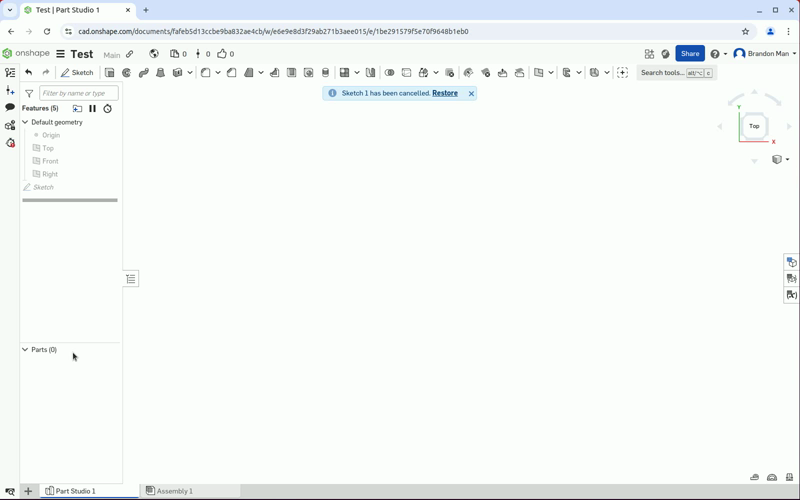
key(shift+p)
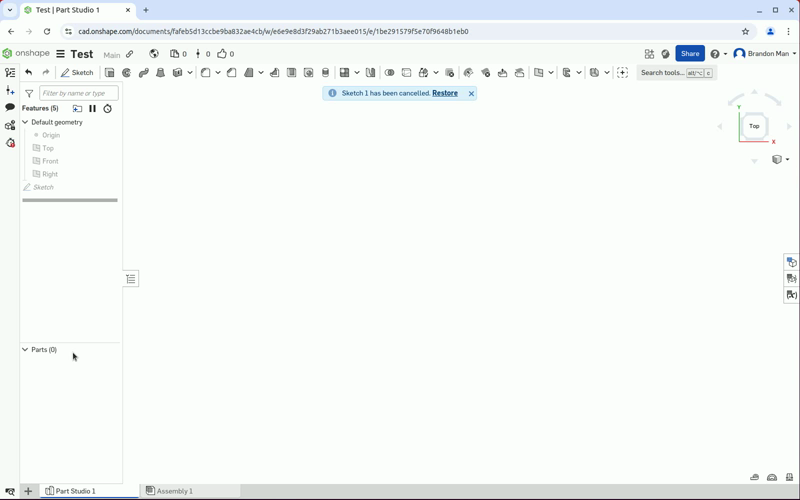
key(space)
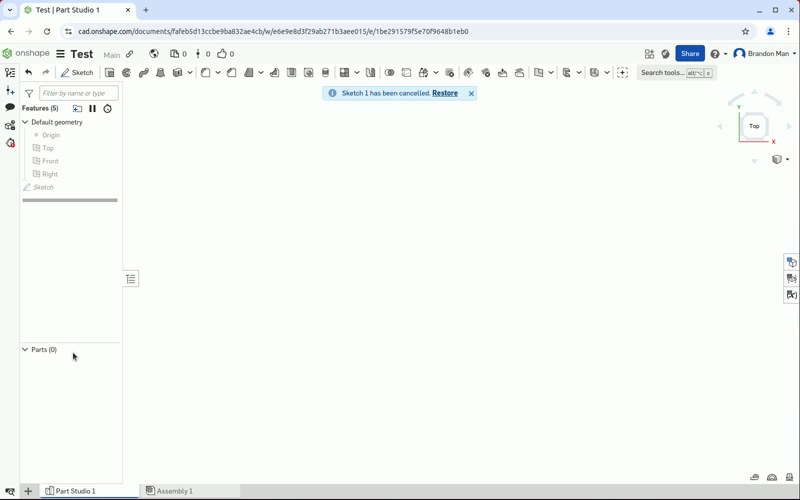
key_down(shift)
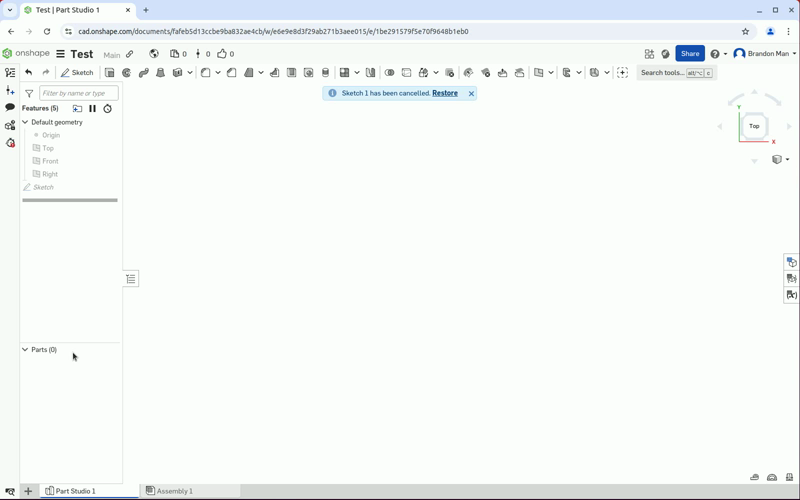
key(up)
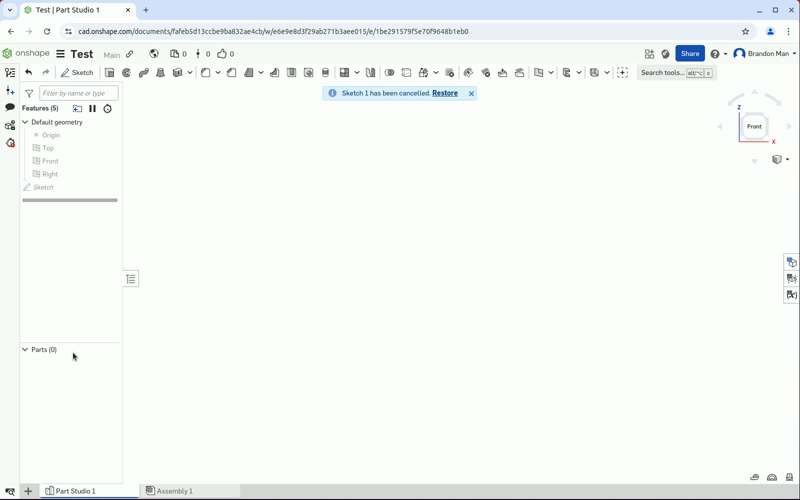
key_up(shift)
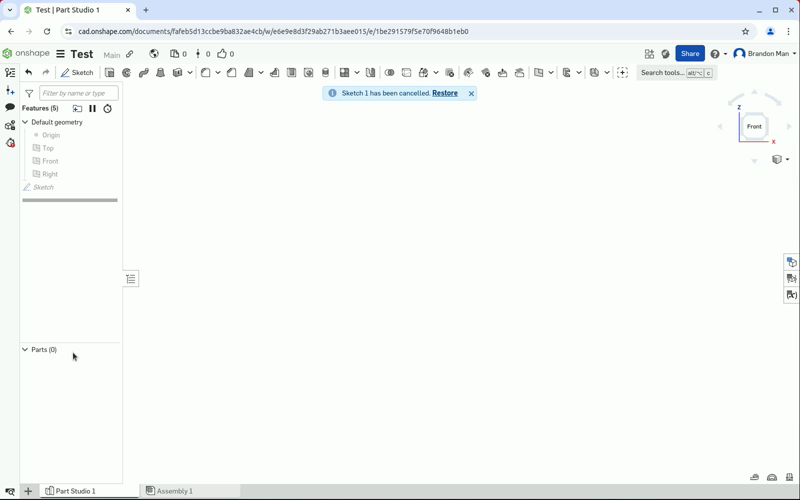
mouse_move(73, 352)
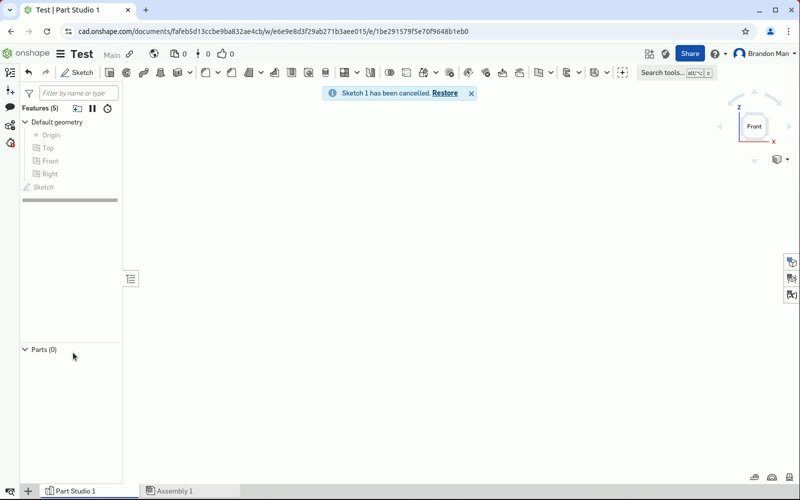
key(shift+y)
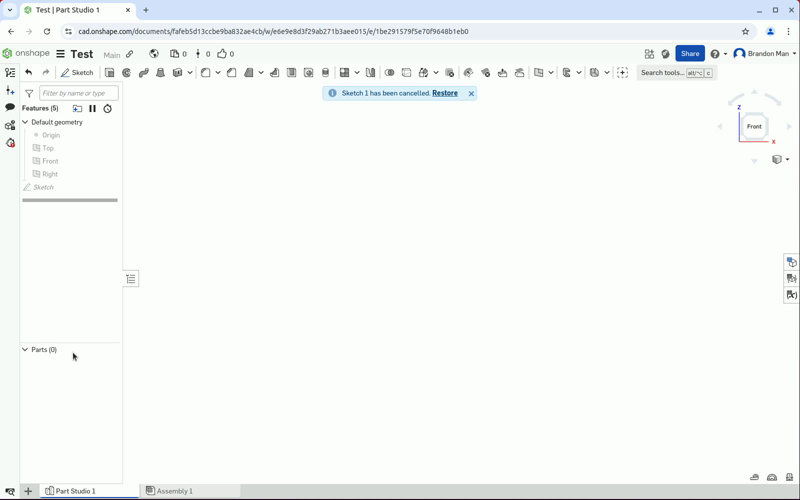
key(shift+s)
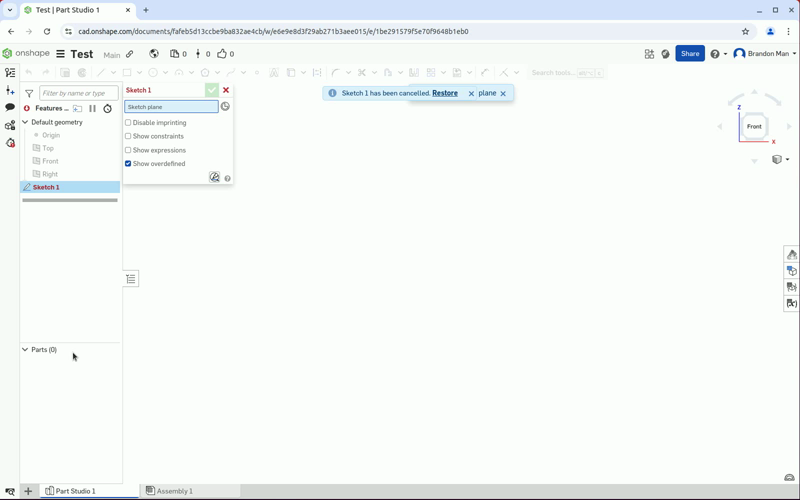
mouse_move(73, 163)
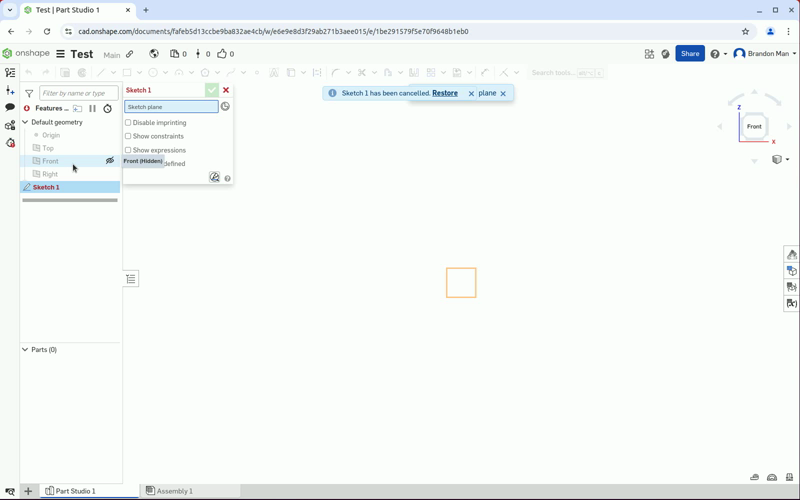
click(73, 163)
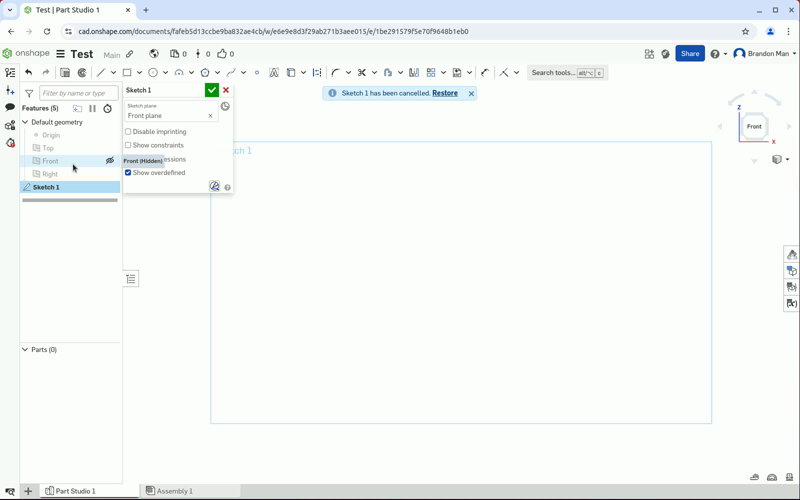
mouse_move(73, 352)
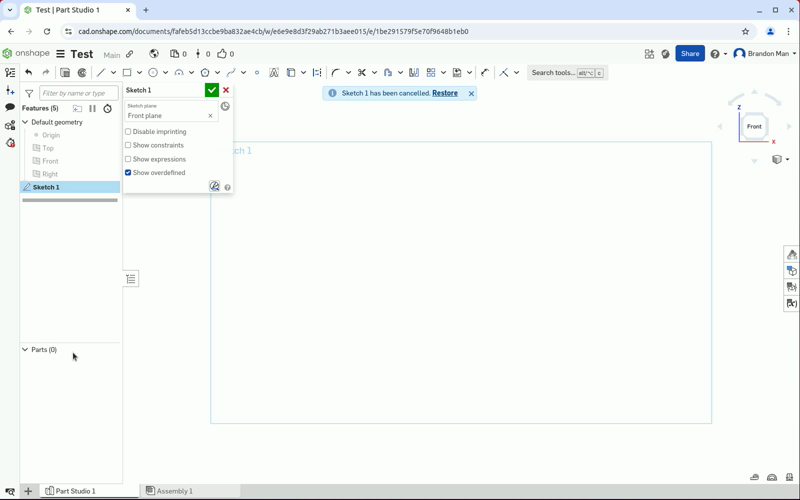
key(y)
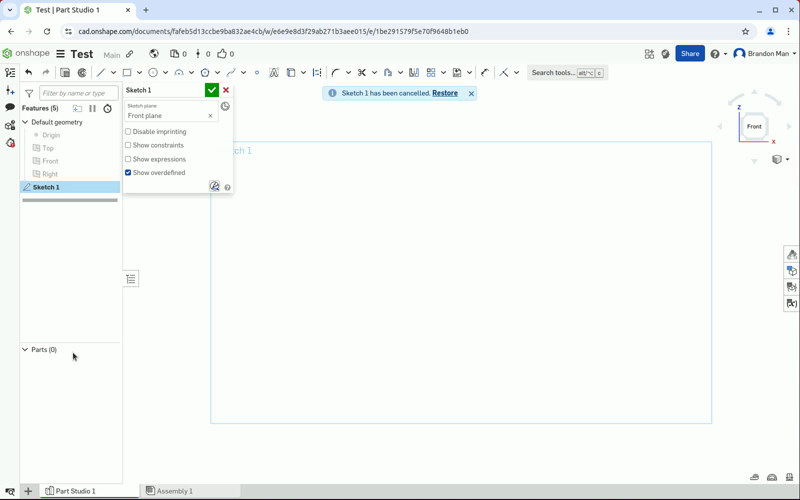
key(l)
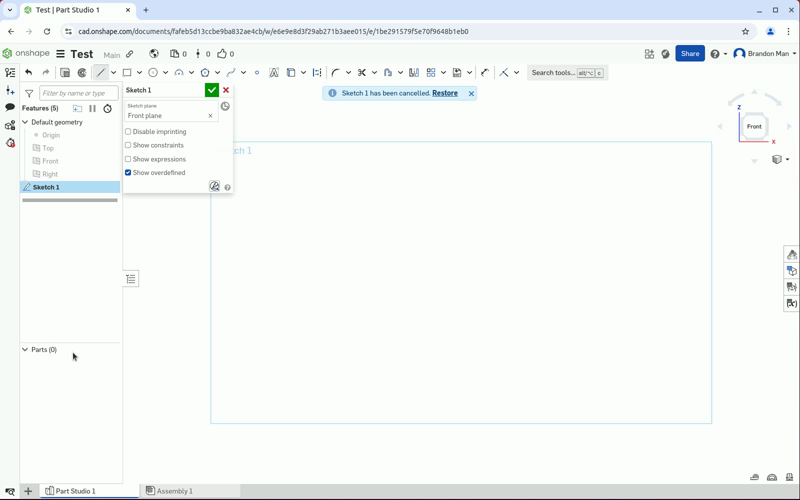
key_down(shift)
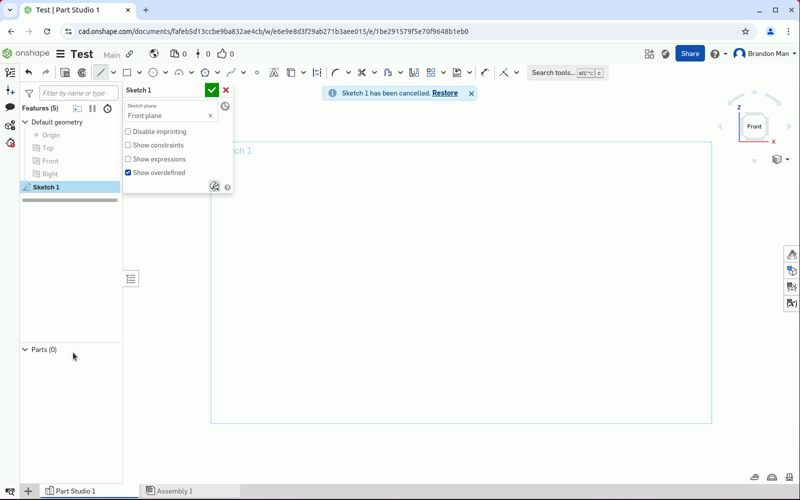
mouse_move(374, 282)
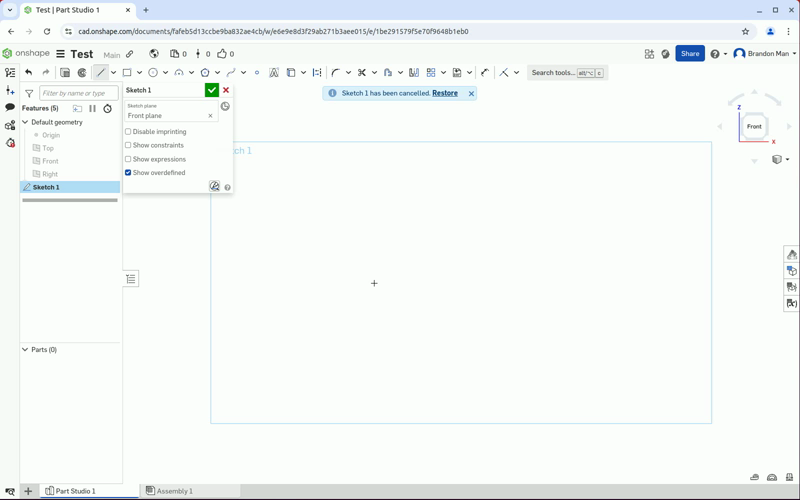
click(374, 282)
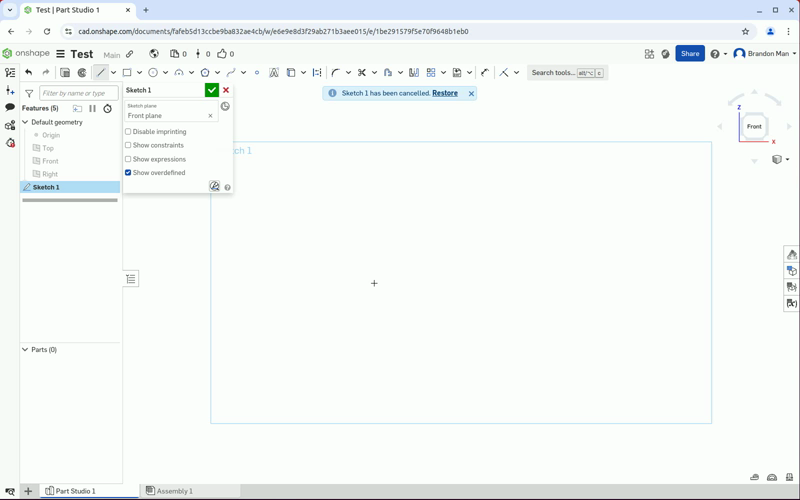
key_up(shift)
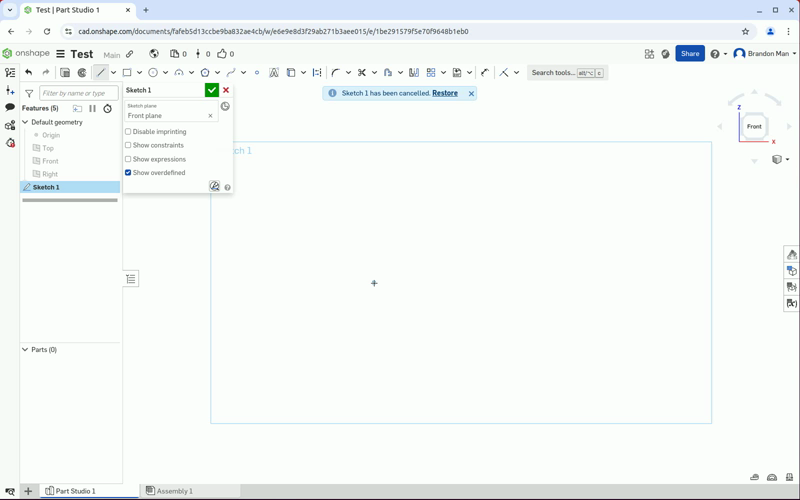
key_down(shift)
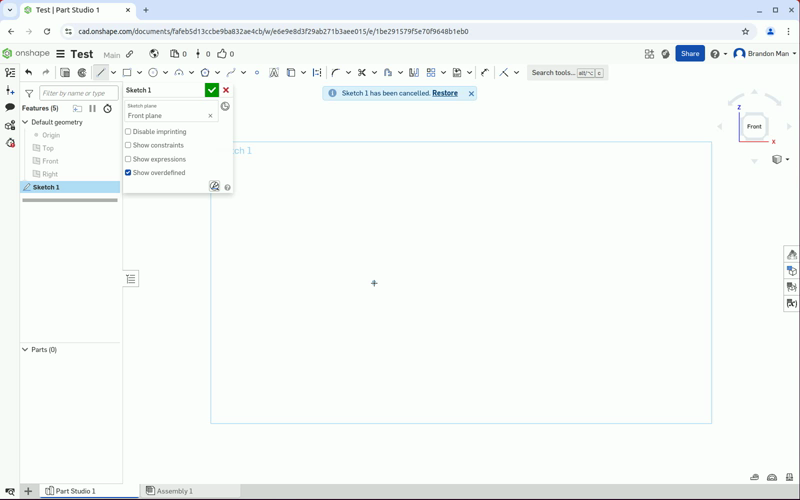
mouse_move(461, 282)
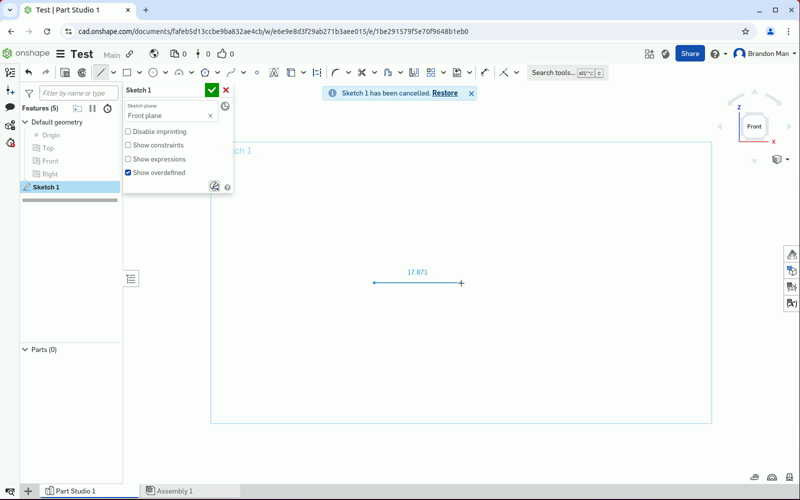
click(461, 282)
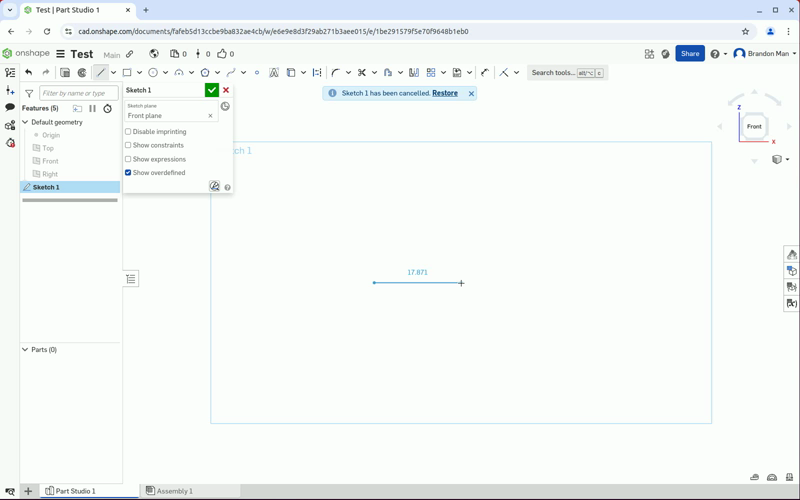
key_up(shift)
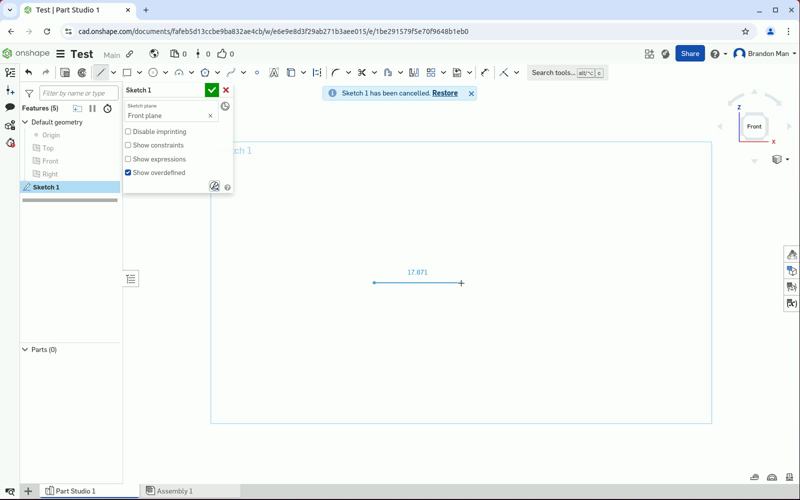
key_down(shift)
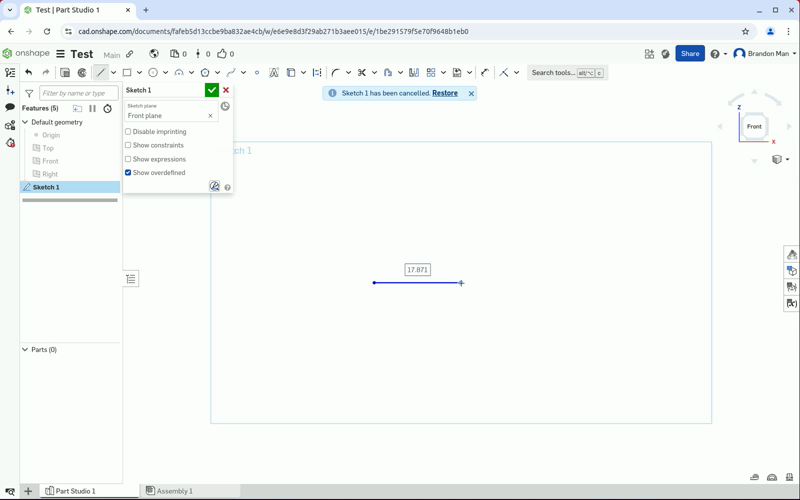
mouse_move(491, 282)
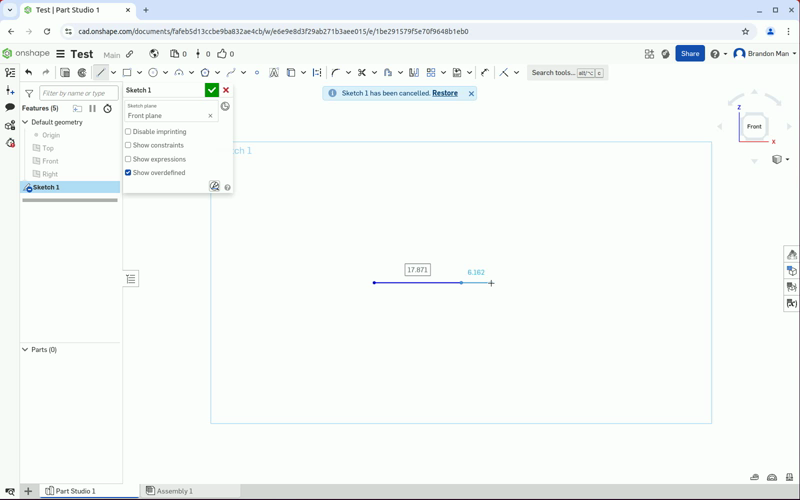
mouse_move(461, 256)
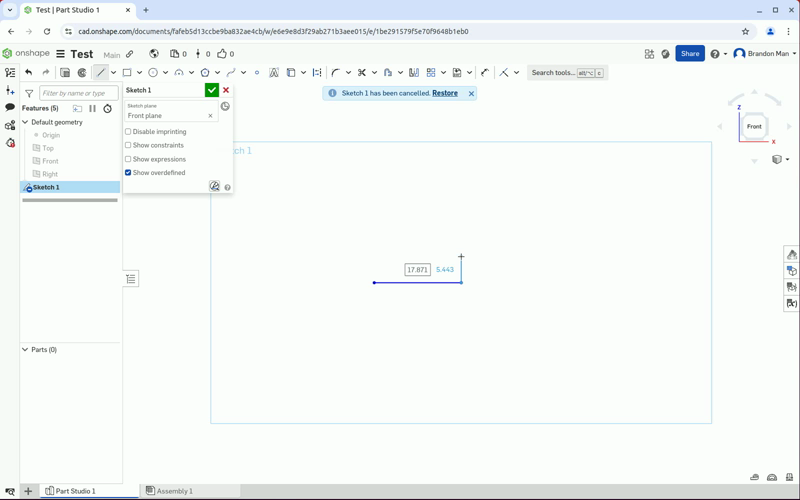
click(461, 256)
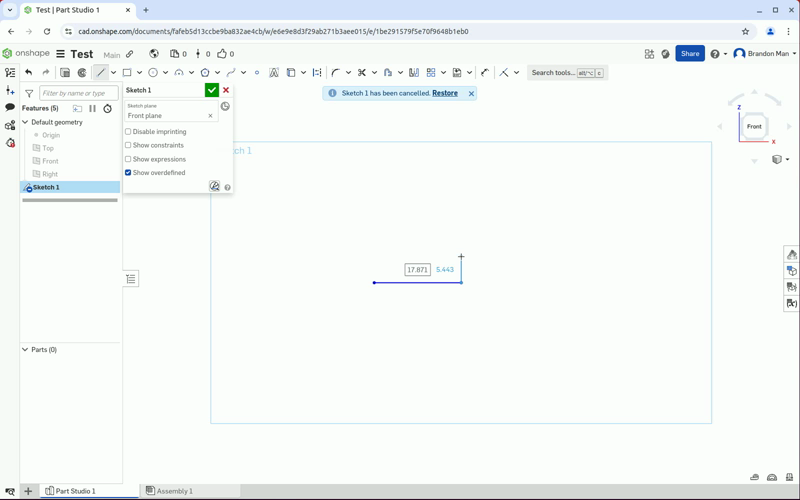
key_up(shift)
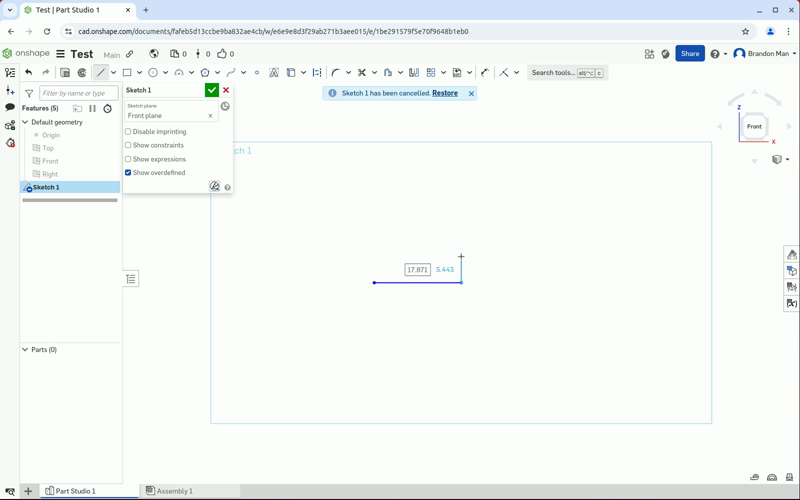
key(esc)
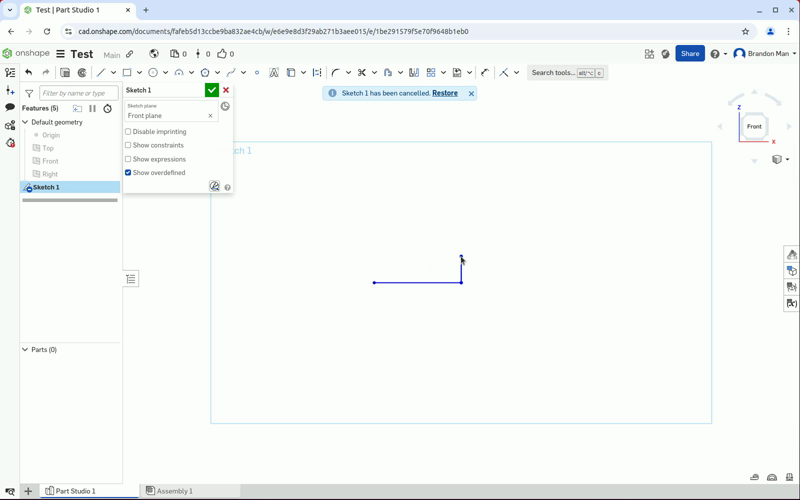
key(a)
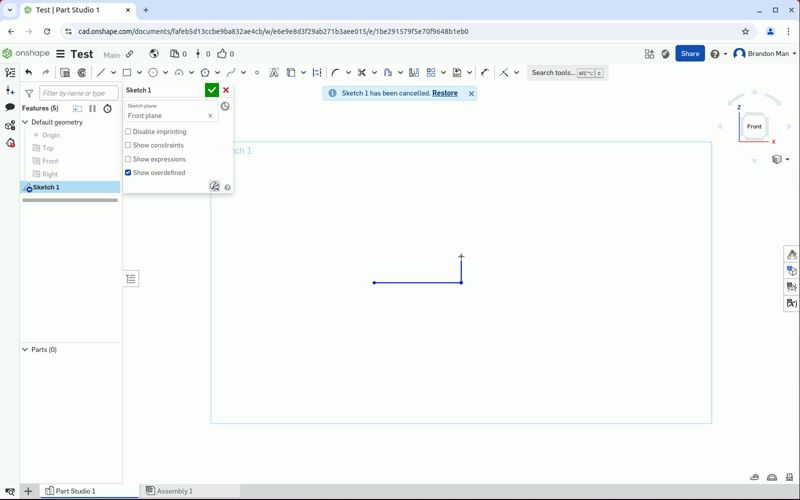
mouse_move(461, 256)
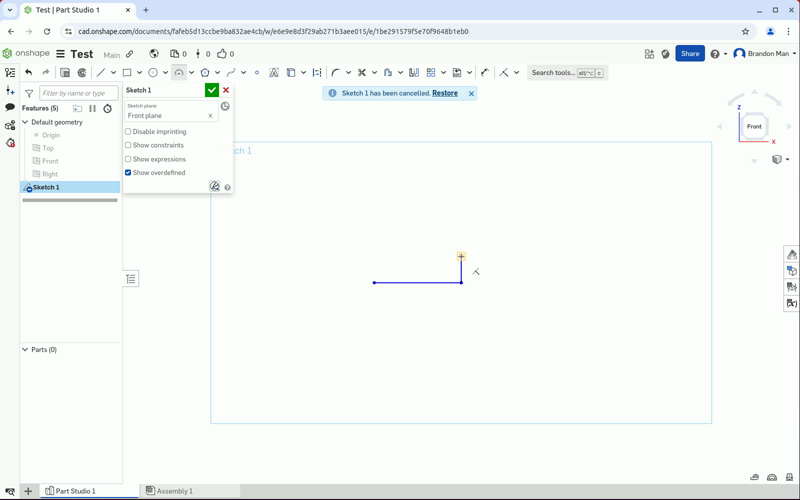
click(461, 256)
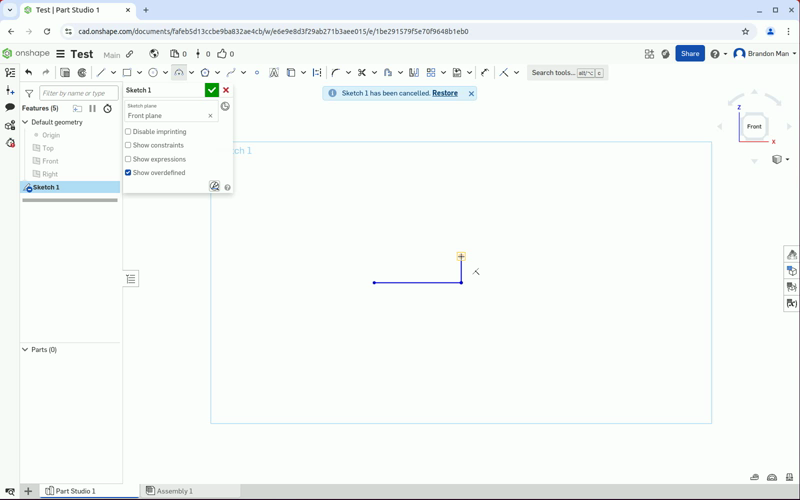
key_down(shift)
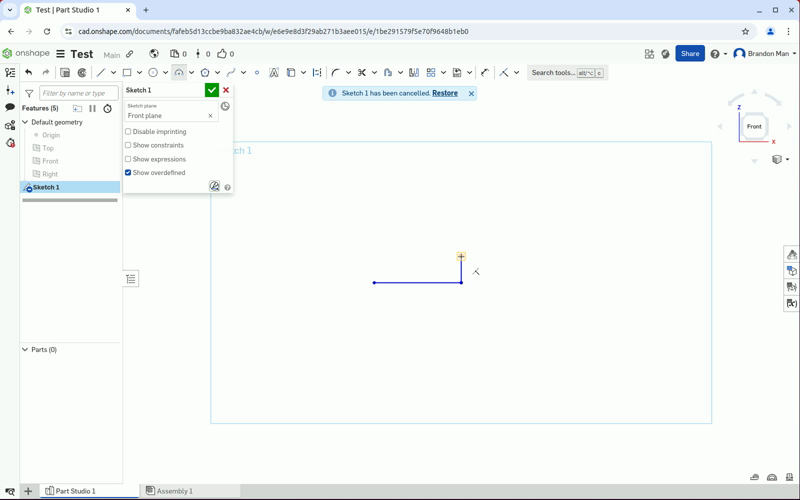
mouse_move(434, 229)
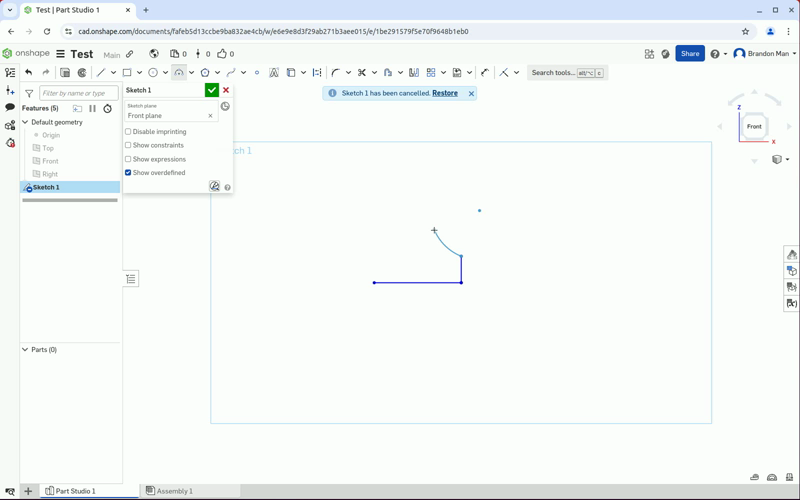
click(434, 229)
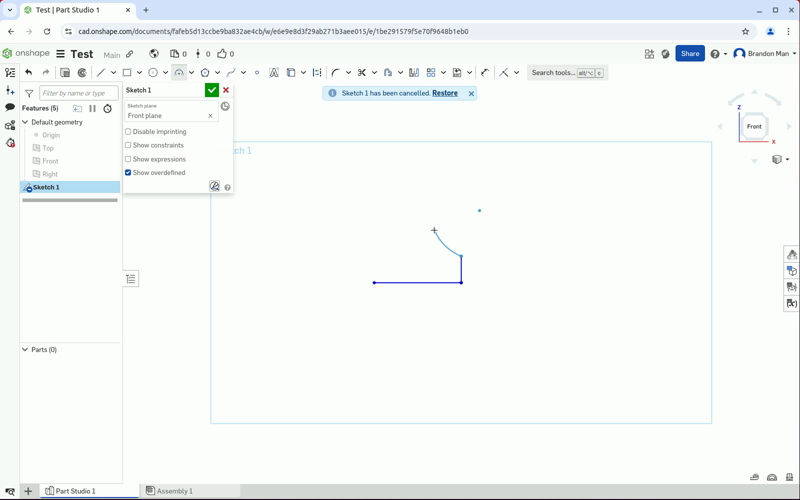
mouse_move(442, 248)
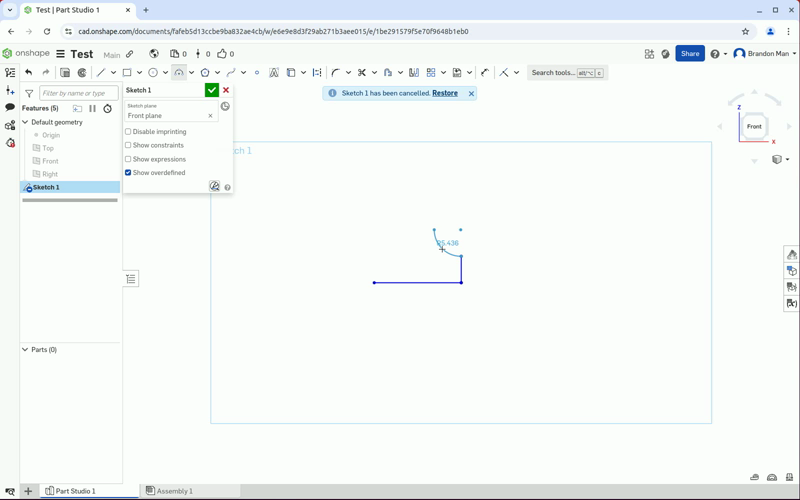
click(442, 248)
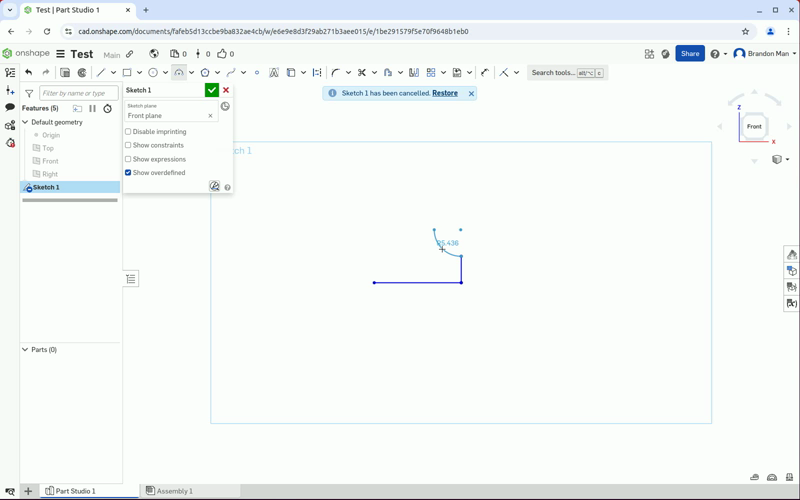
key_up(shift)
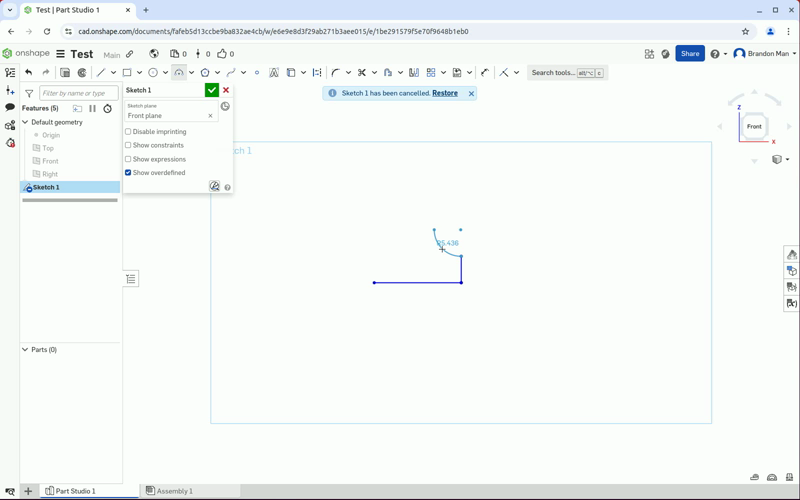
key(esc)
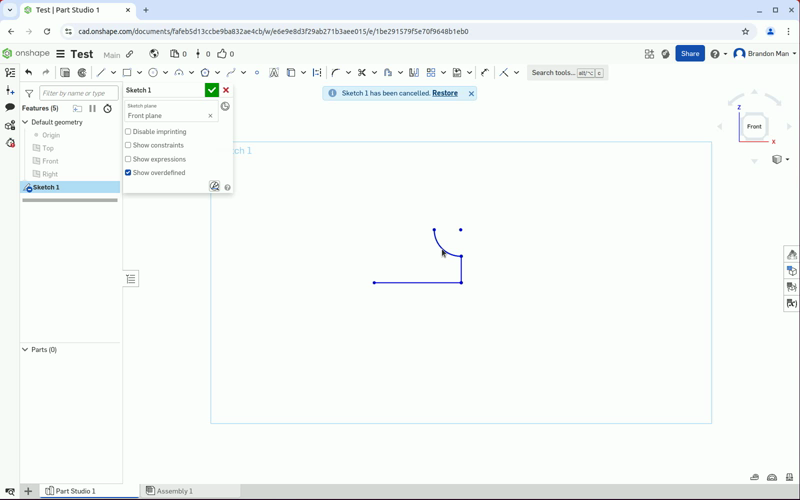
key(l)
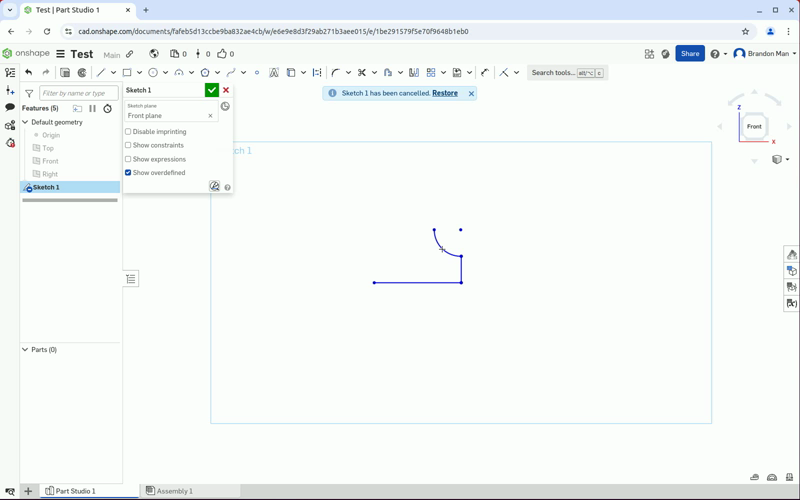
mouse_move(434, 229)
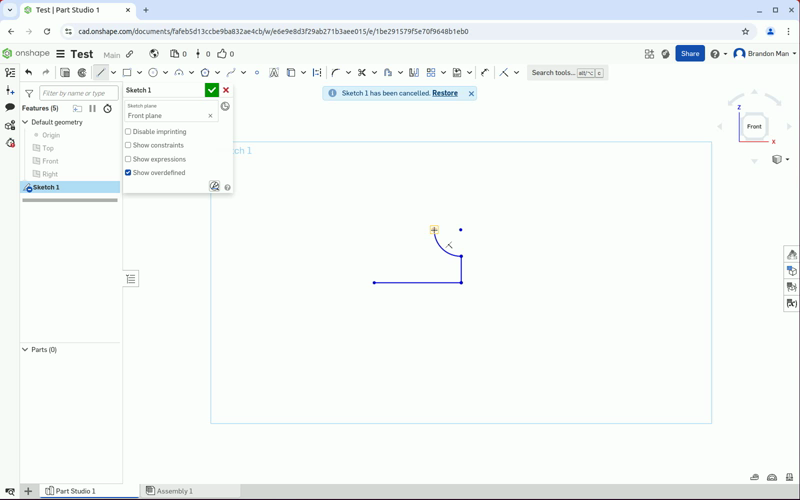
click(434, 229)
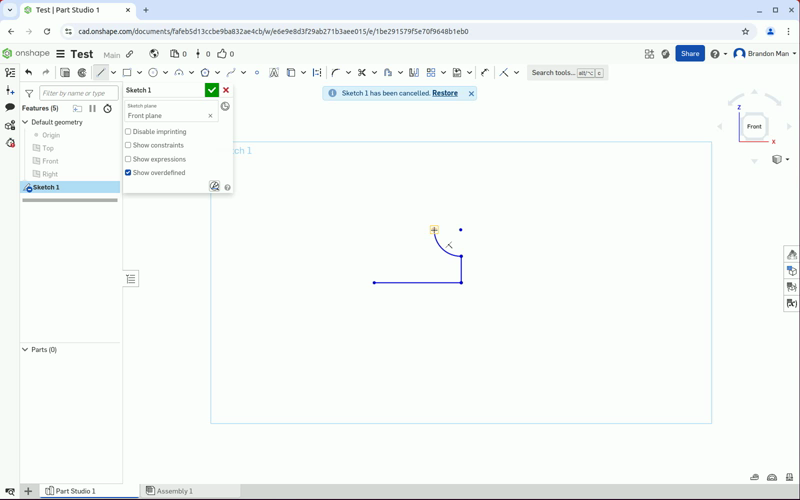
key_down(shift)
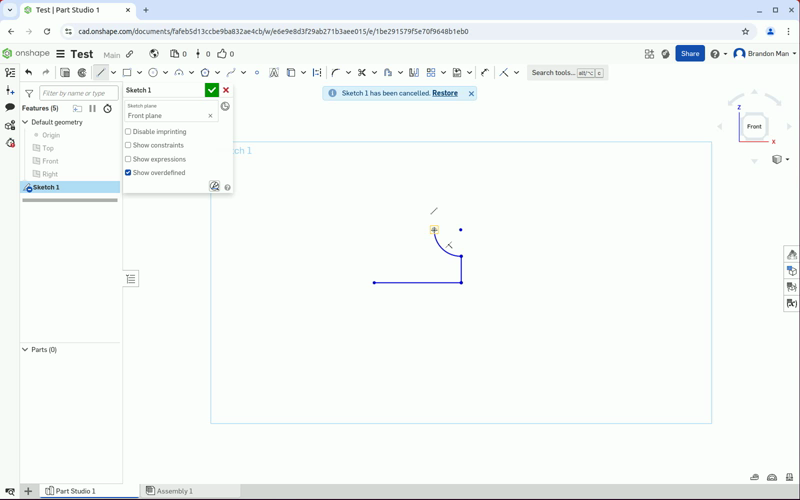
mouse_move(374, 229)
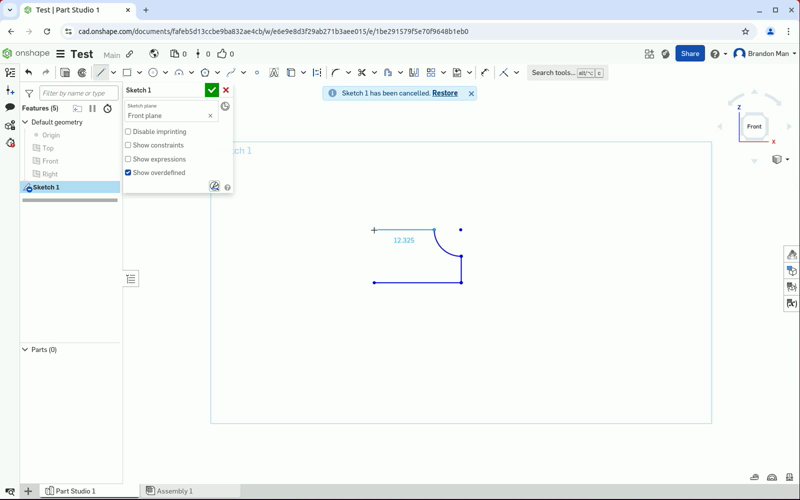
click(374, 229)
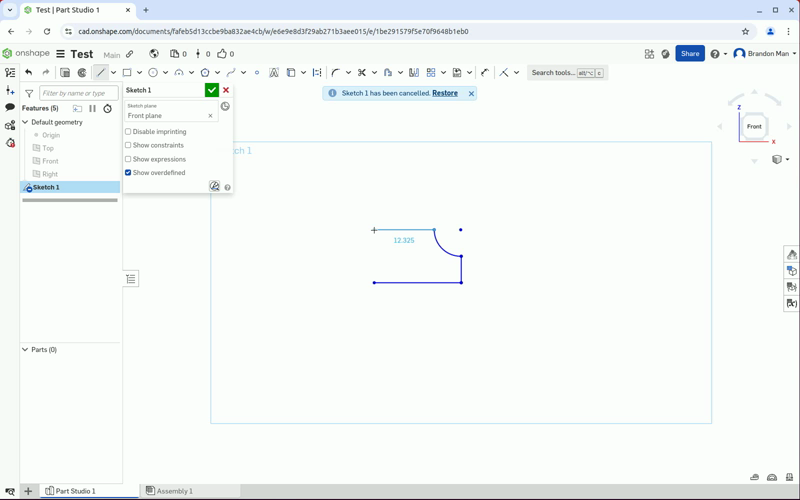
key_up(shift)
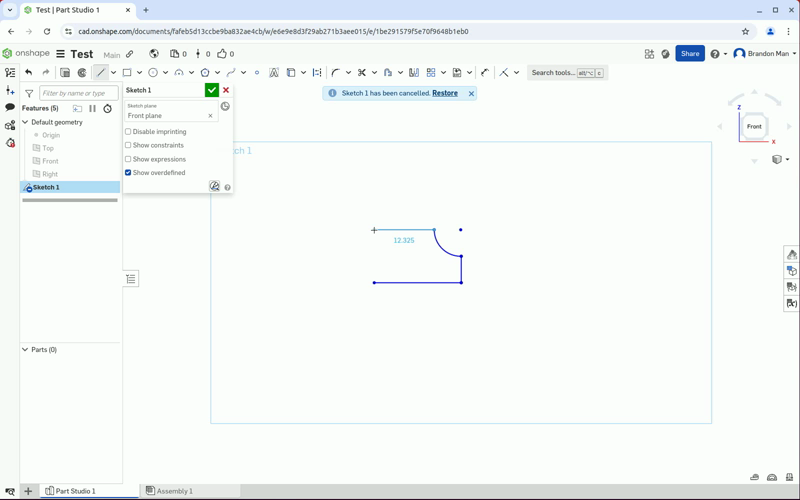
key(esc)
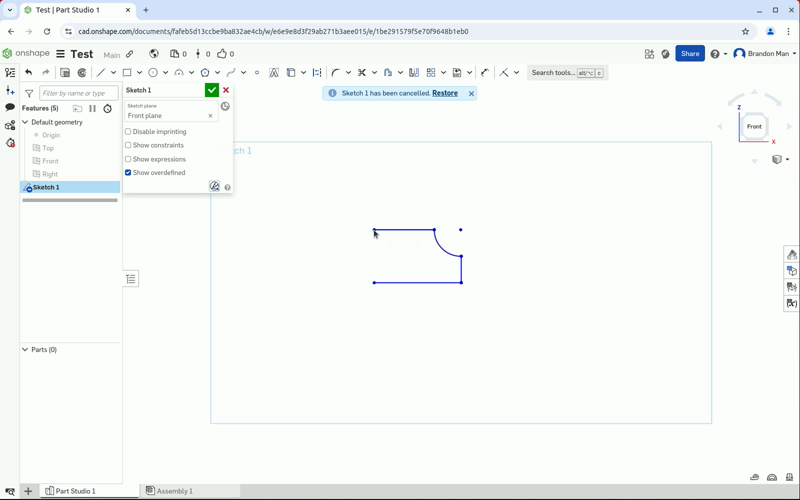
key(a)
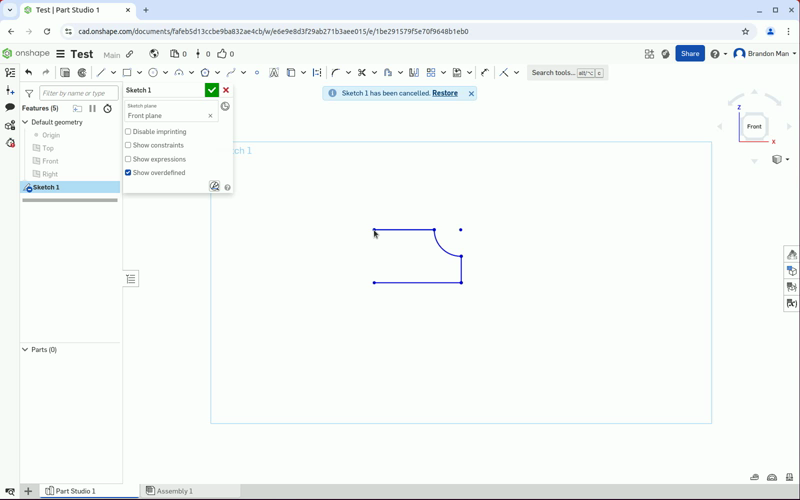
mouse_move(374, 229)
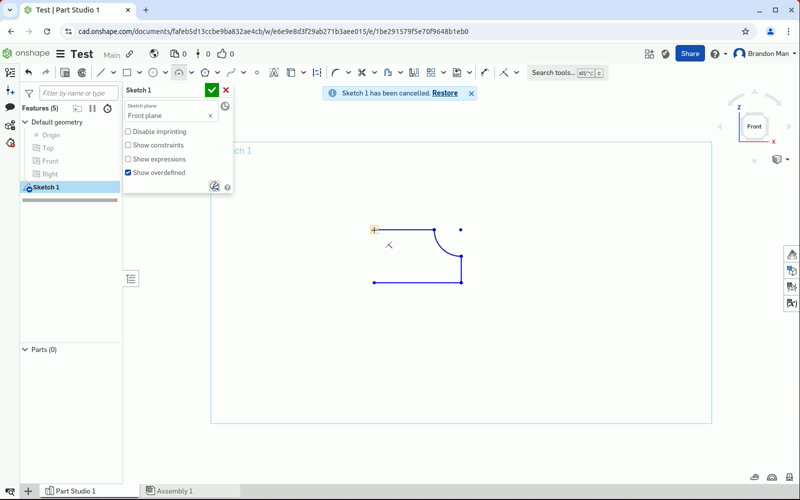
click(374, 229)
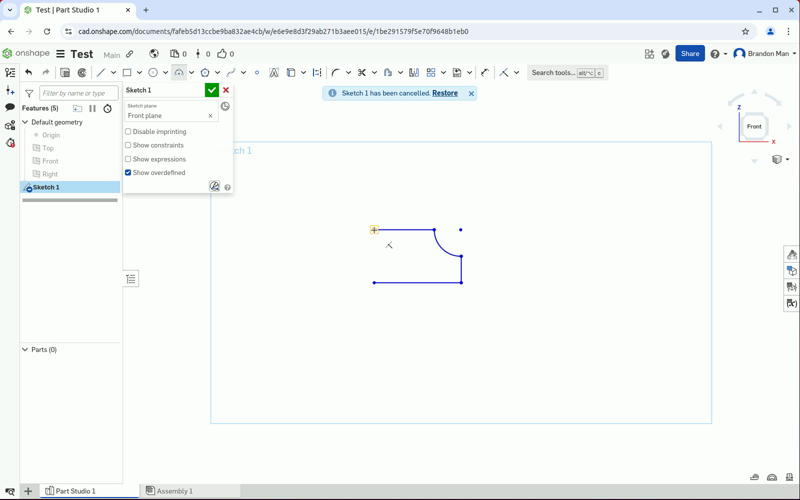
mouse_move(374, 282)
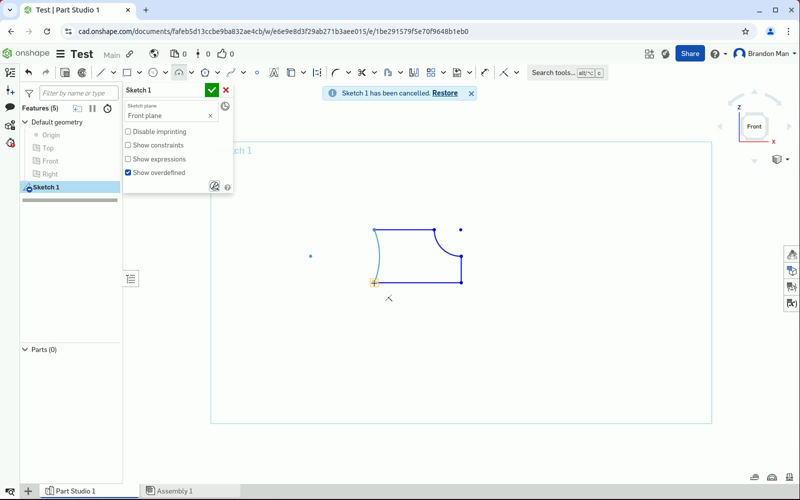
click(374, 282)
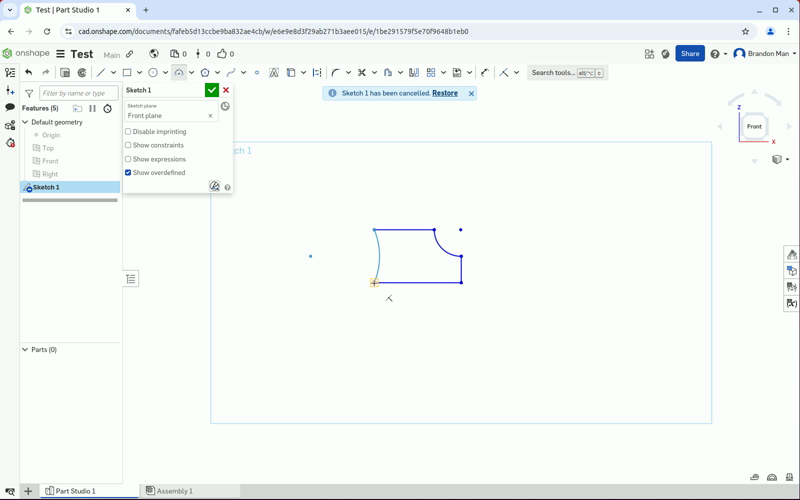
key_down(shift)
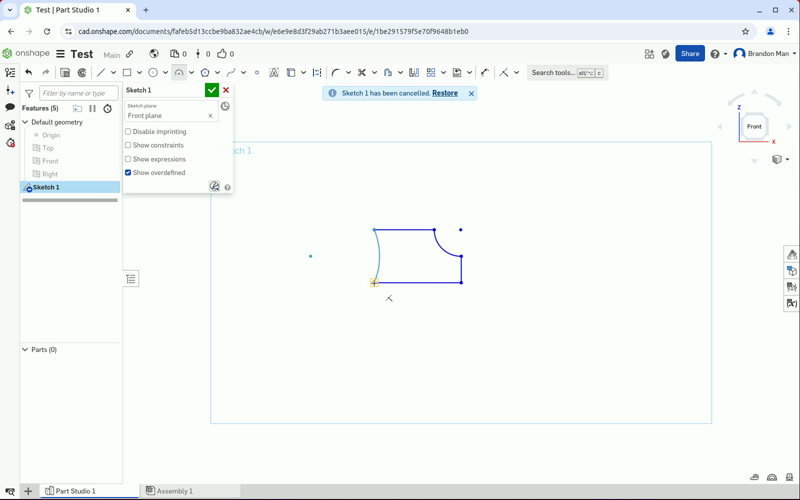
mouse_move(400, 256)
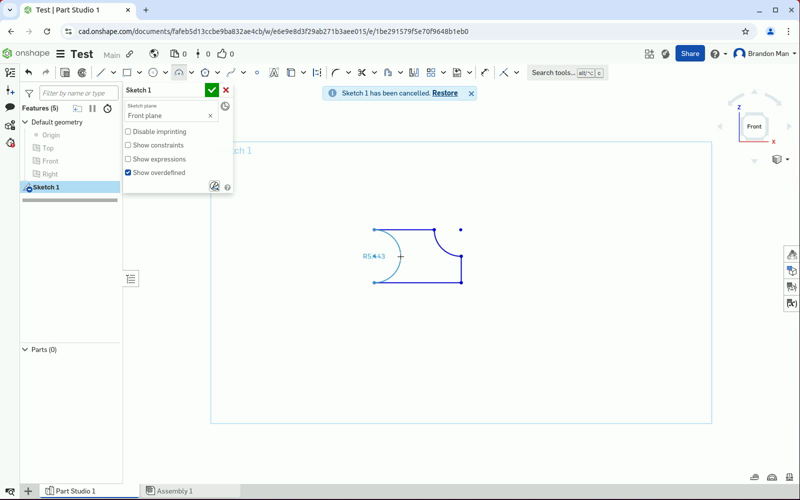
click(400, 256)
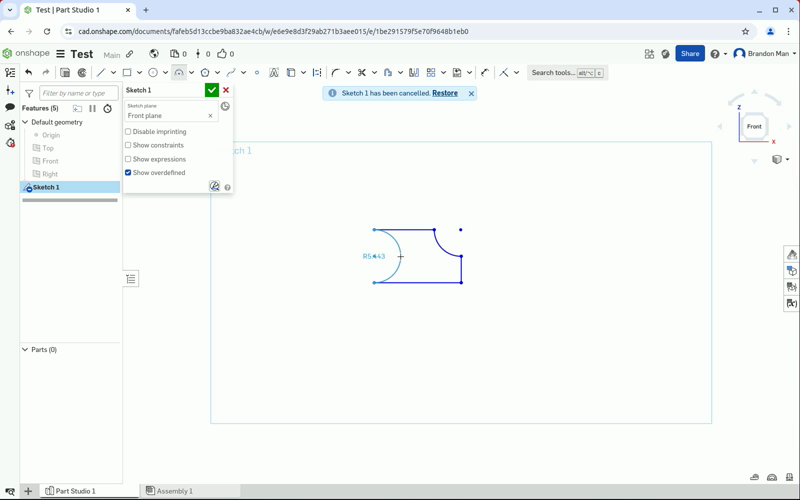
key_up(shift)
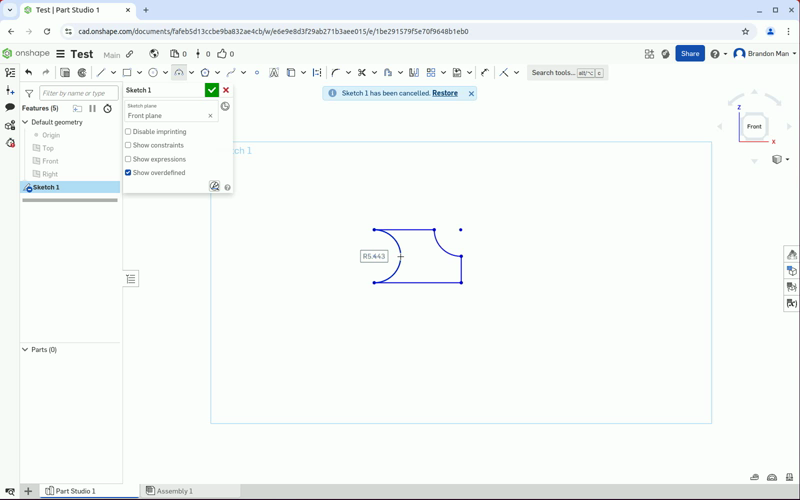
key(esc)
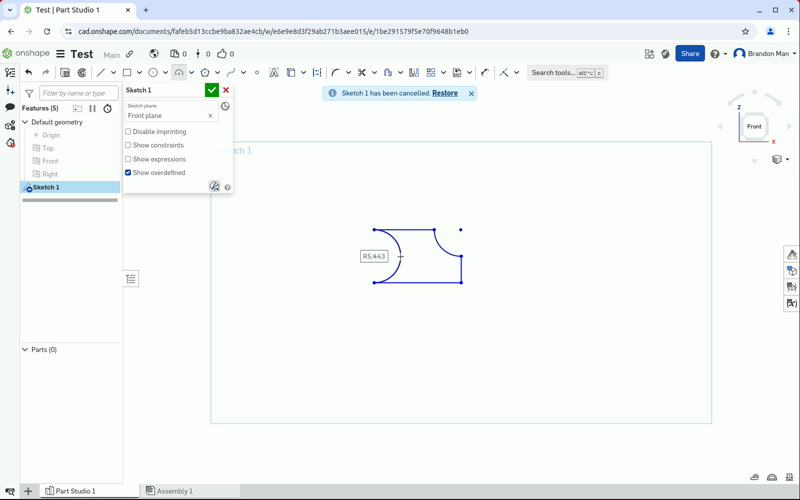
mouse_move(424, 261)
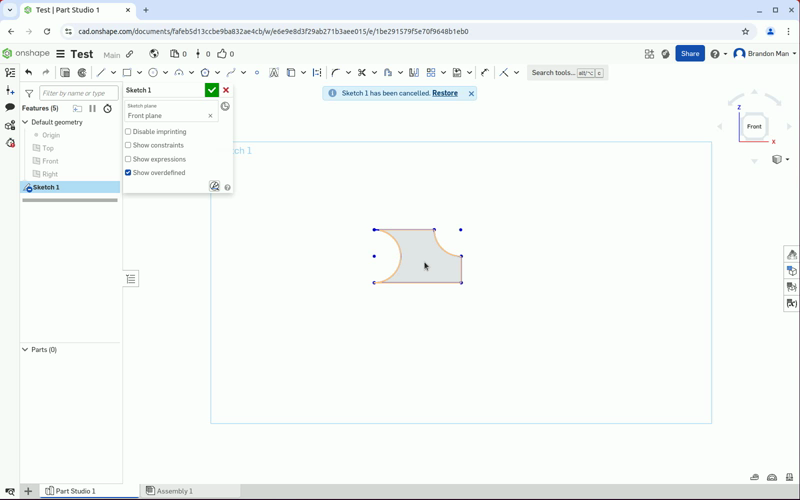
scroll(6)
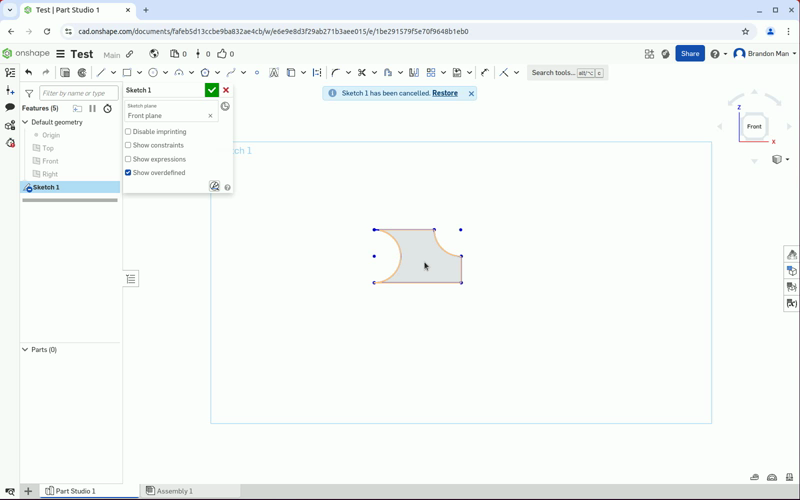
scroll(6)
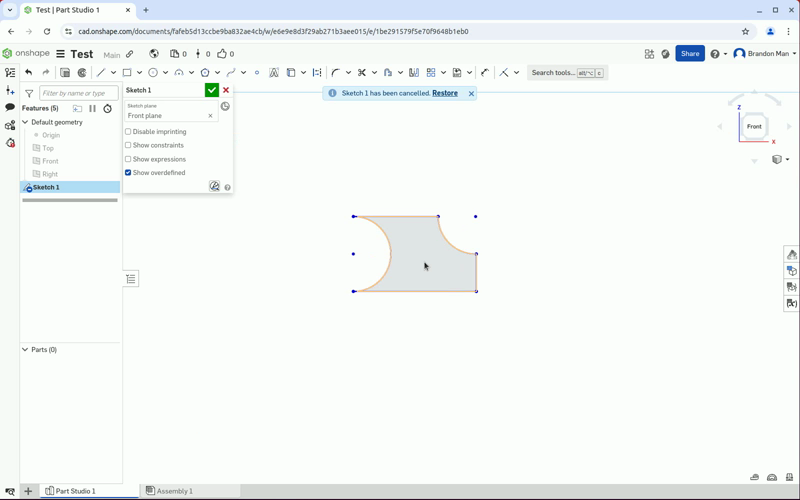
scroll(6)
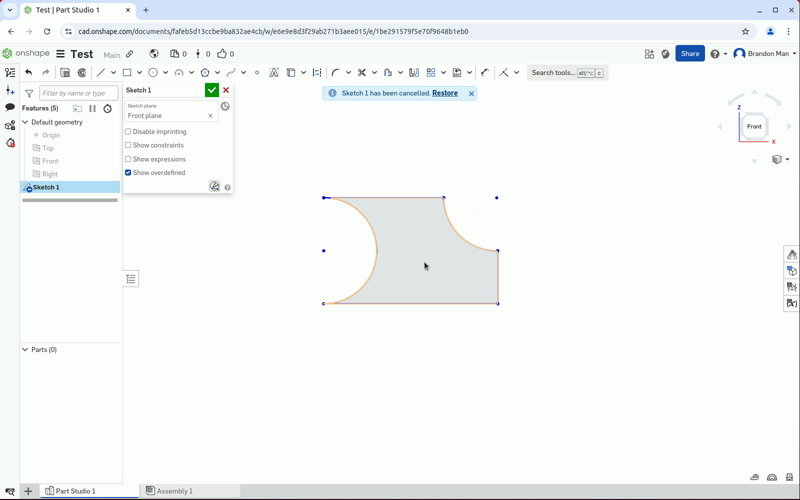
scroll(6)
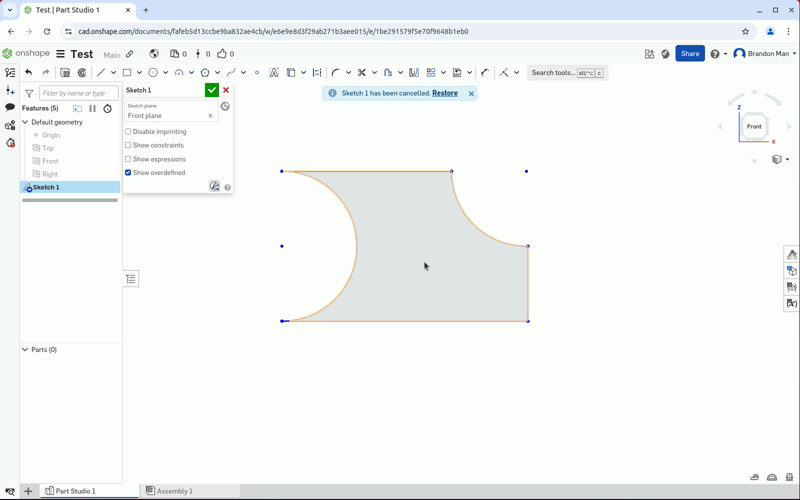
scroll(6)
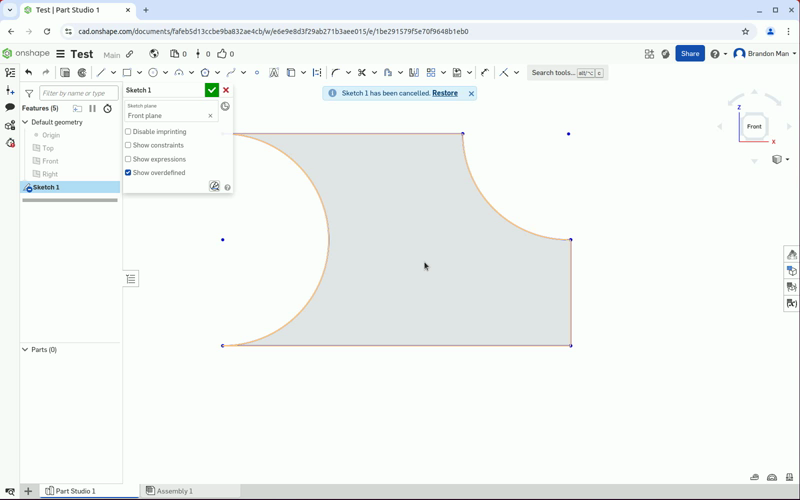
scroll(6)
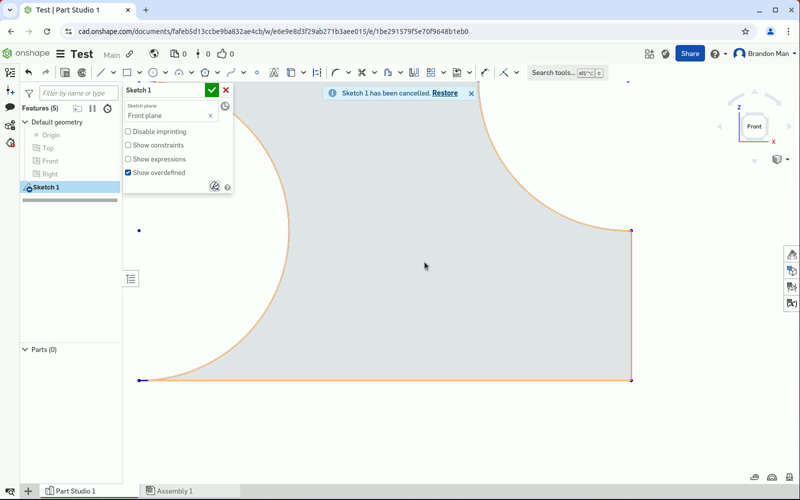
scroll(6)
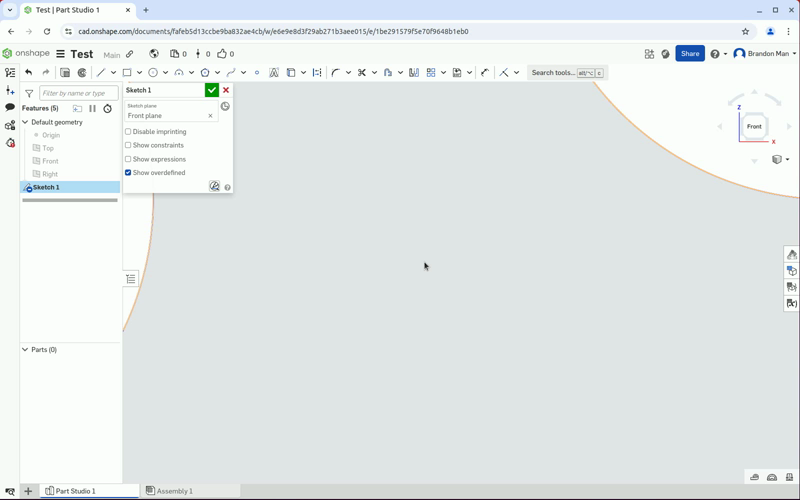
click(424, 261)
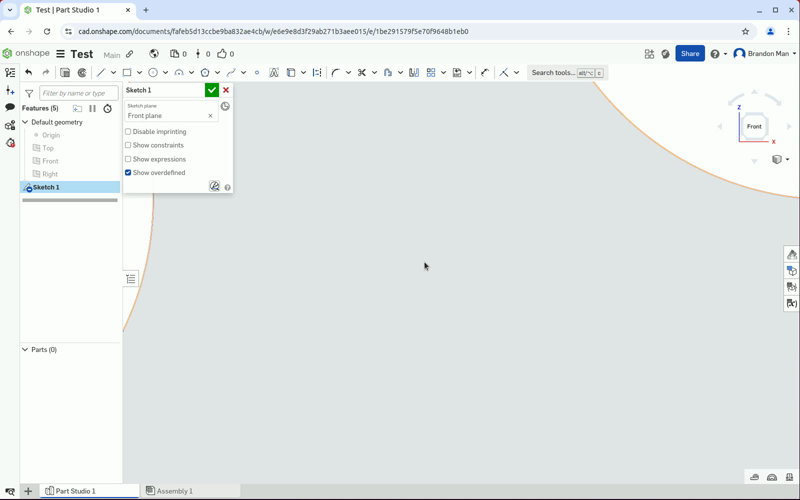
scroll(-6)
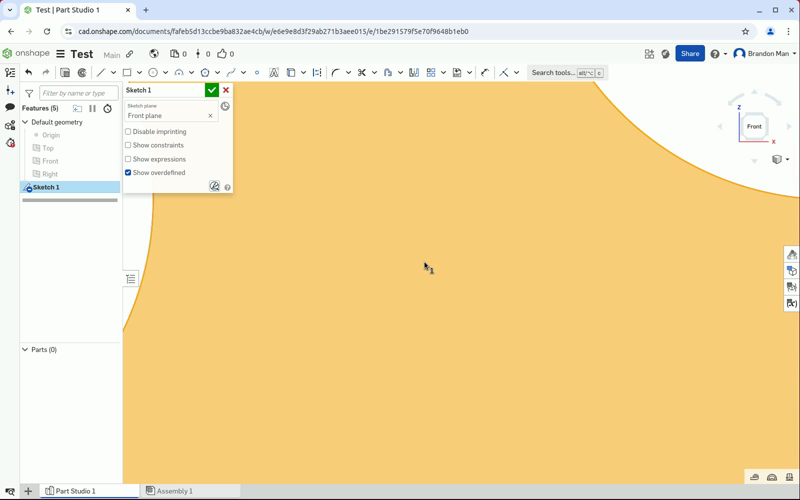
scroll(-6)
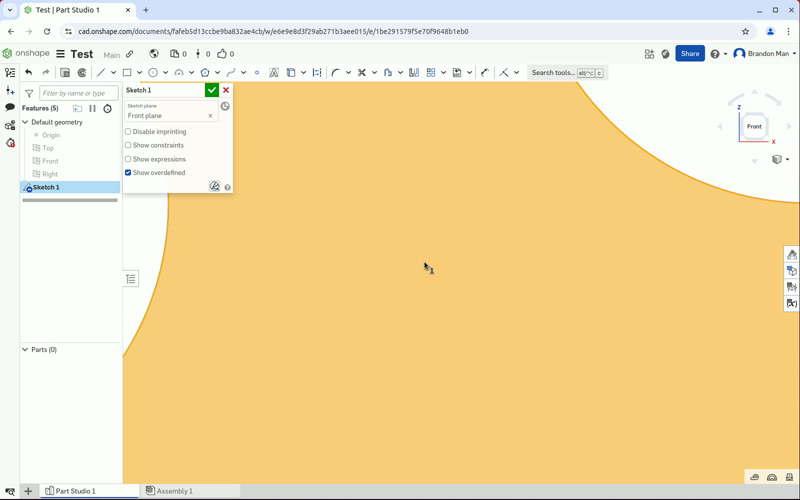
scroll(-6)
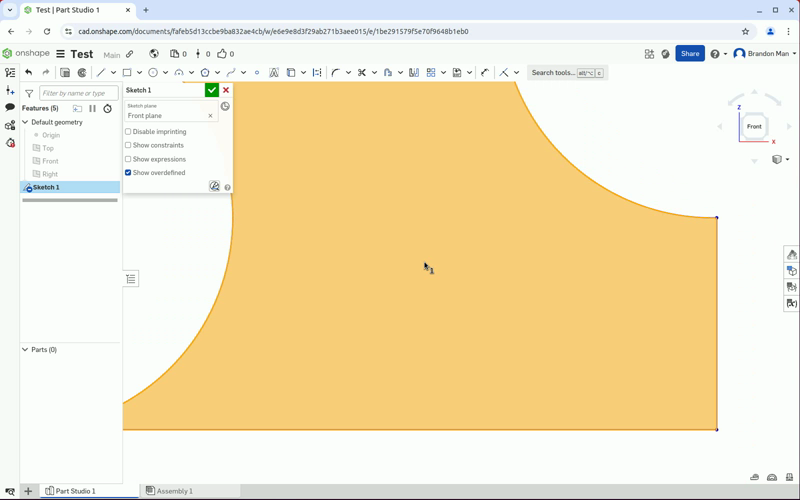
scroll(-6)
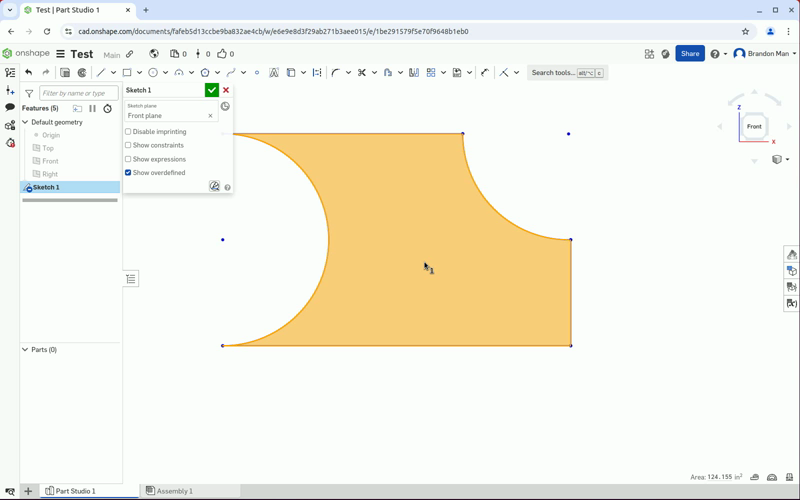
scroll(-6)
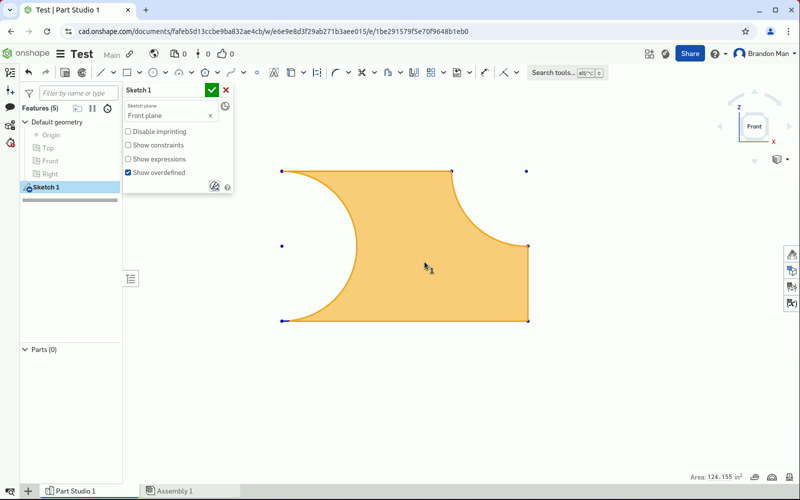
scroll(-6)
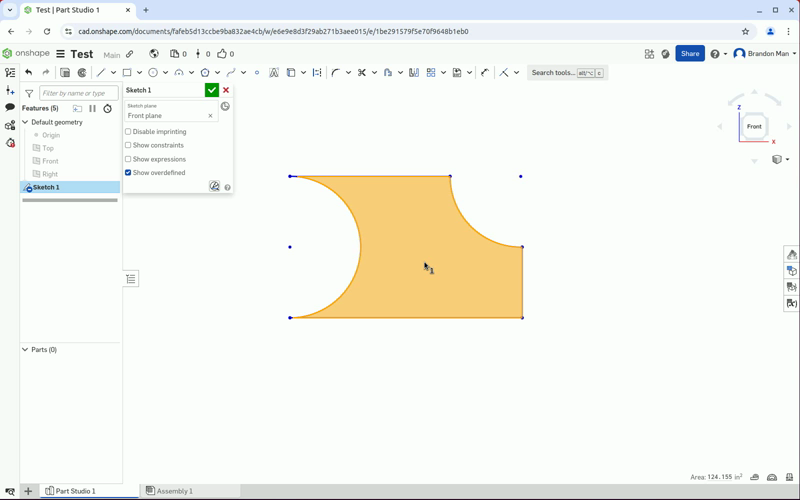
scroll(-6)
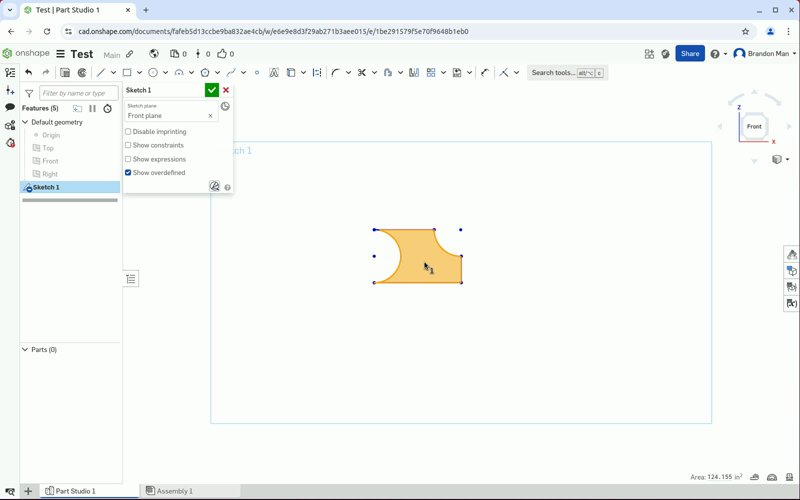
mouse_move(73, 352)
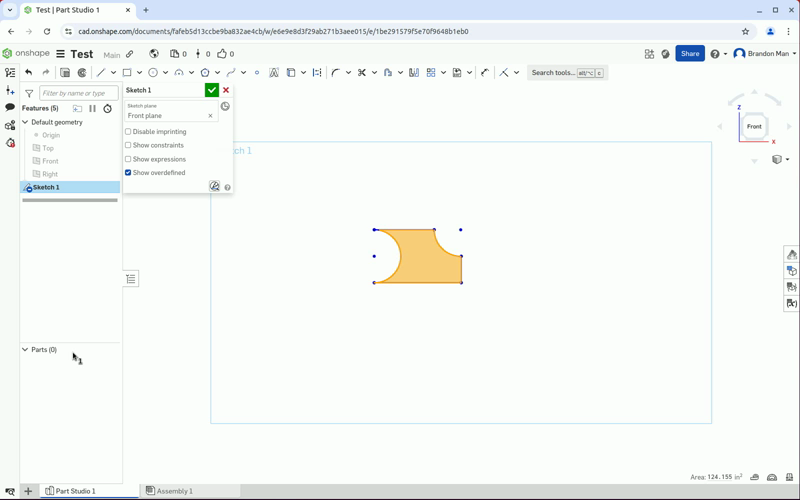
key(shift+y)
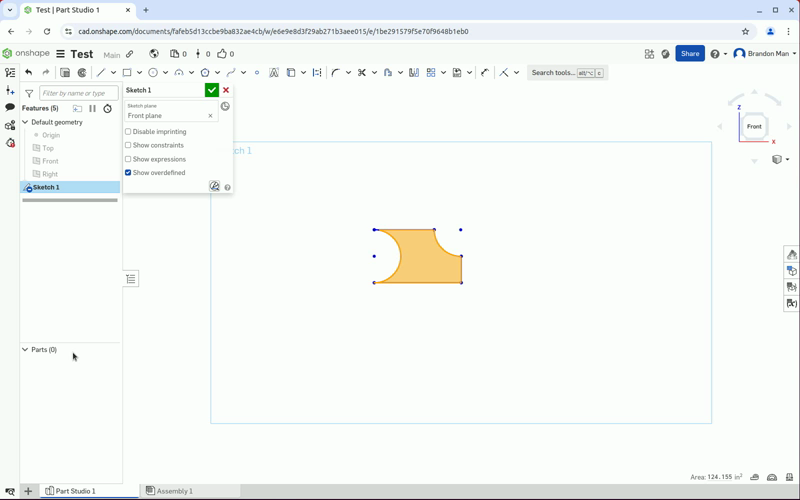
key(shift+e)
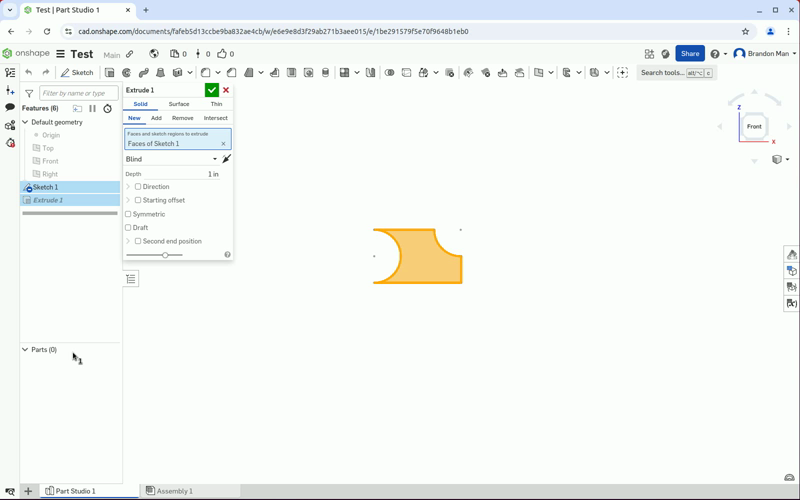
mouse_move(143, 106)
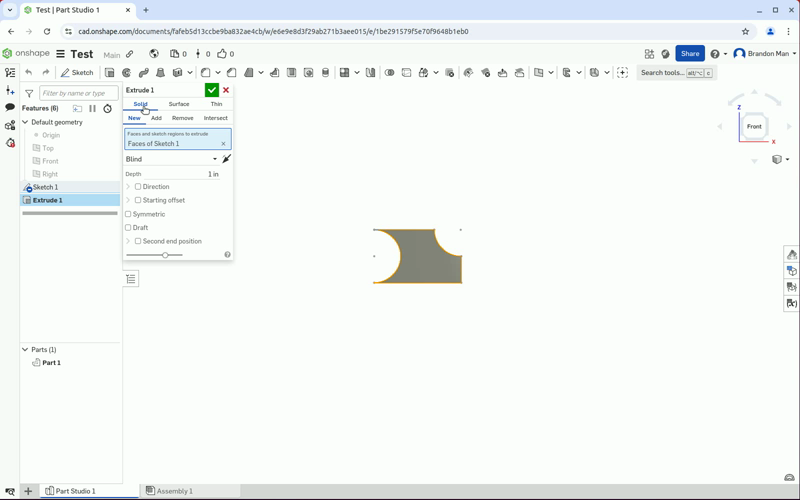
click(143, 106)
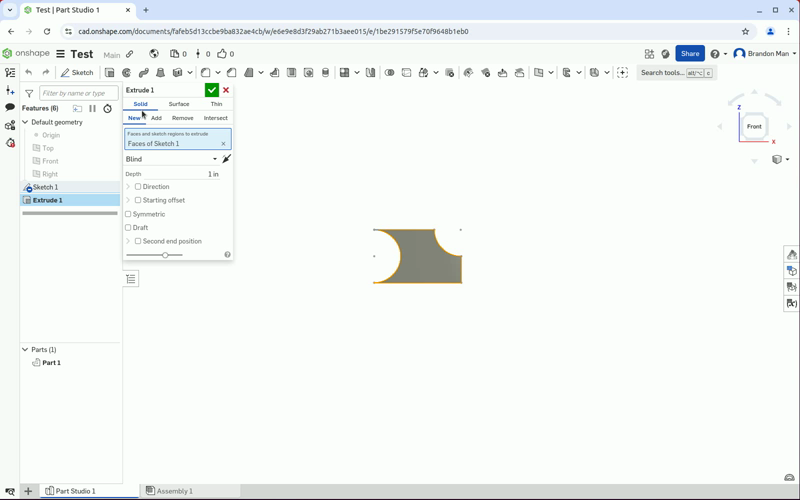
mouse_move(137, 120)
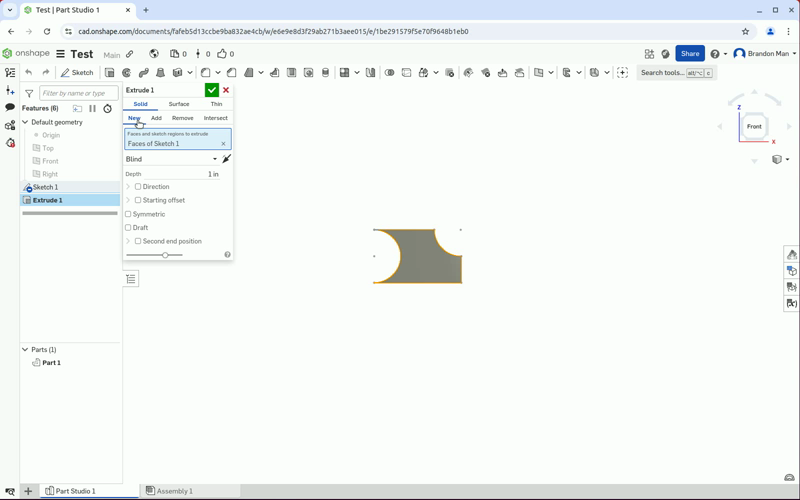
click(137, 120)
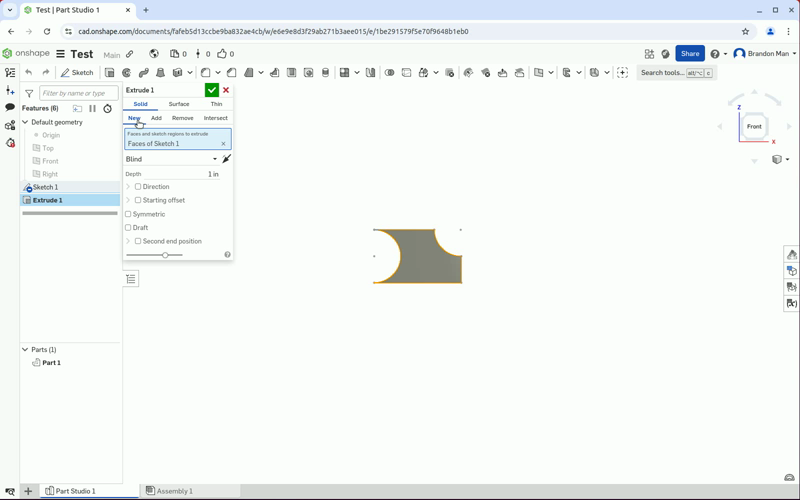
key(tab, 4)
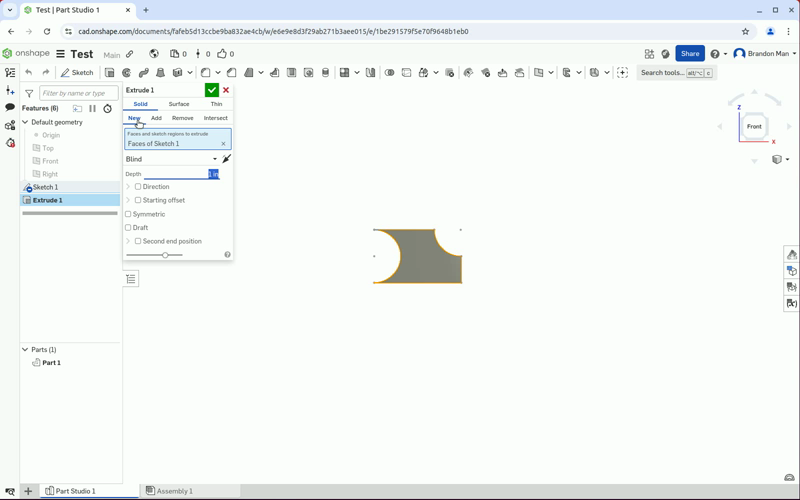
text(4.333)
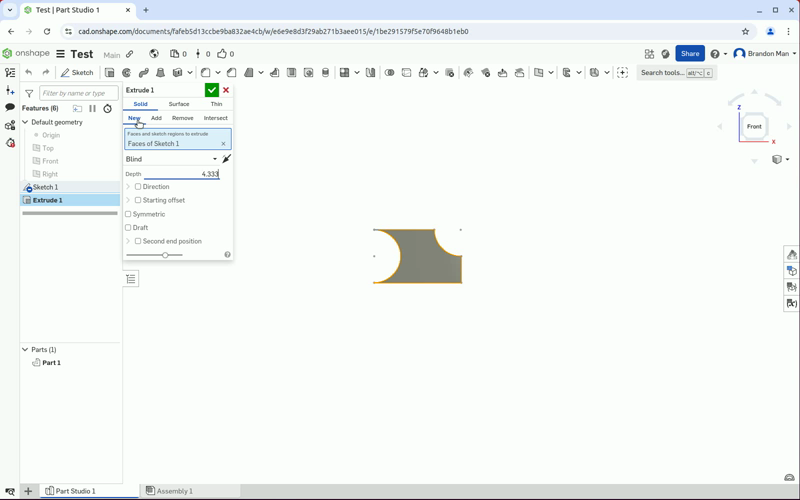
key(enter)
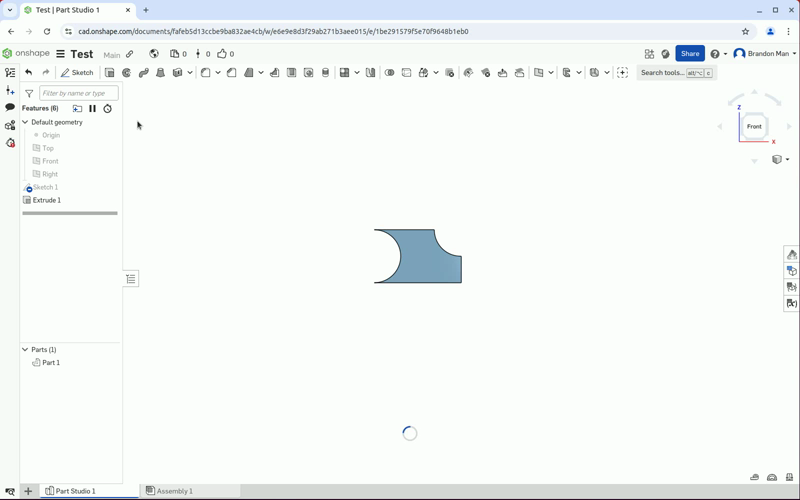
key(shift+h)
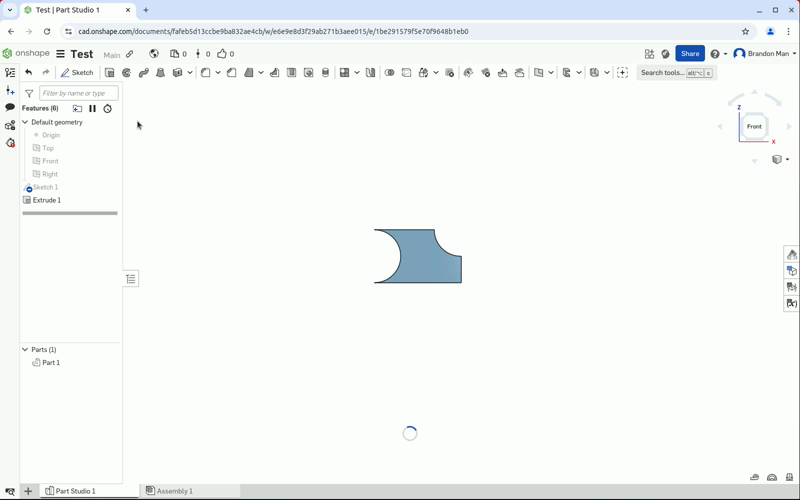
key(shift+h)
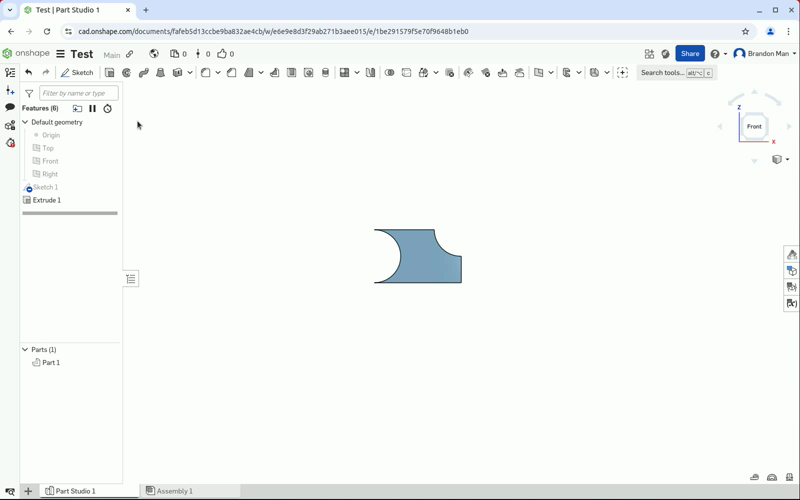
mouse_move(73, 189)
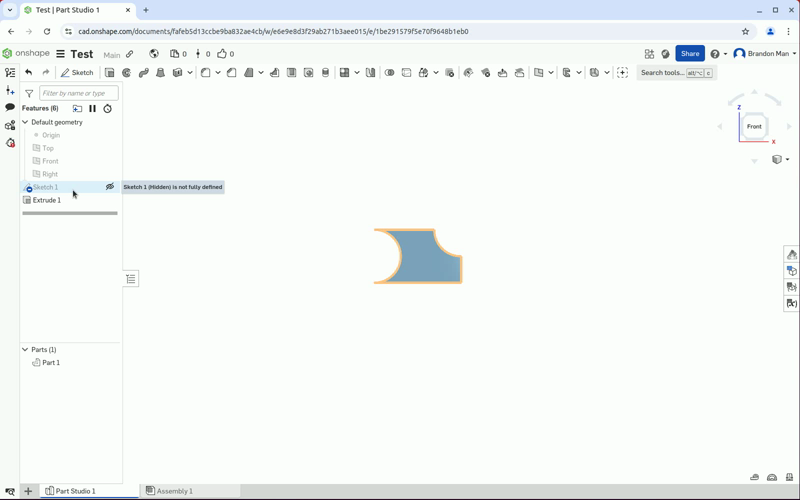
click(73, 189)
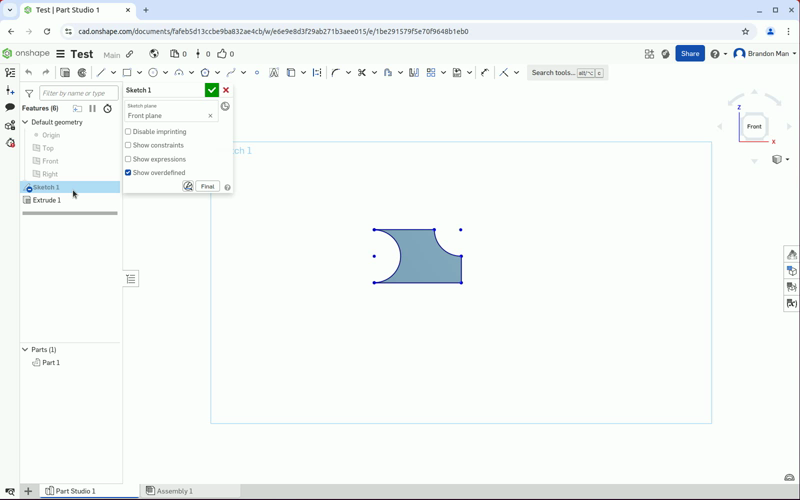
mouse_move(229, 92)
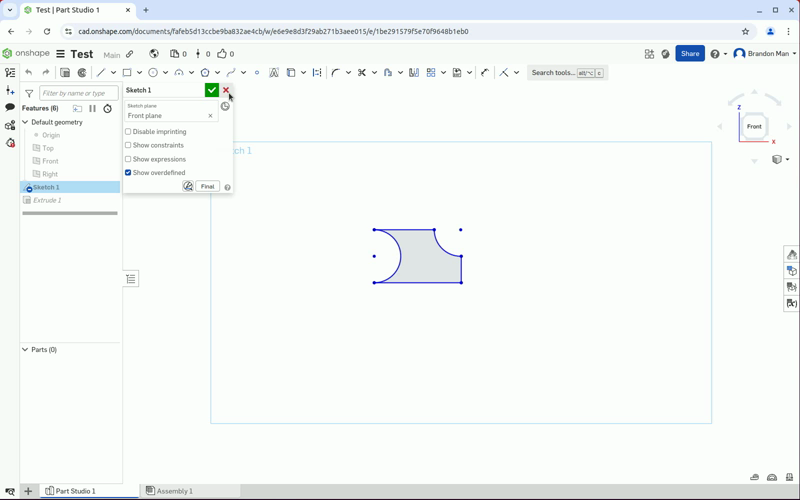
click(229, 92)
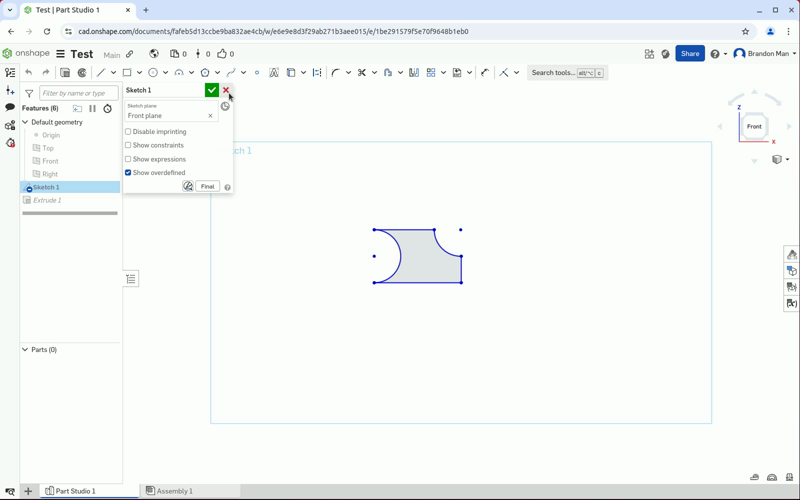
key(shift+s)
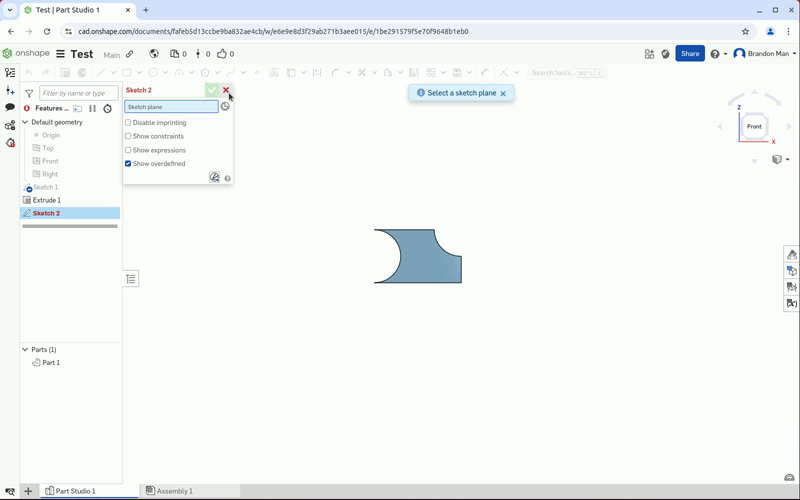
mouse_move(73, 163)
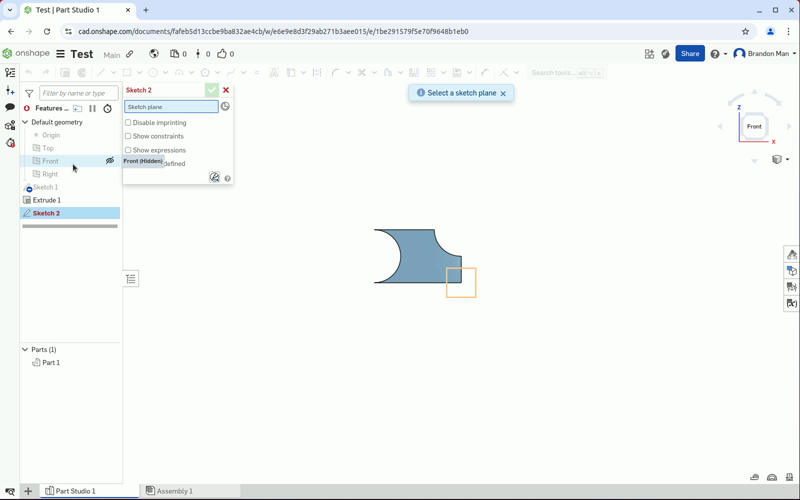
click(73, 163)
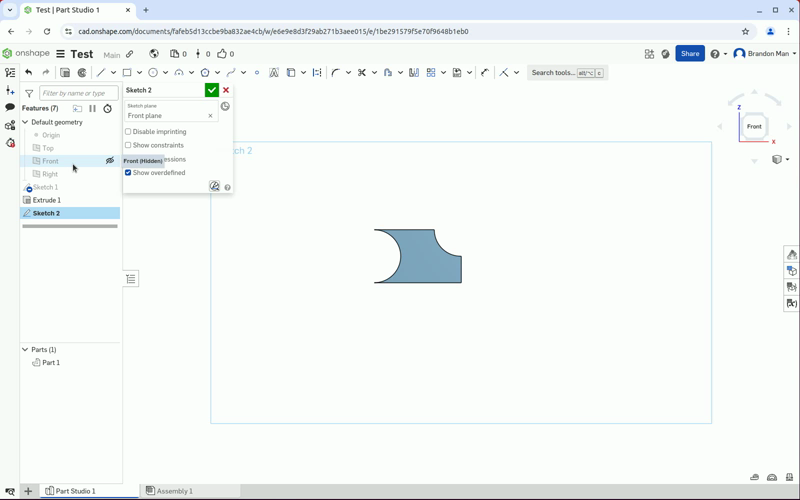
mouse_move(73, 352)
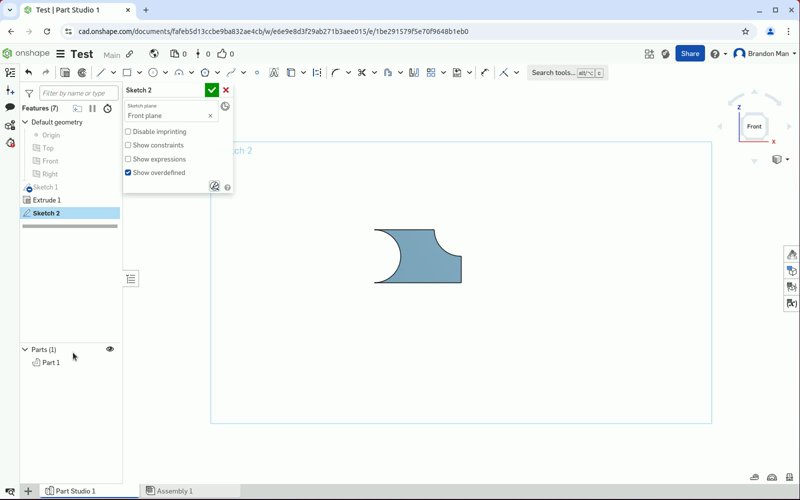
key(y)
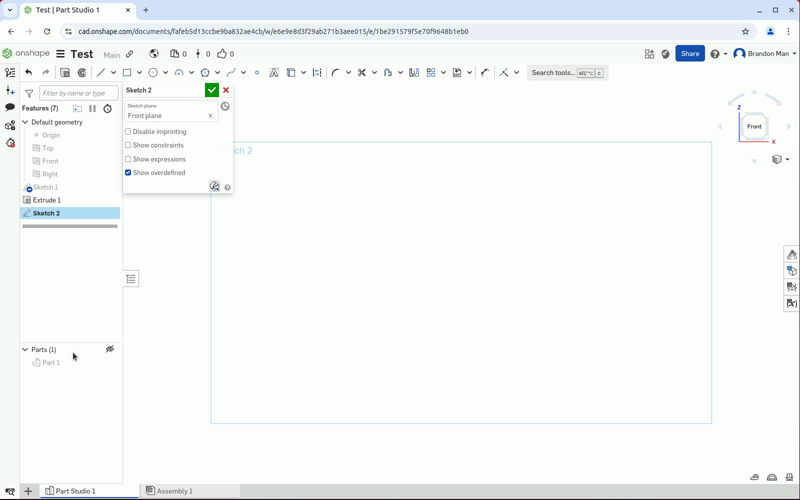
key(l)
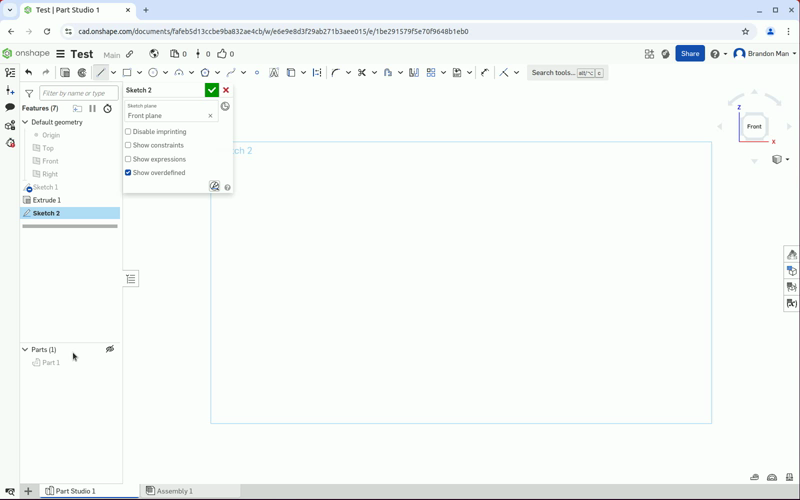
key_down(shift)
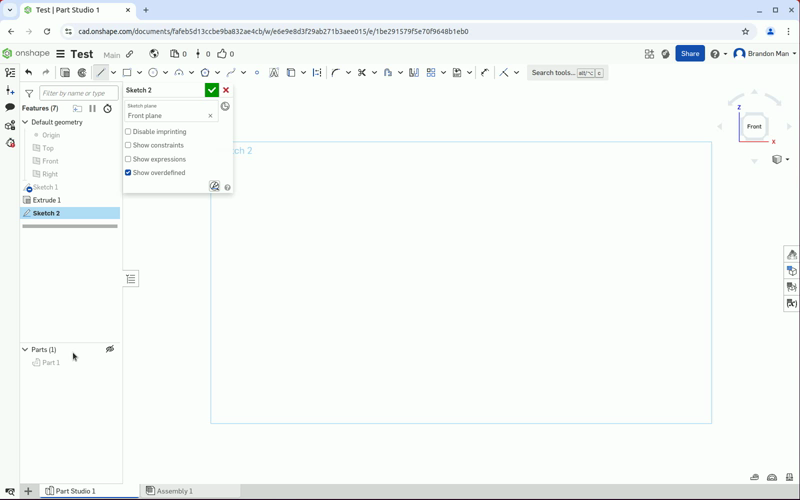
mouse_move(374, 282)
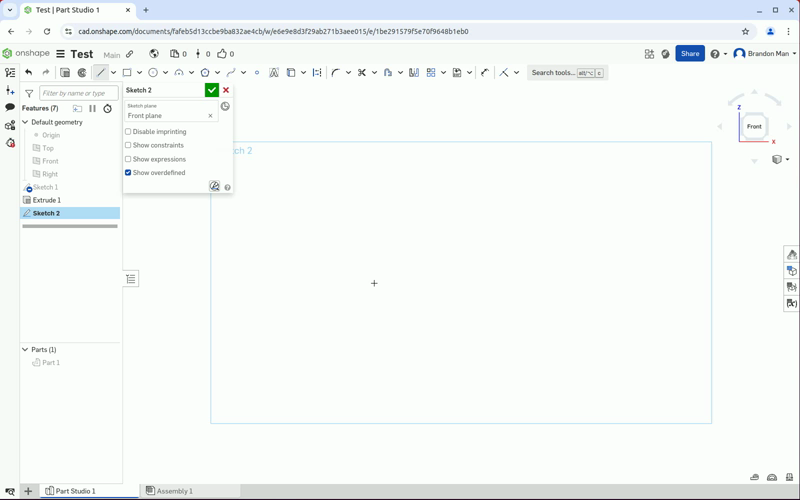
click(374, 282)
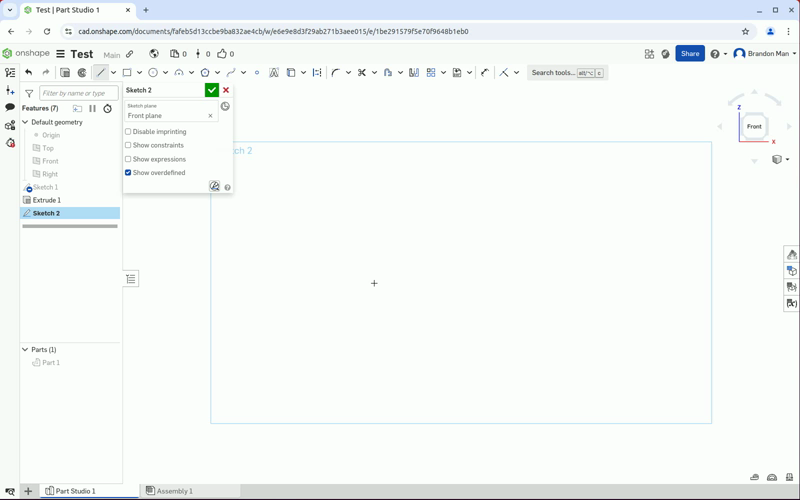
key_up(shift)
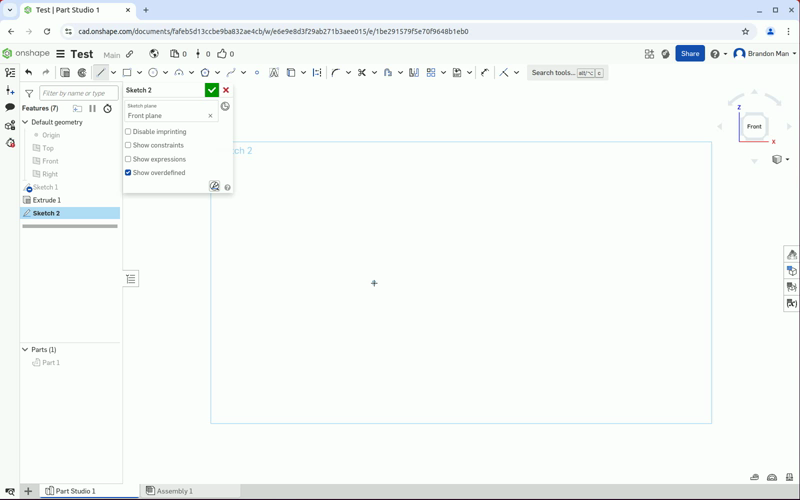
key_down(shift)
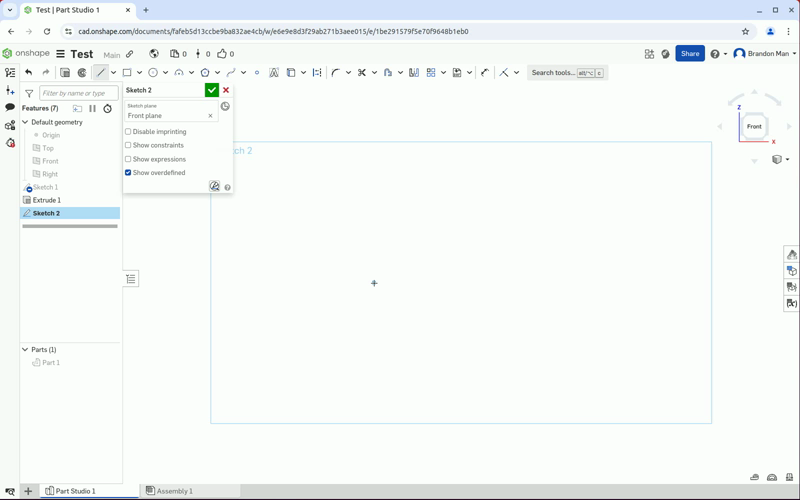
mouse_move(404, 282)
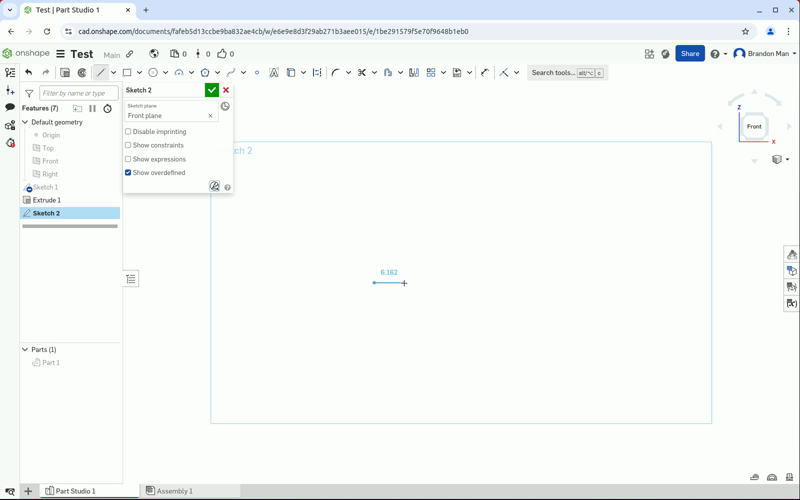
mouse_move(374, 267)
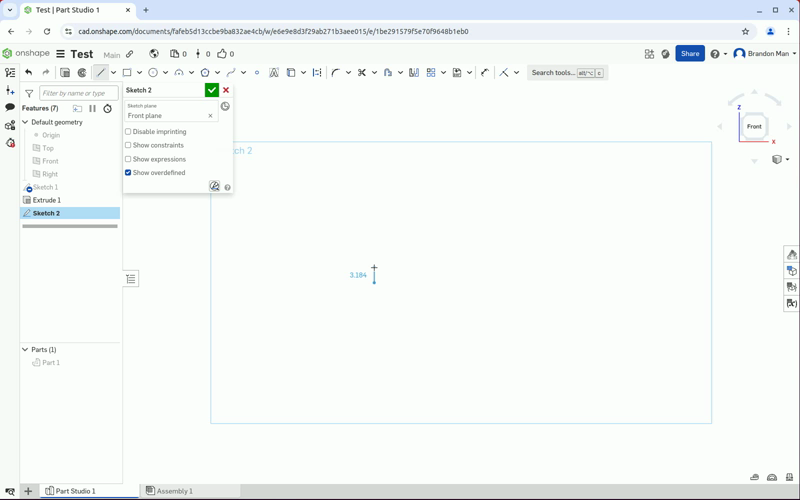
click(374, 267)
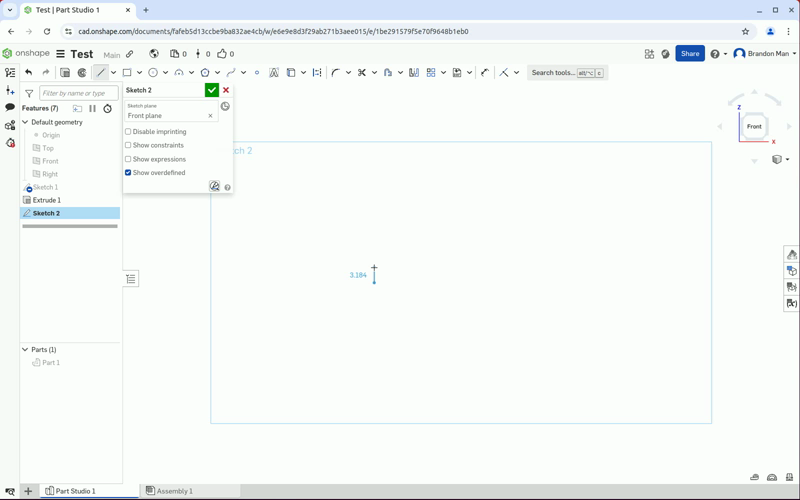
key_up(shift)
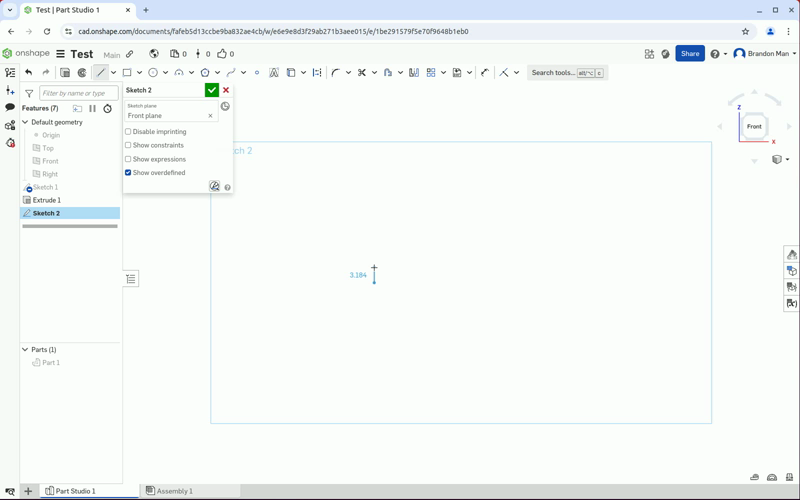
key(esc)
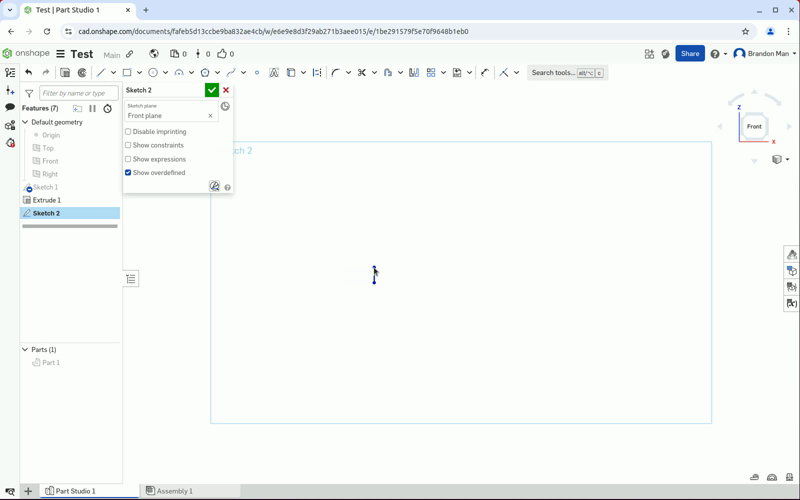
key(a)
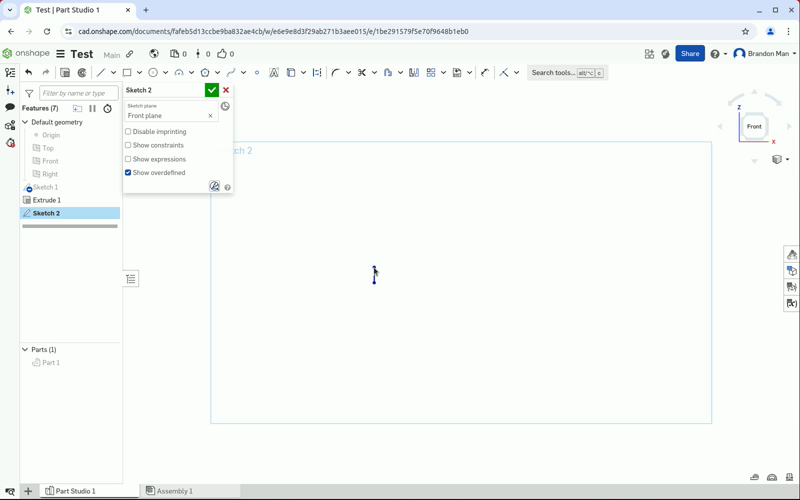
mouse_move(374, 267)
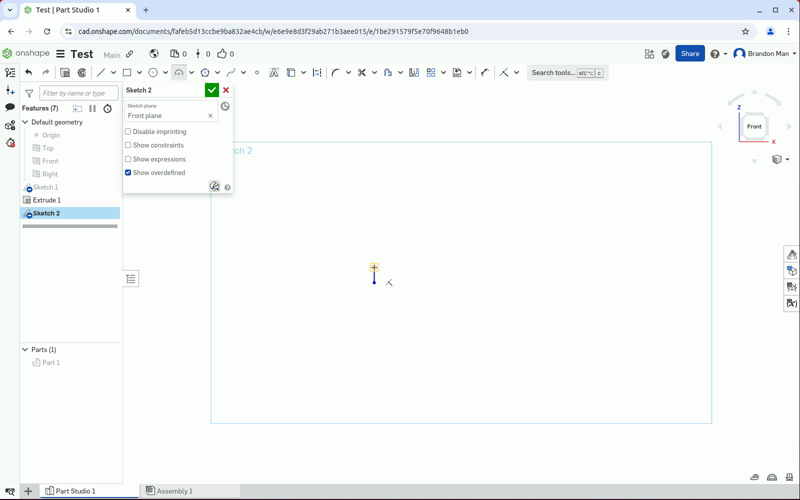
click(374, 267)
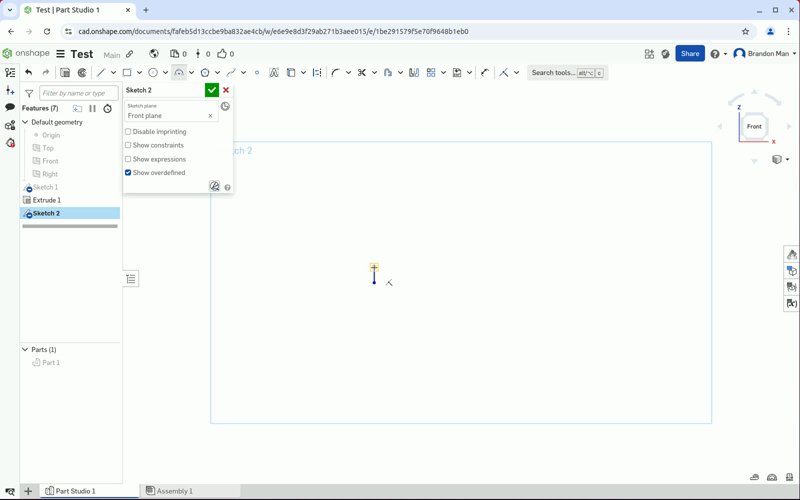
key_down(shift)
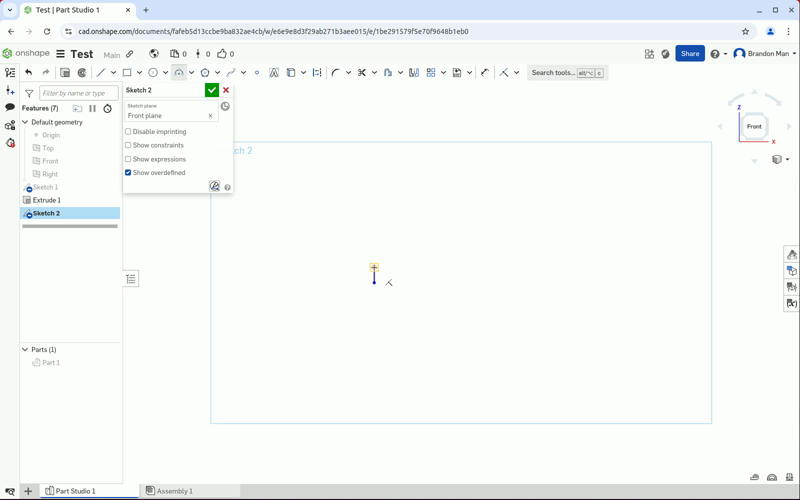
mouse_move(374, 245)
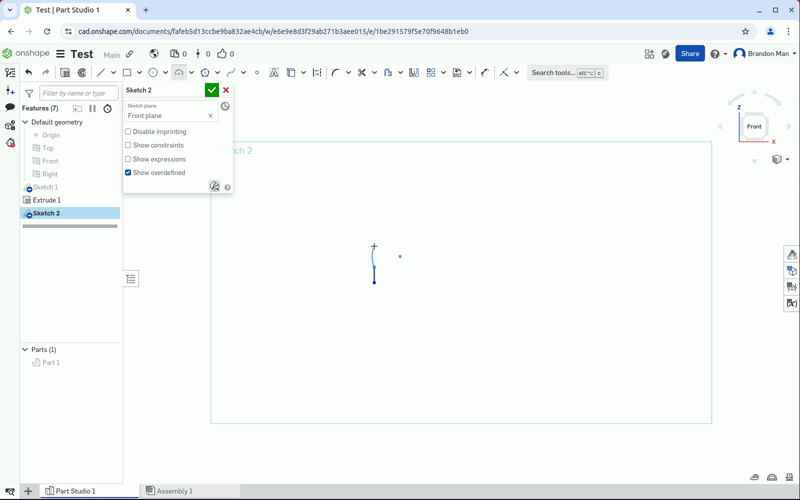
click(374, 245)
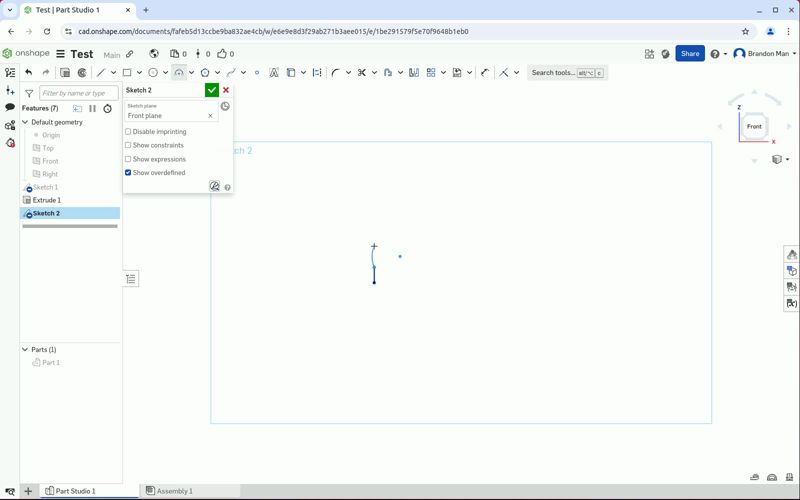
mouse_move(363, 256)
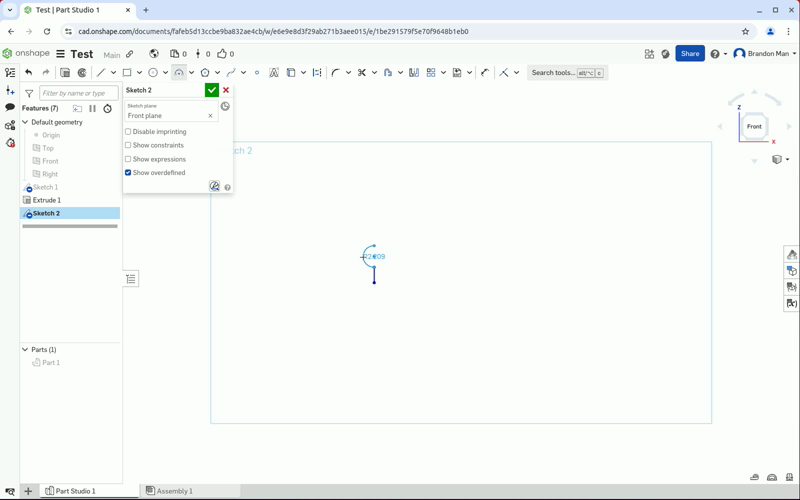
click(363, 256)
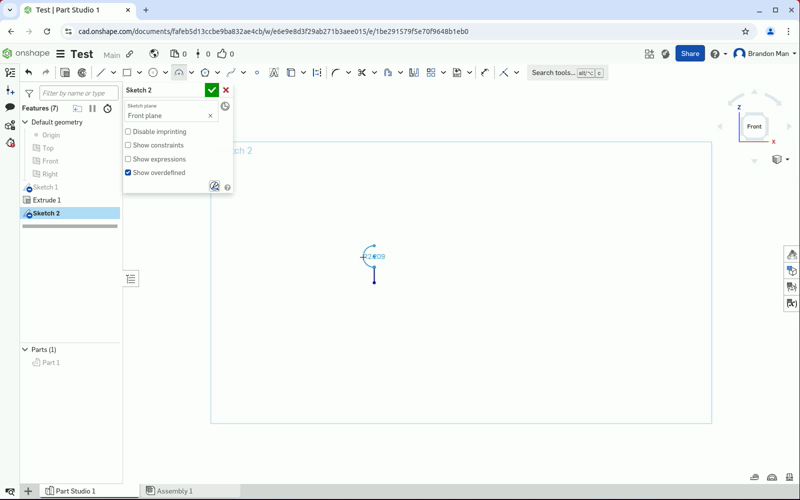
key_up(shift)
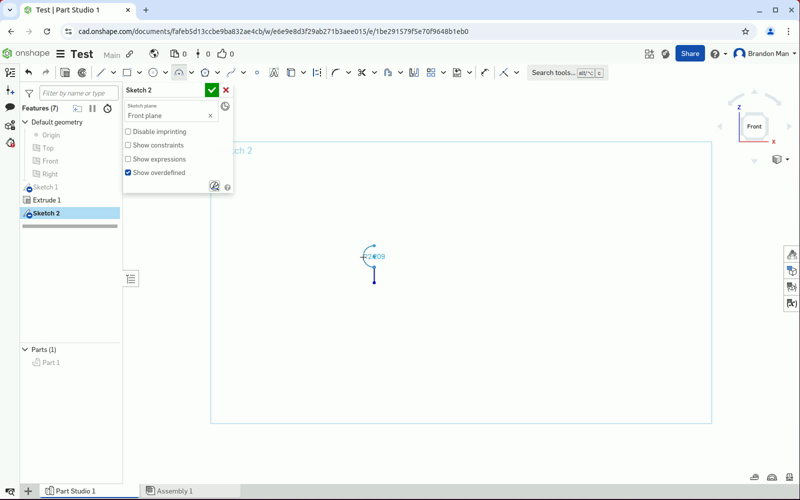
key(esc)
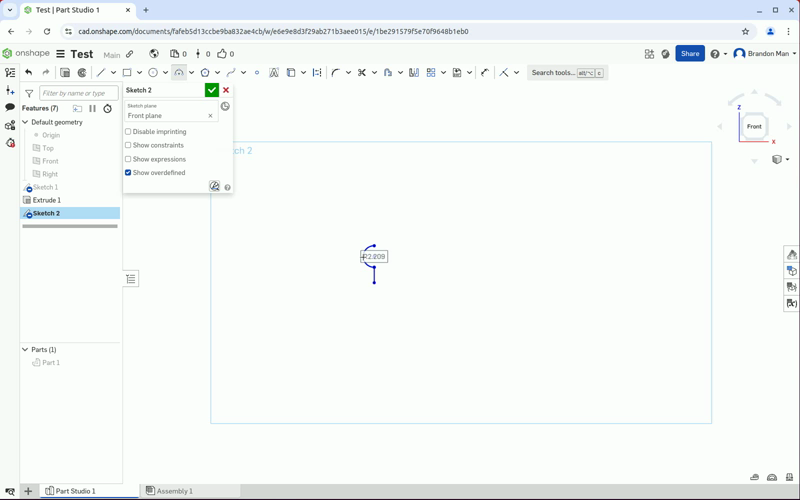
key(l)
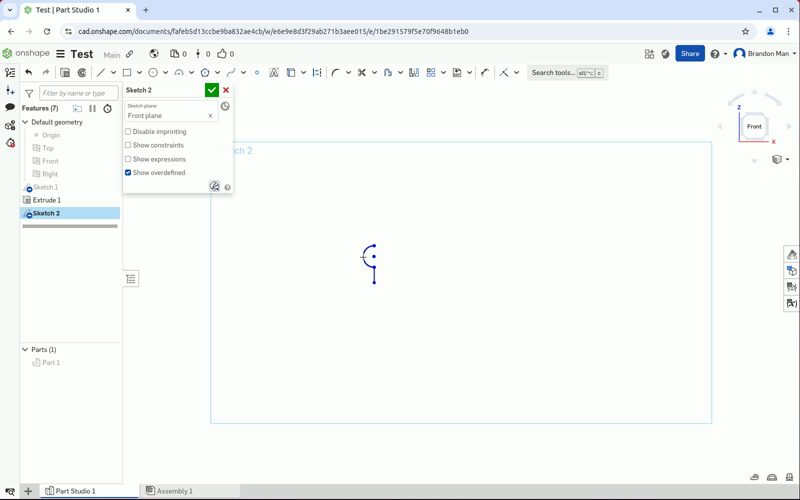
mouse_move(374, 245)
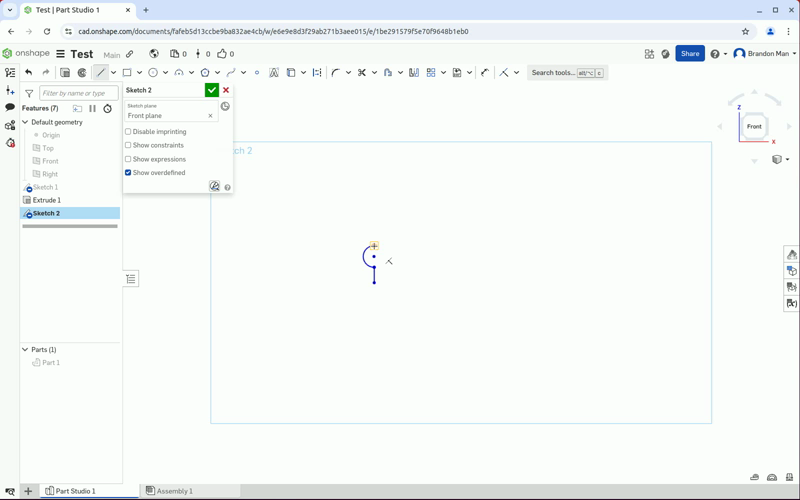
click(374, 245)
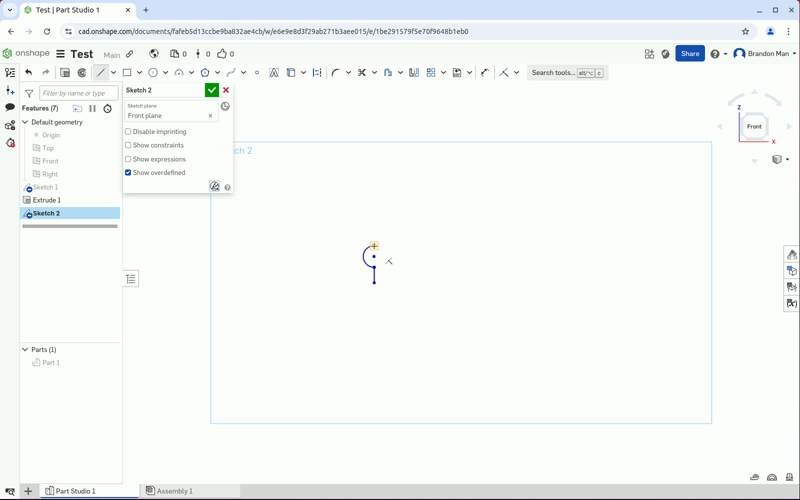
key_down(shift)
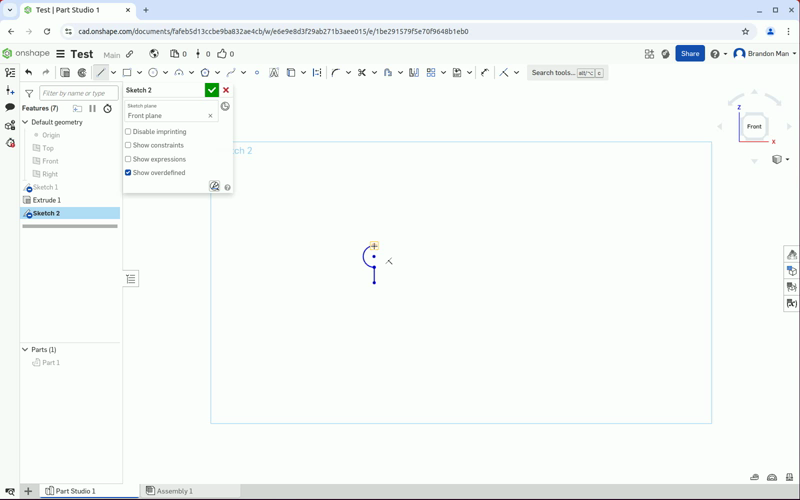
mouse_move(404, 245)
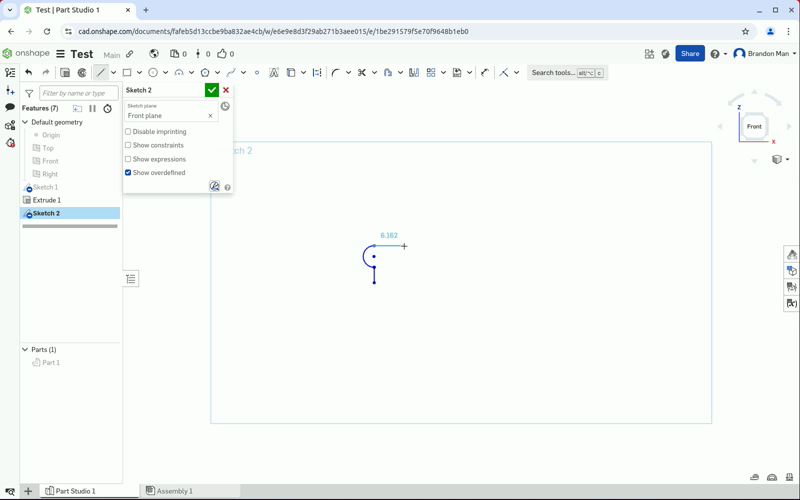
mouse_move(374, 229)
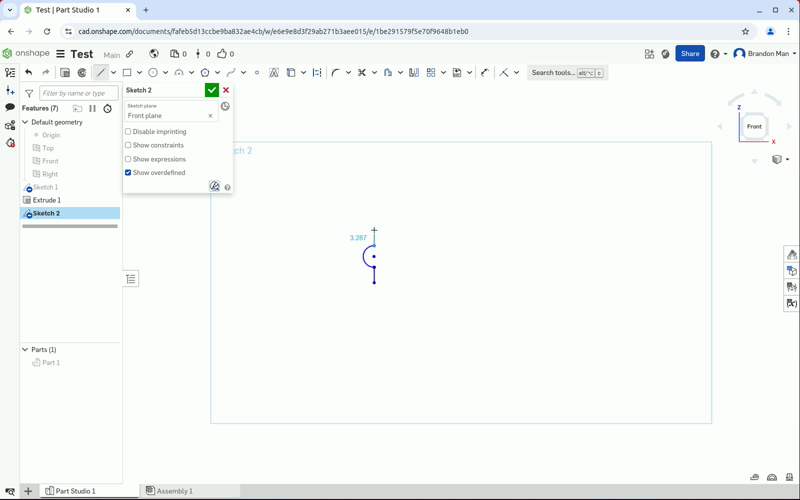
click(374, 229)
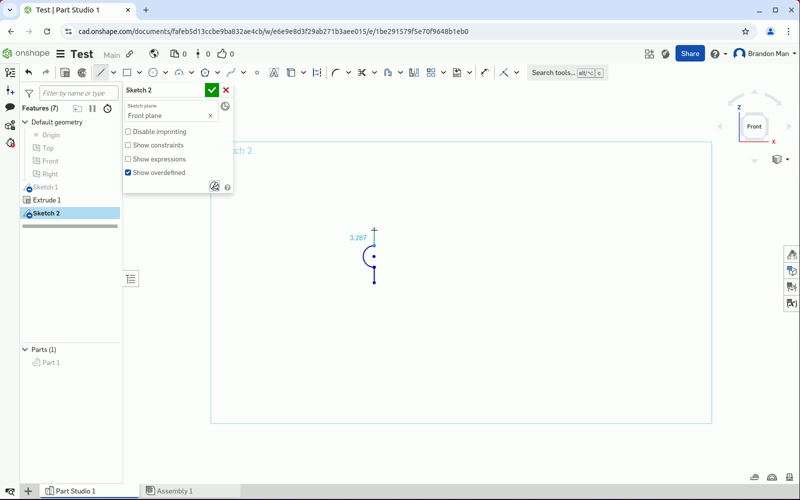
key_up(shift)
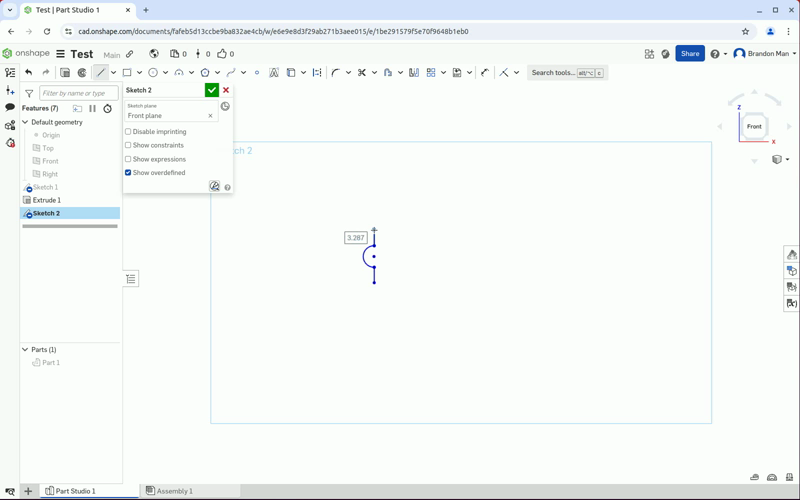
key(esc)
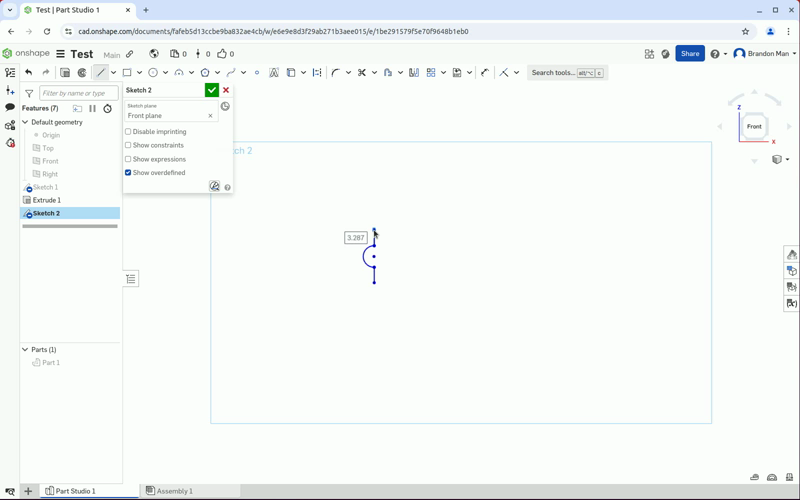
key(a)
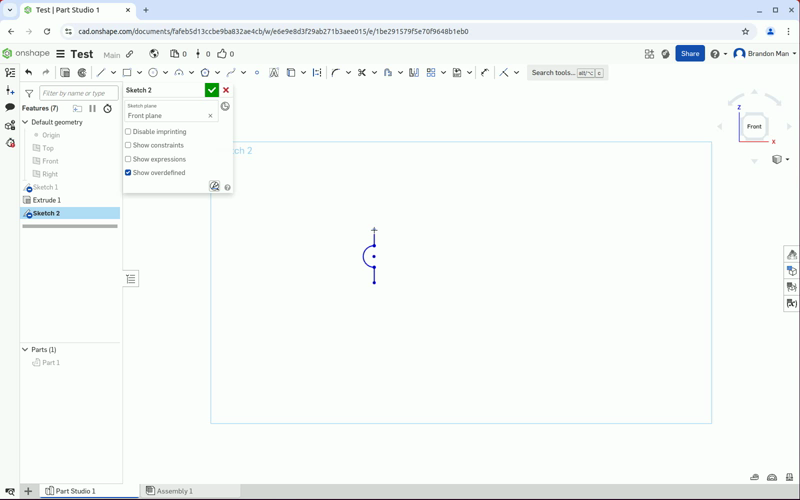
mouse_move(374, 229)
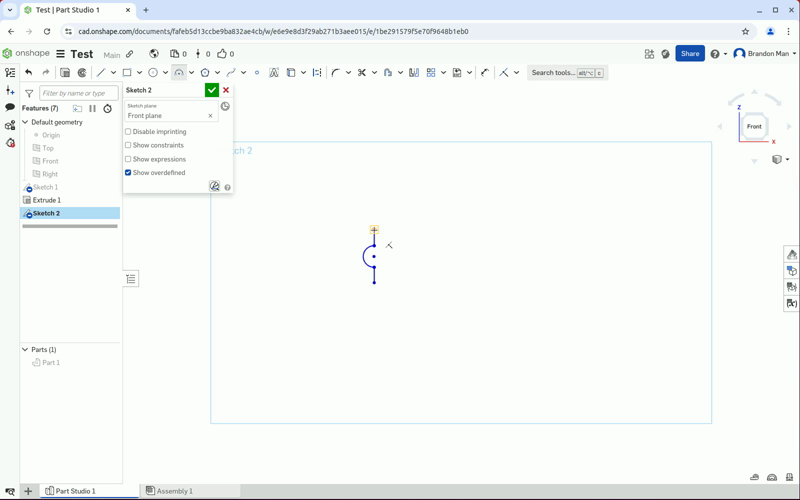
click(374, 229)
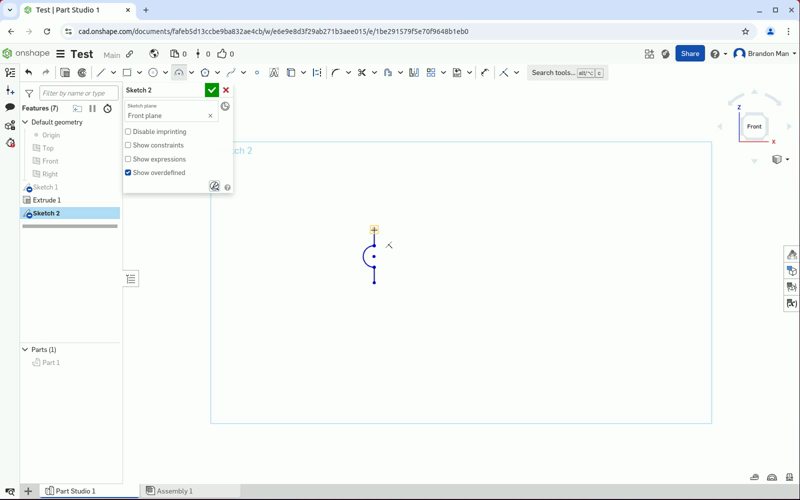
mouse_move(374, 282)
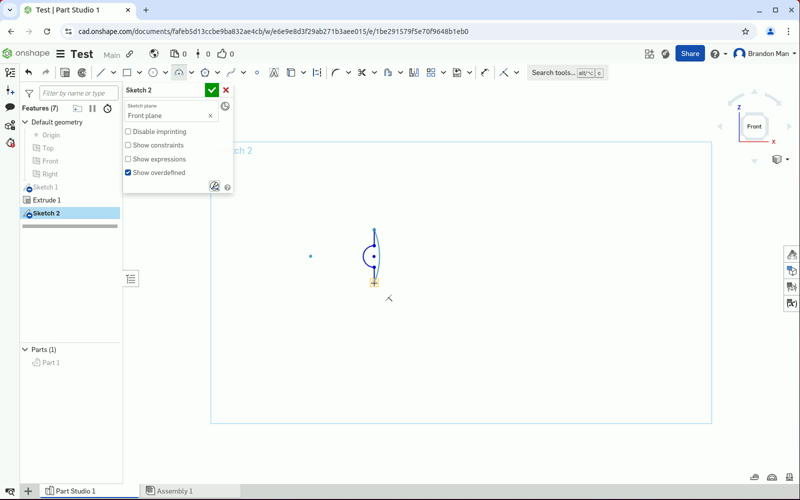
click(374, 282)
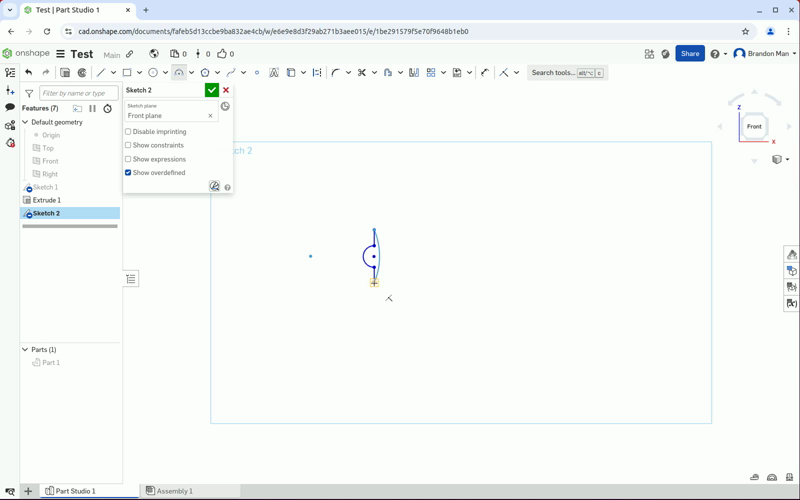
key_down(shift)
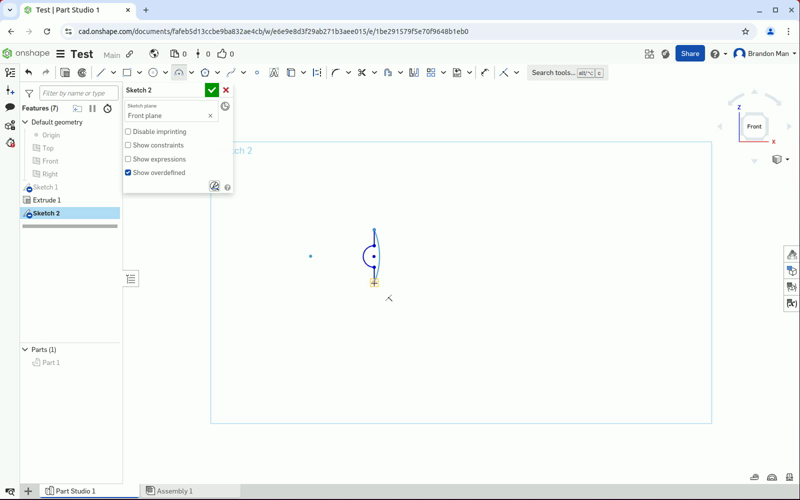
mouse_move(347, 256)
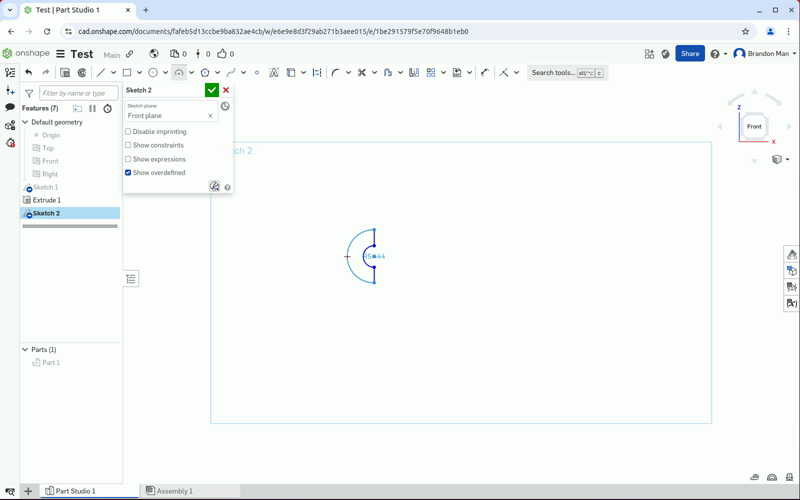
click(347, 256)
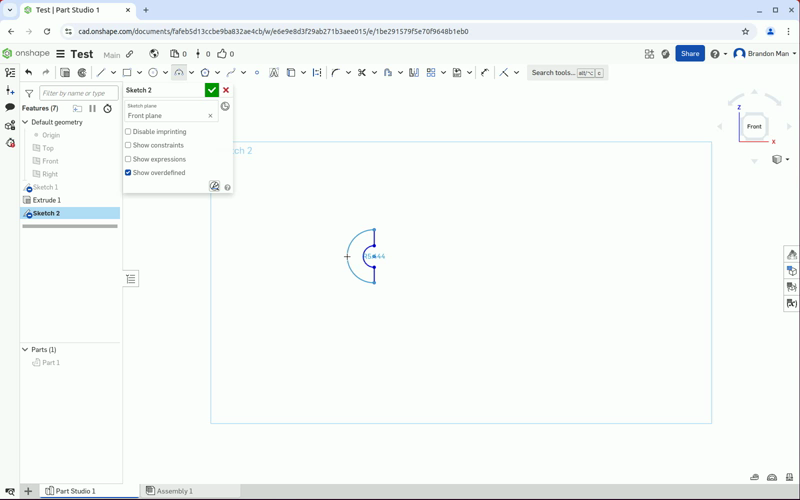
key_up(shift)
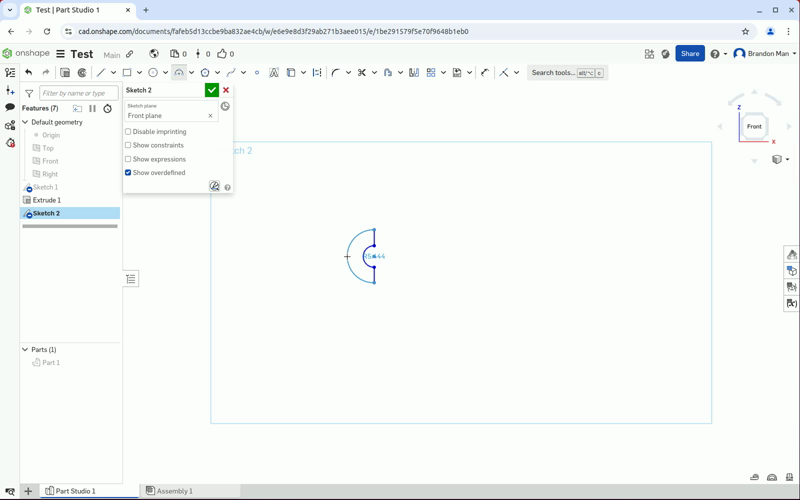
key(esc)
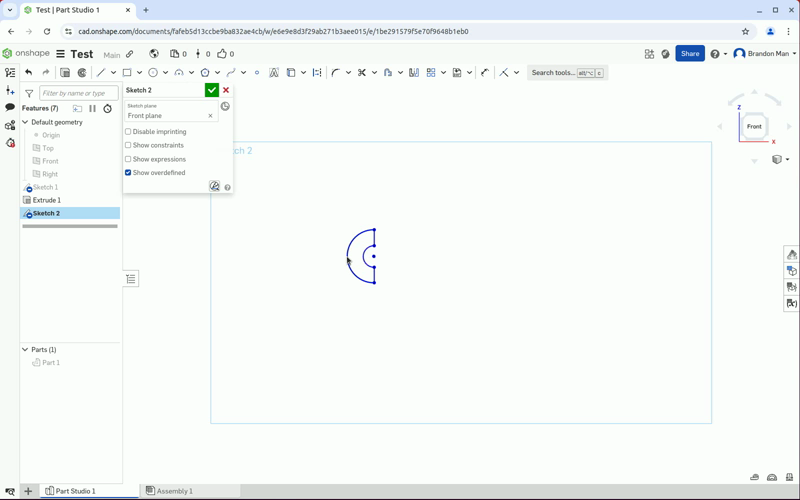
mouse_move(369, 245)
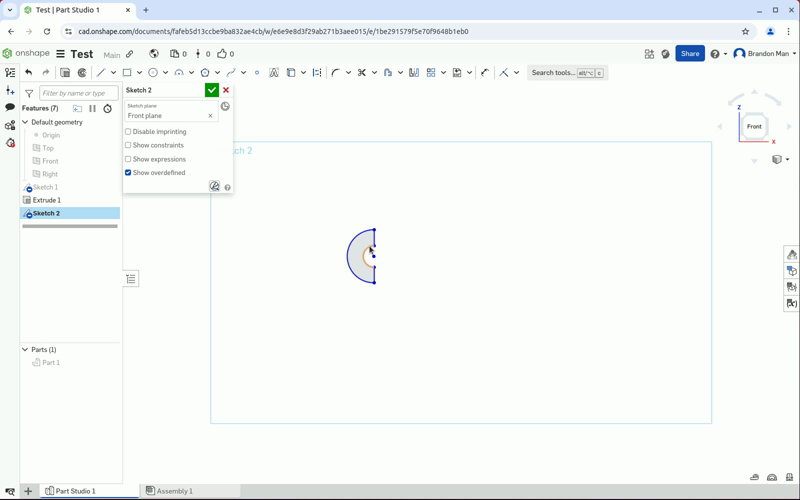
scroll(6)
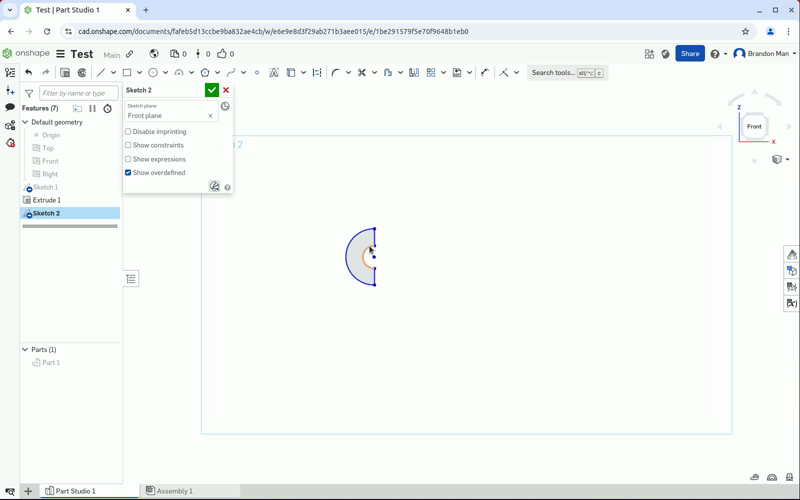
scroll(6)
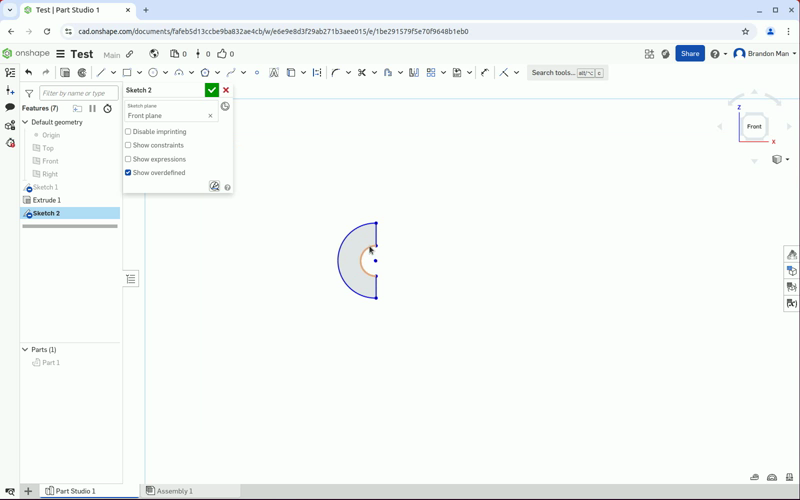
scroll(6)
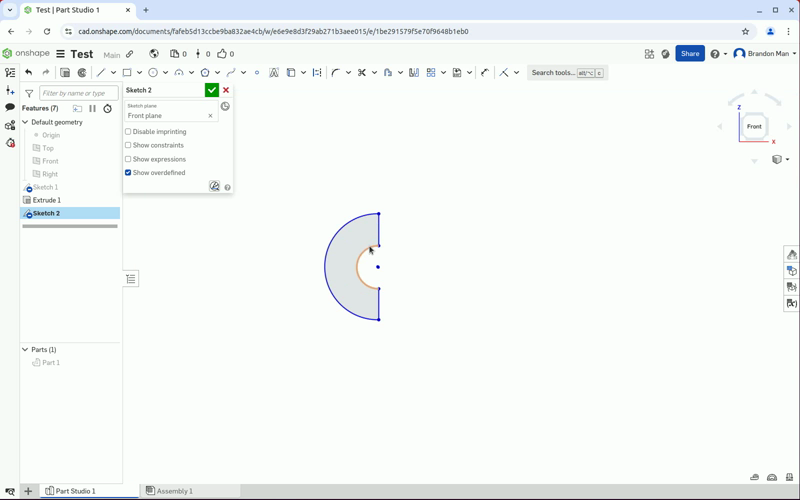
scroll(6)
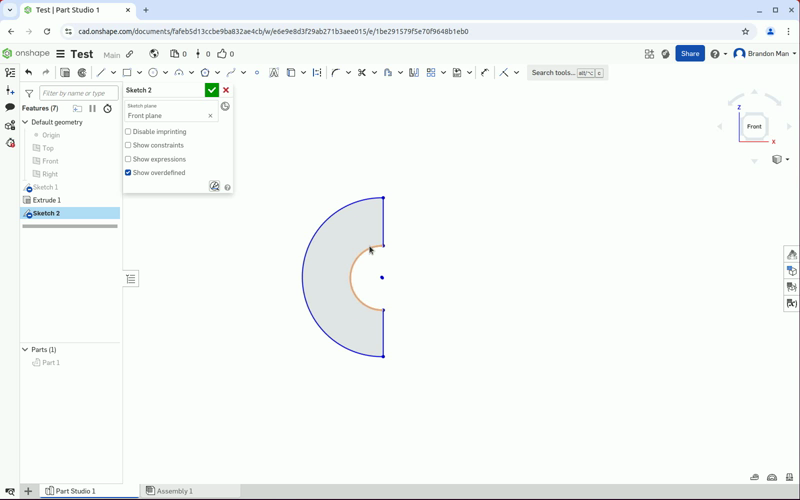
scroll(6)
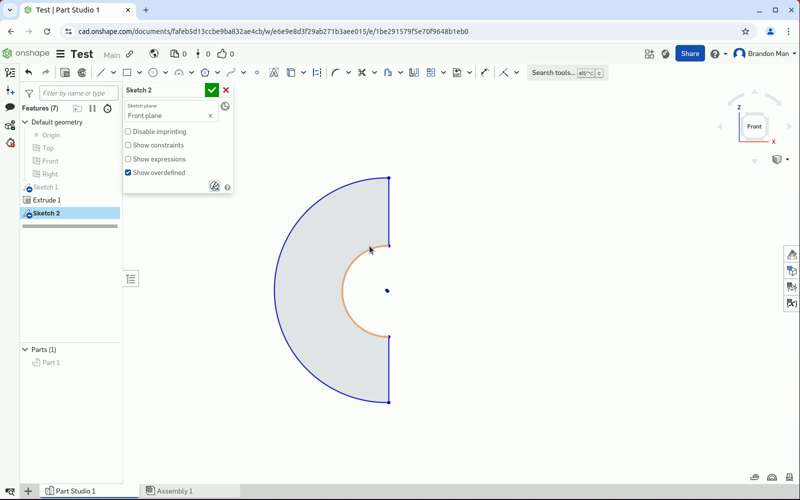
scroll(6)
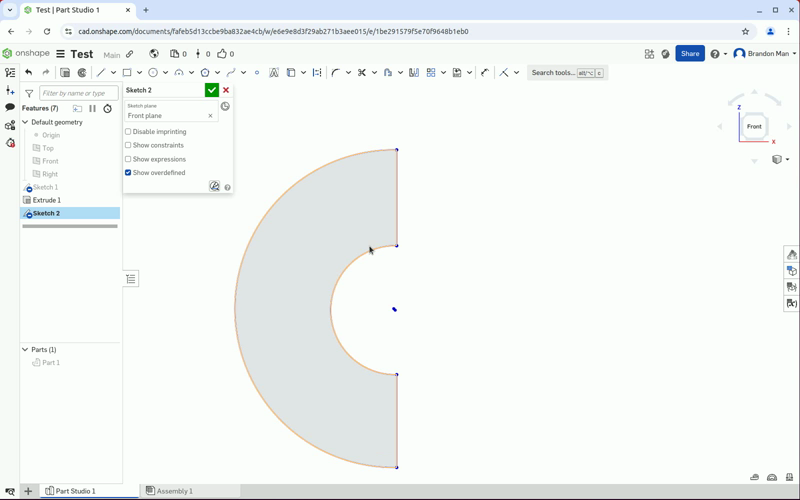
scroll(6)
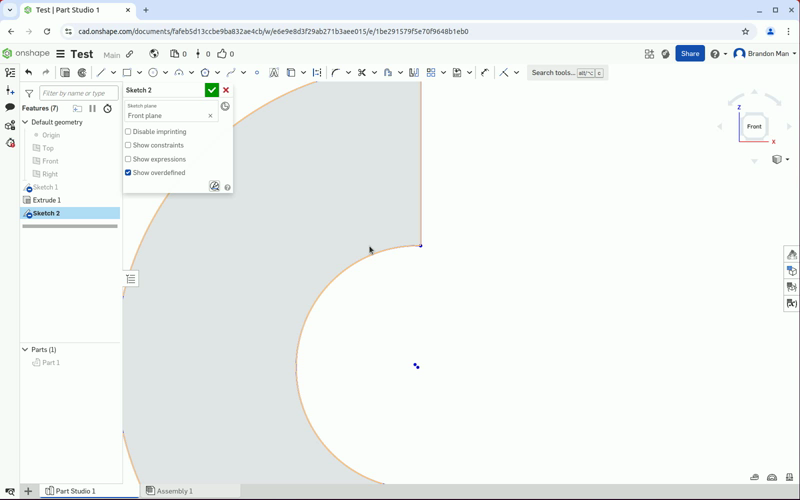
click(369, 245)
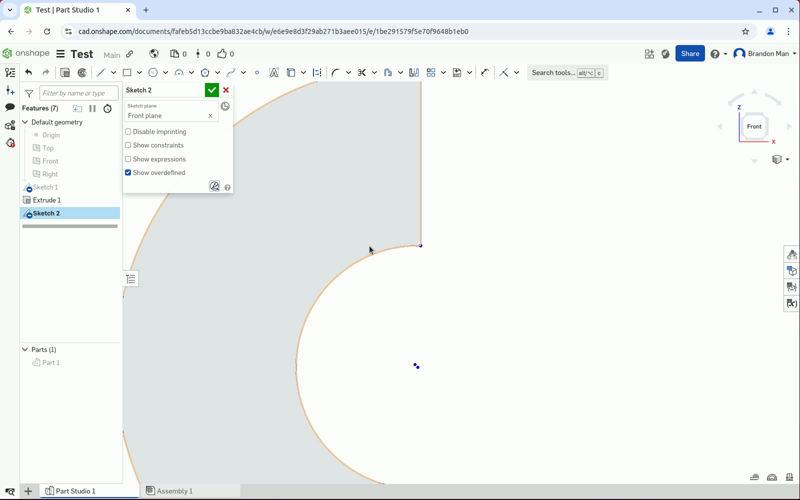
scroll(-6)
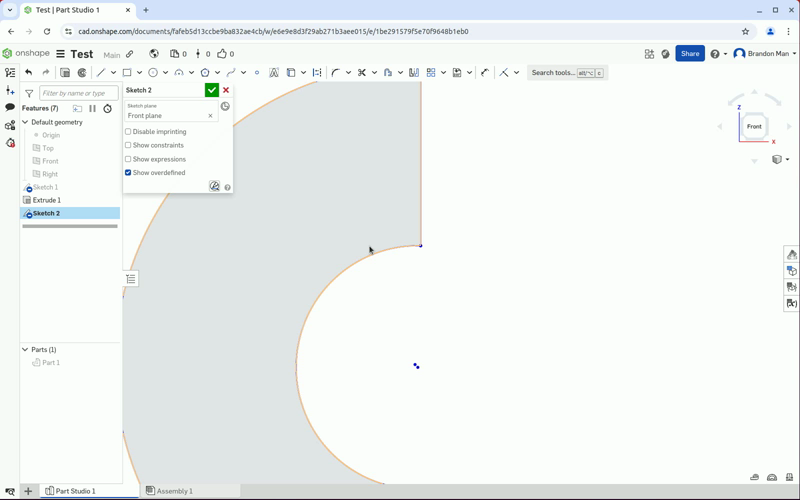
scroll(-6)
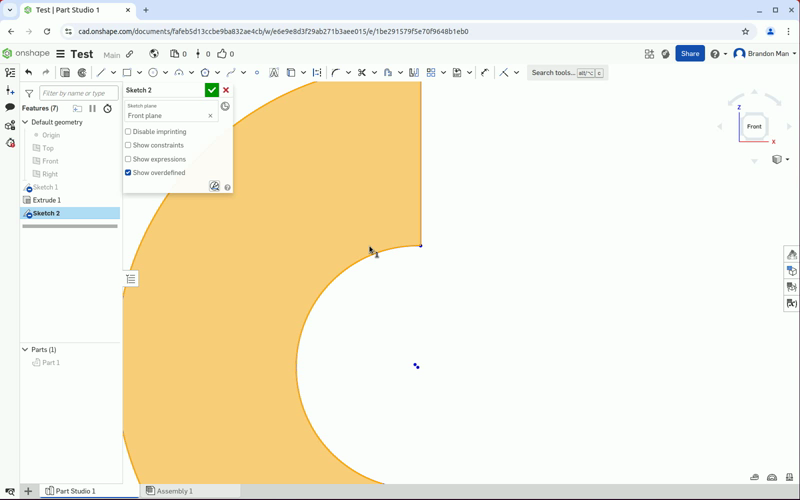
scroll(-6)
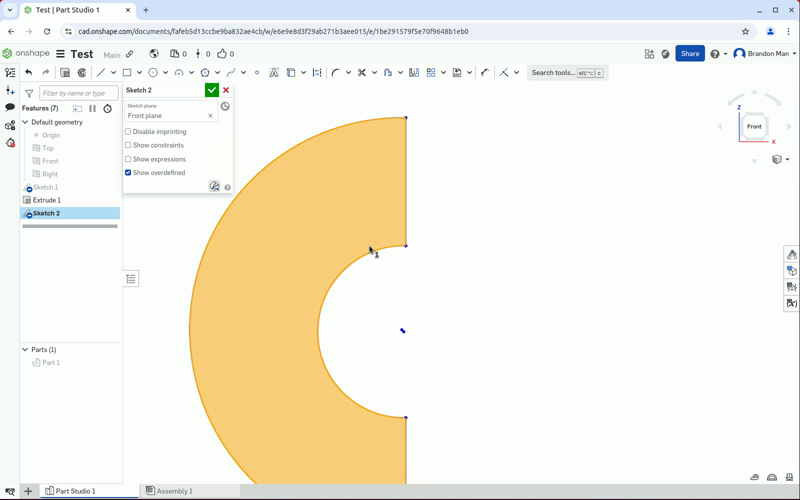
scroll(-6)
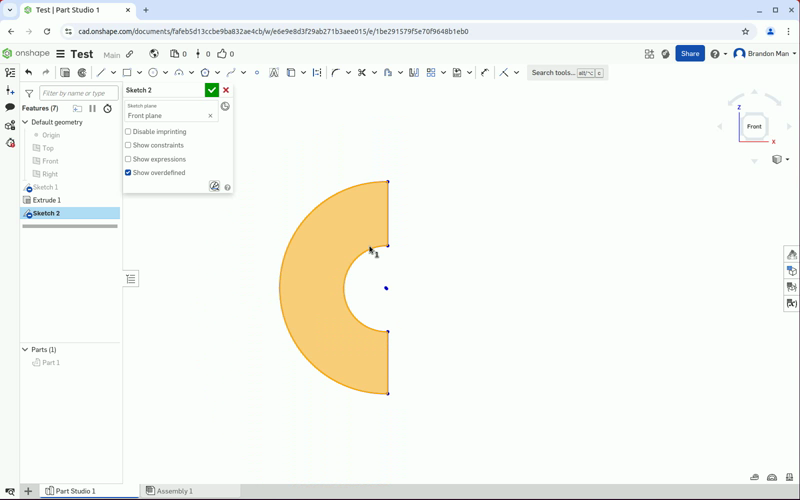
scroll(-6)
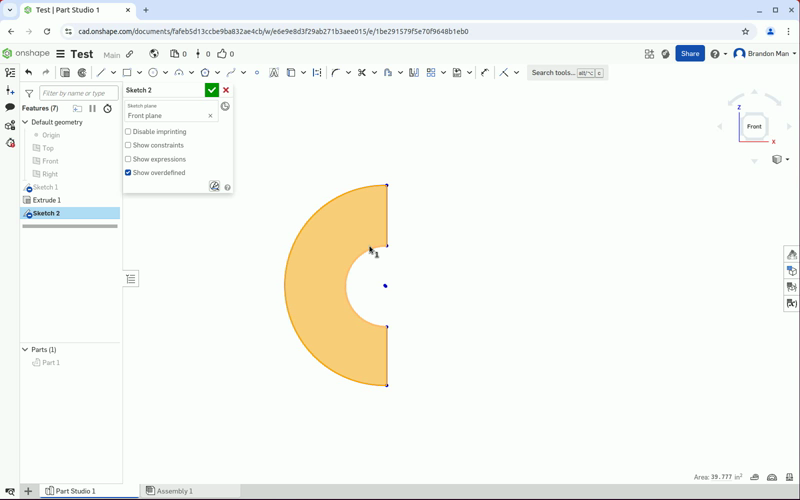
scroll(-6)
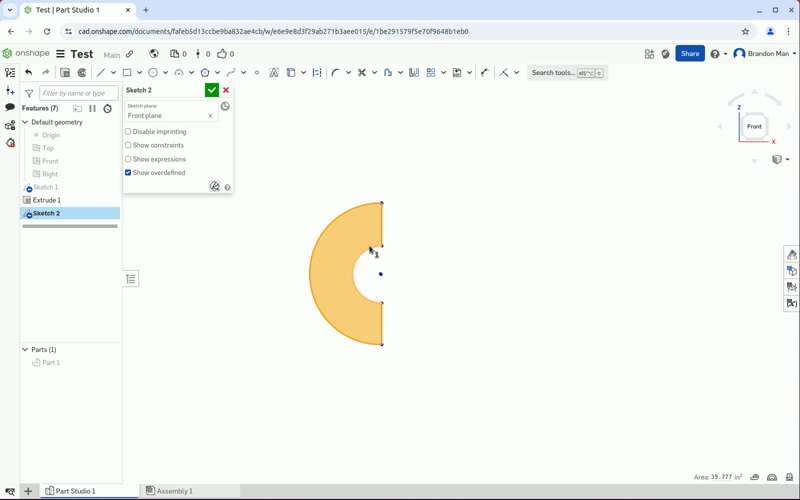
scroll(-6)
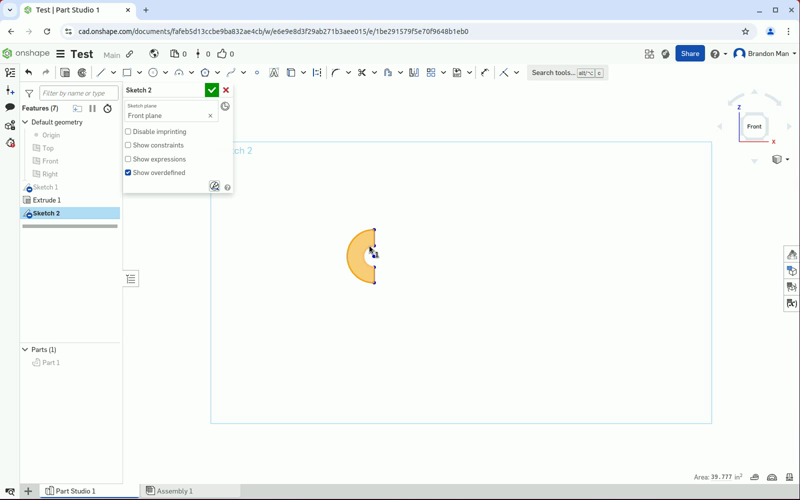
mouse_move(73, 352)
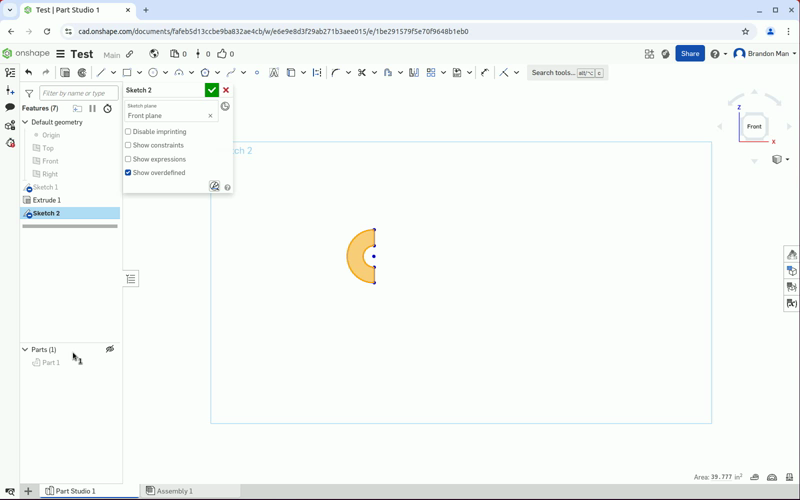
key(shift+y)
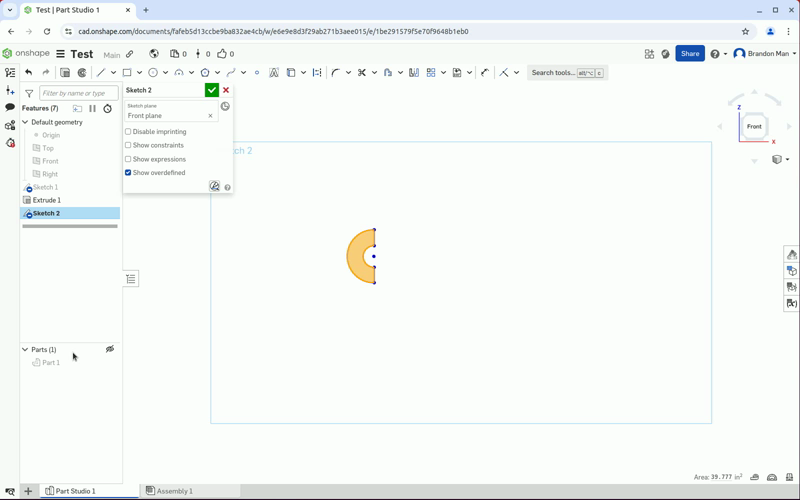
key(shift+e)
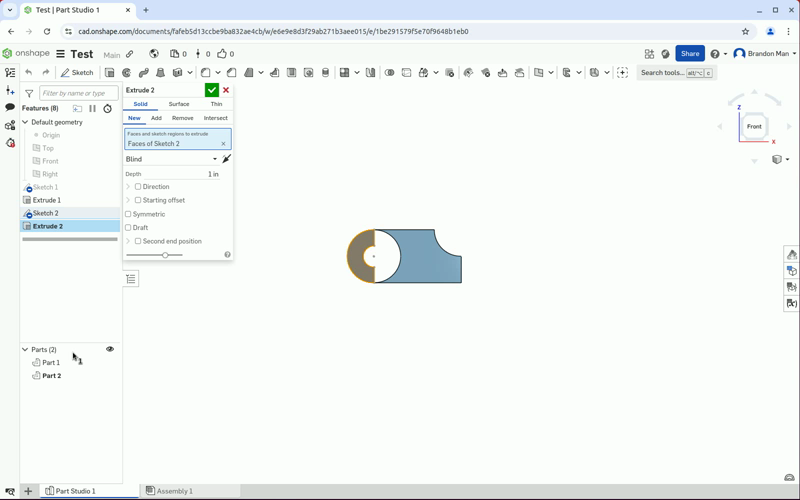
mouse_move(143, 106)
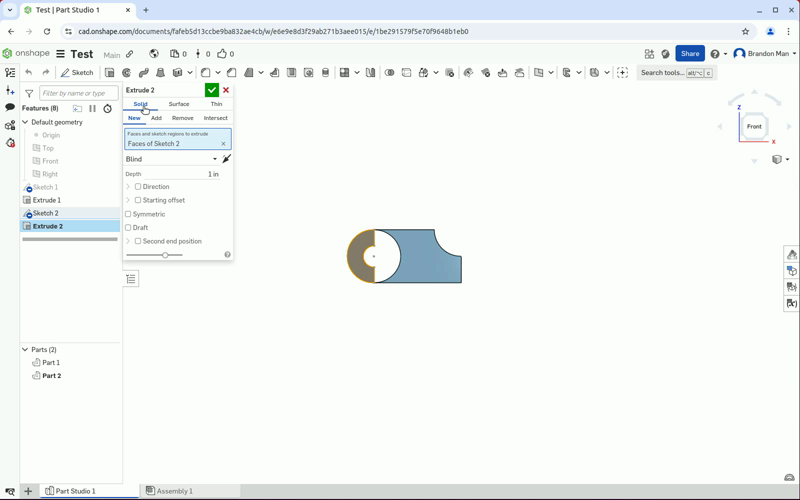
click(143, 106)
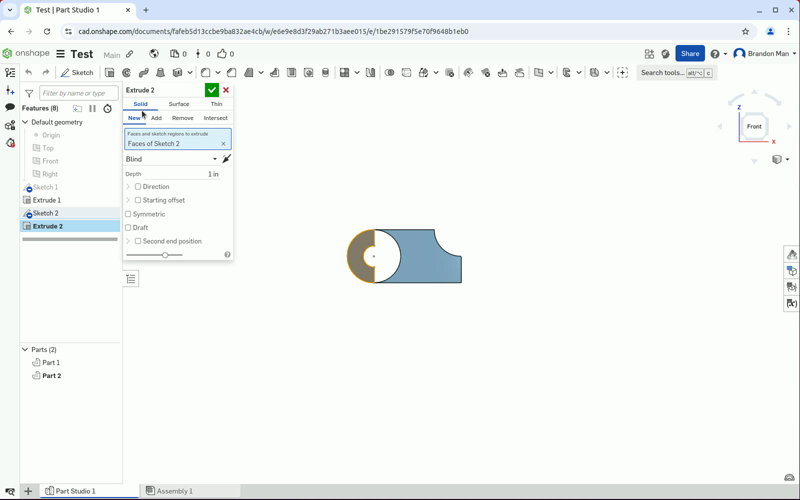
mouse_move(137, 120)
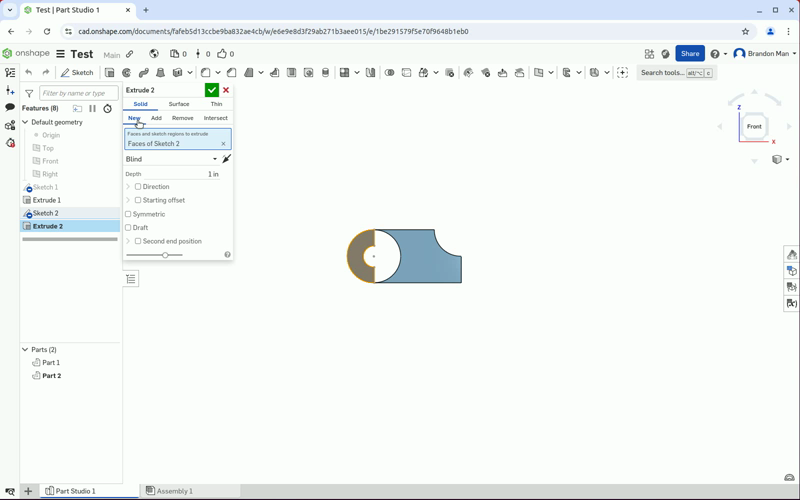
click(137, 120)
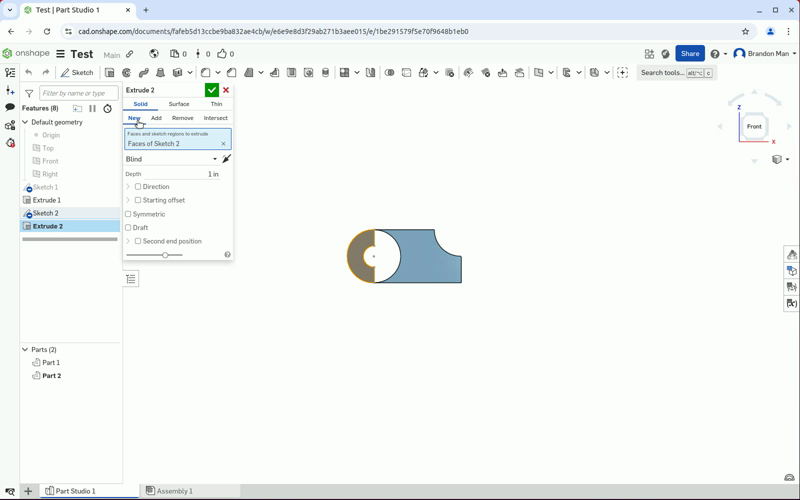
key(tab, 4)
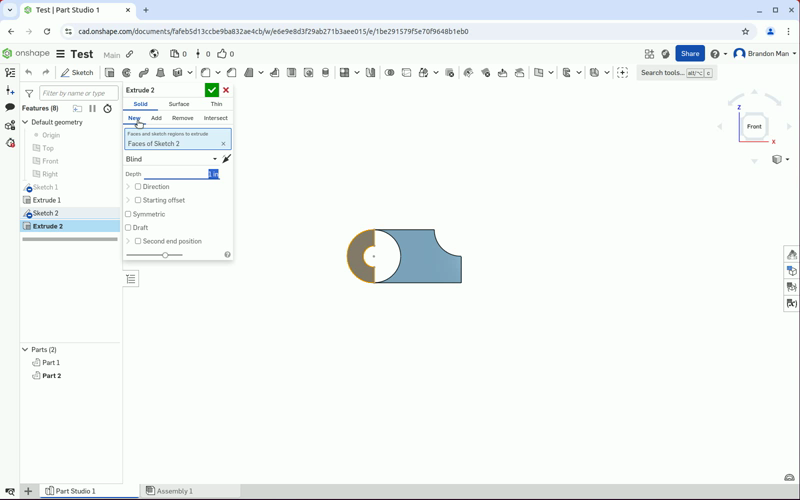
text(4.333)
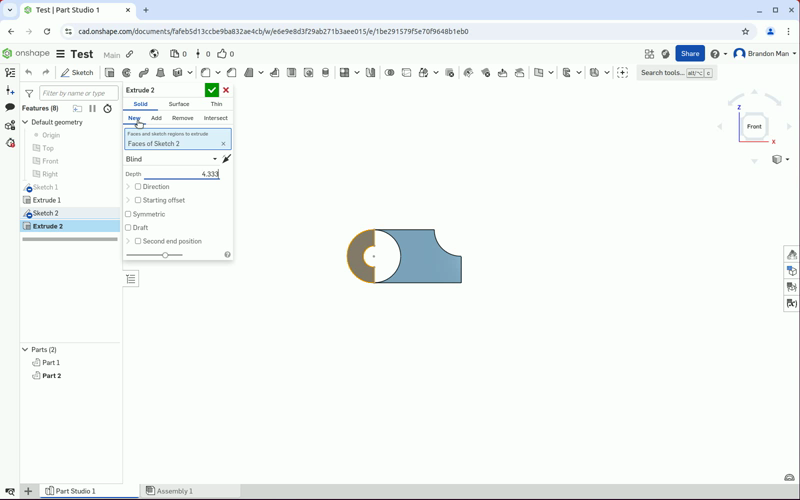
key(enter)
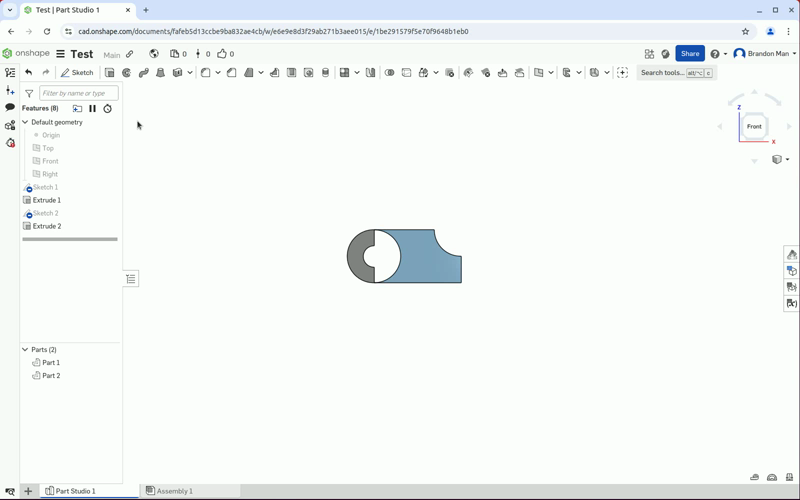
key(shift+h)
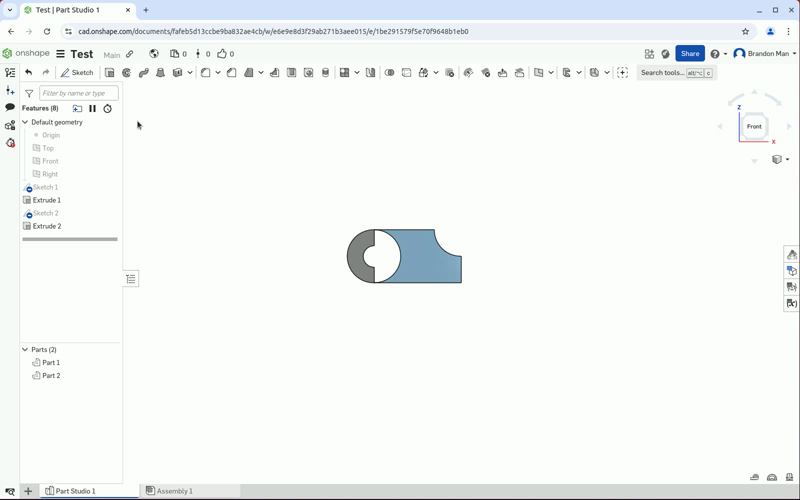
key(shift+h)
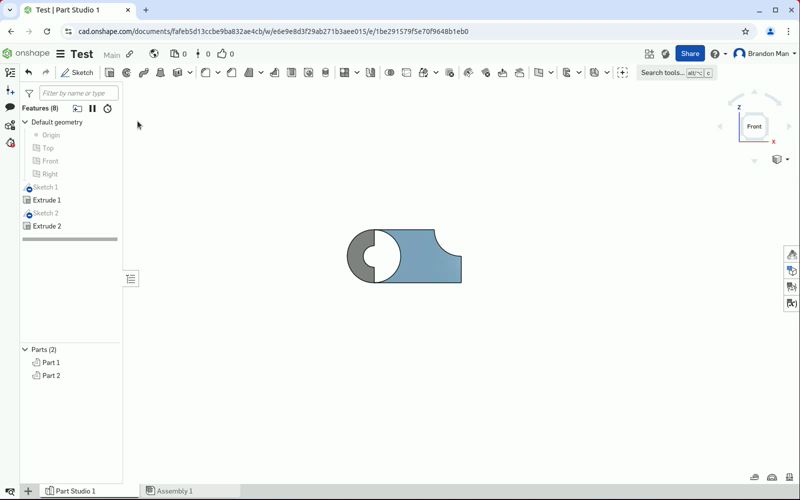
mouse_move(73, 189)
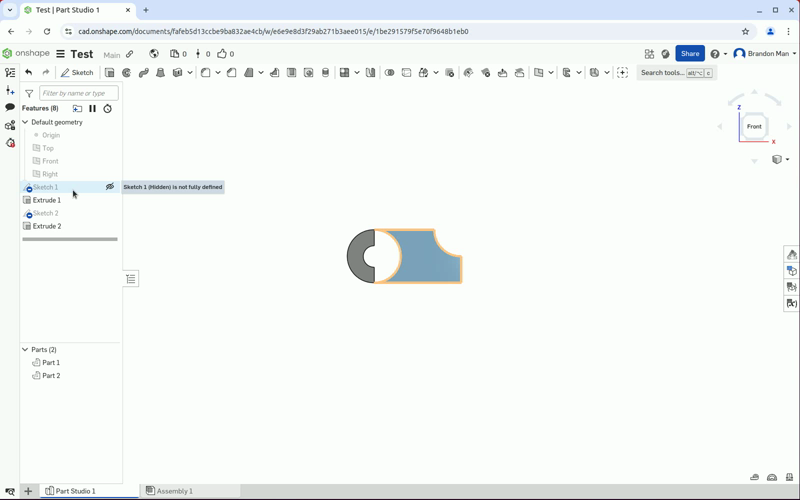
click(73, 189)
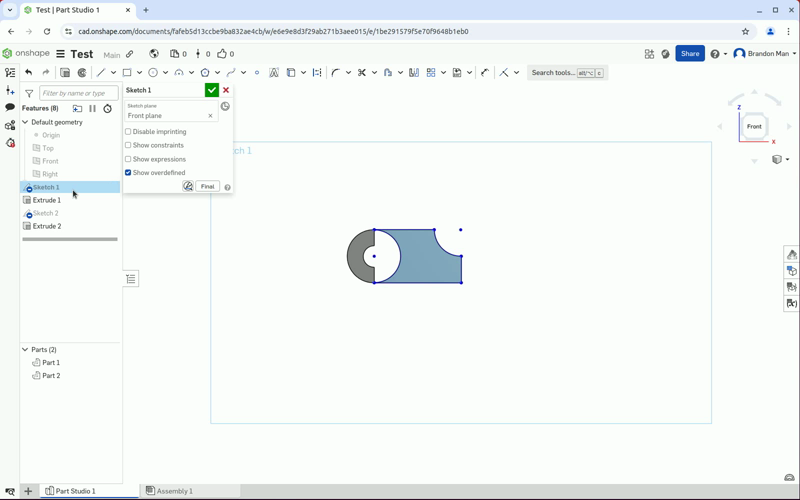
mouse_move(229, 92)
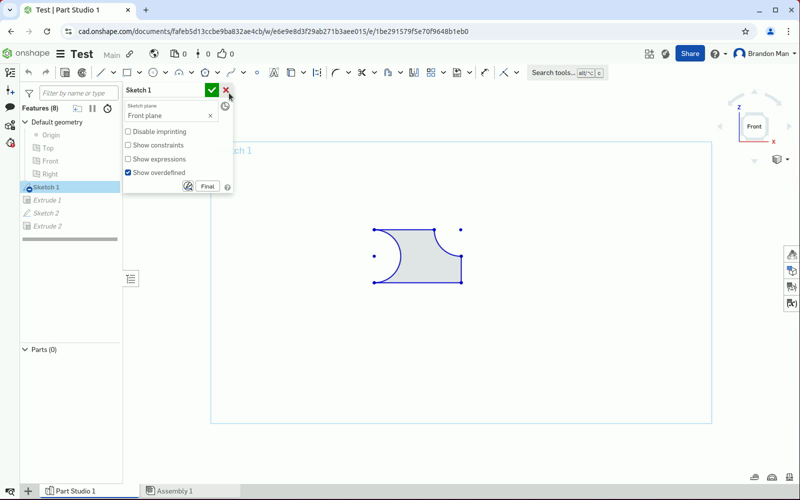
click(229, 92)
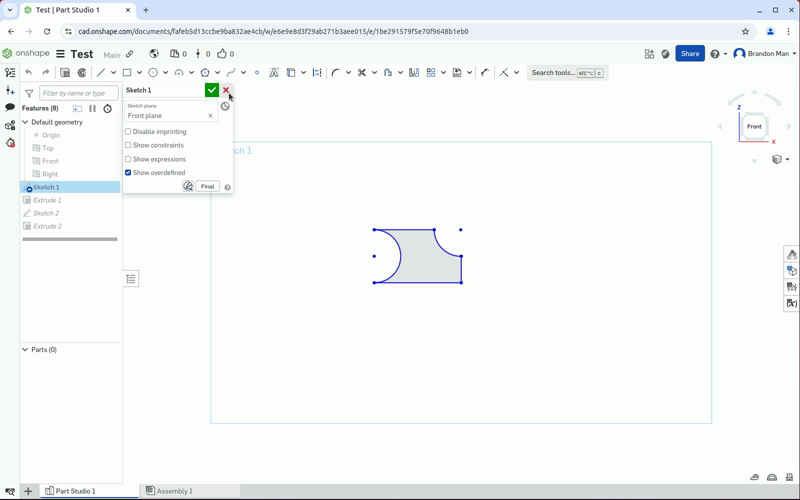
key(shift+s)
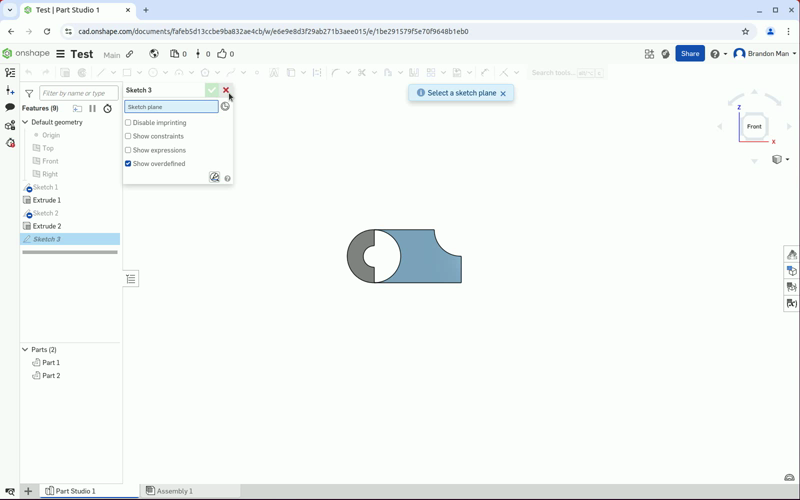
mouse_move(73, 163)
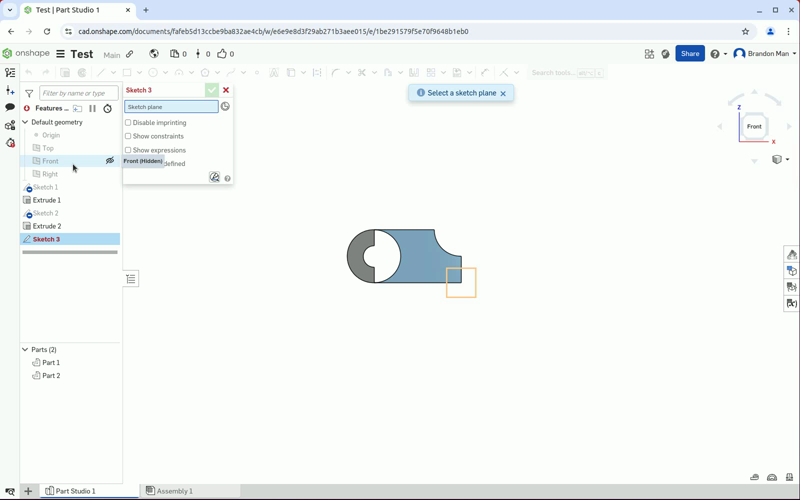
click(73, 163)
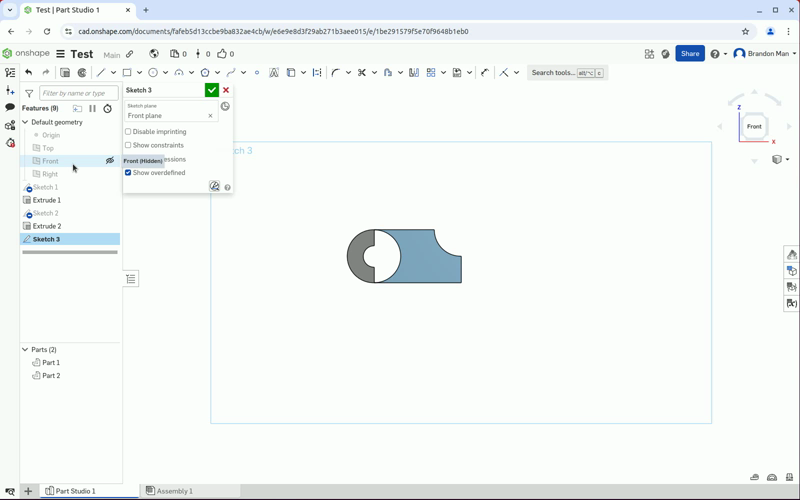
mouse_move(73, 352)
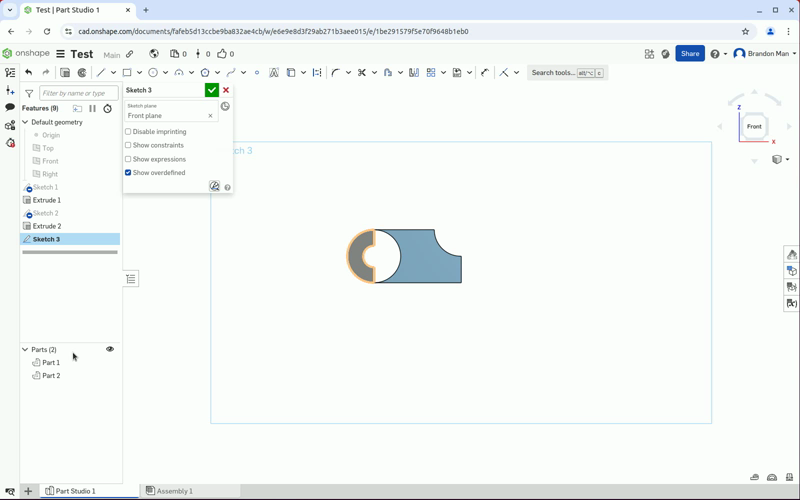
key(y)
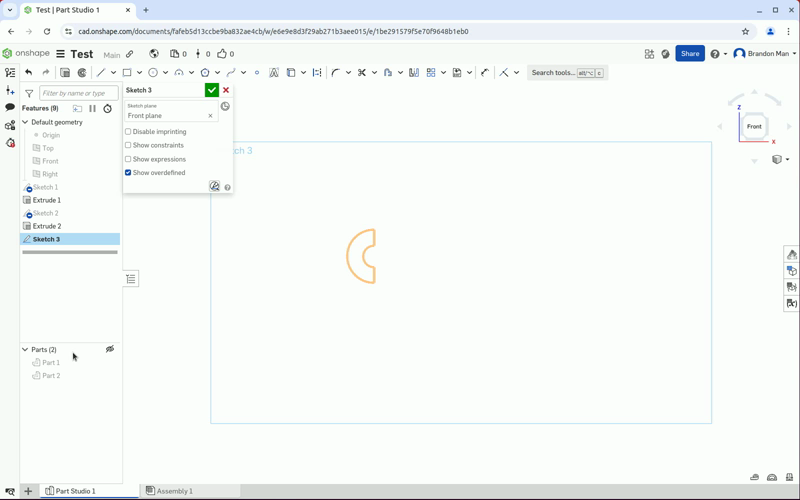
key(a)
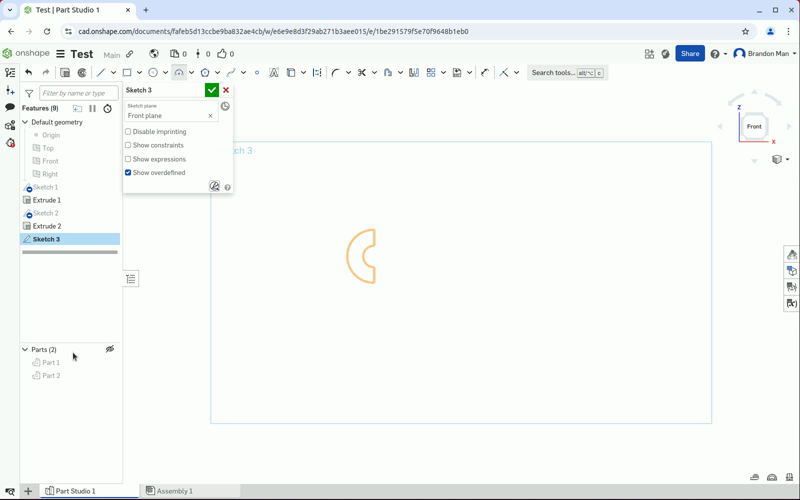
key_down(shift)
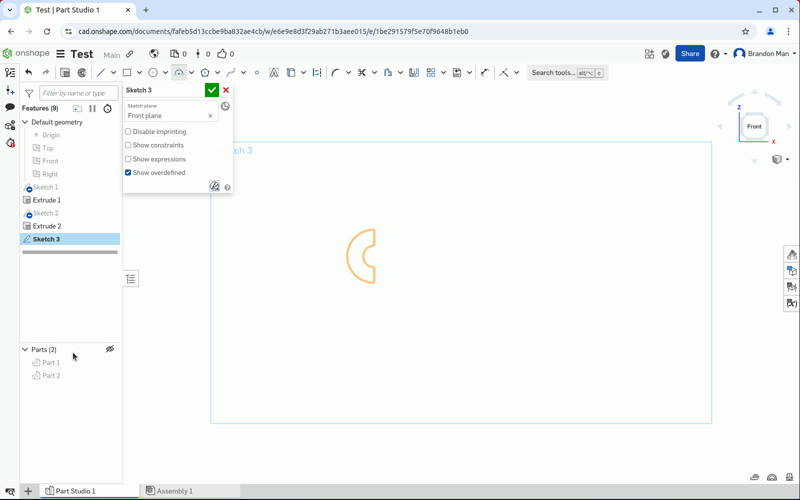
mouse_move(374, 282)
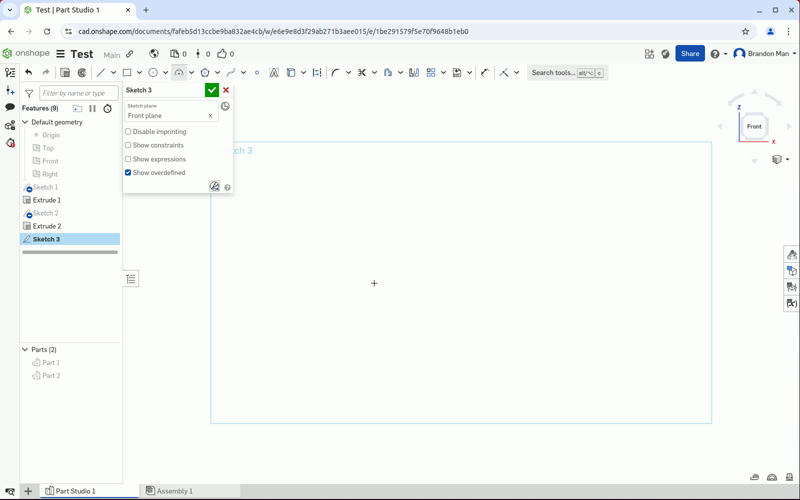
click(374, 282)
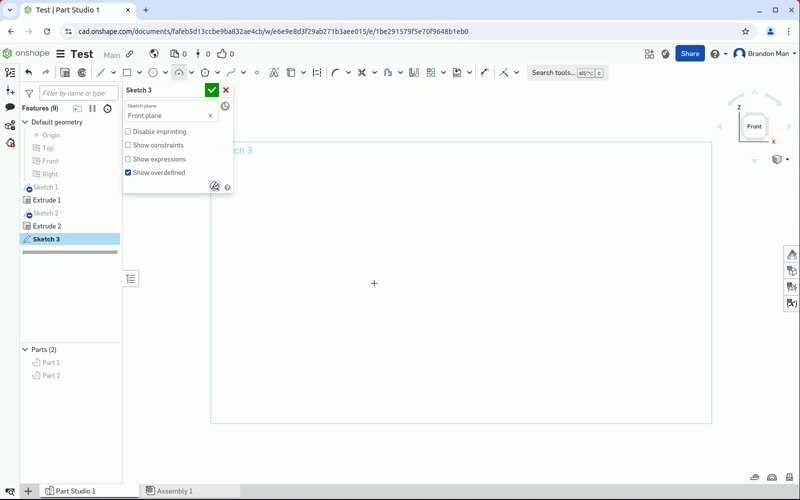
key_up(shift)
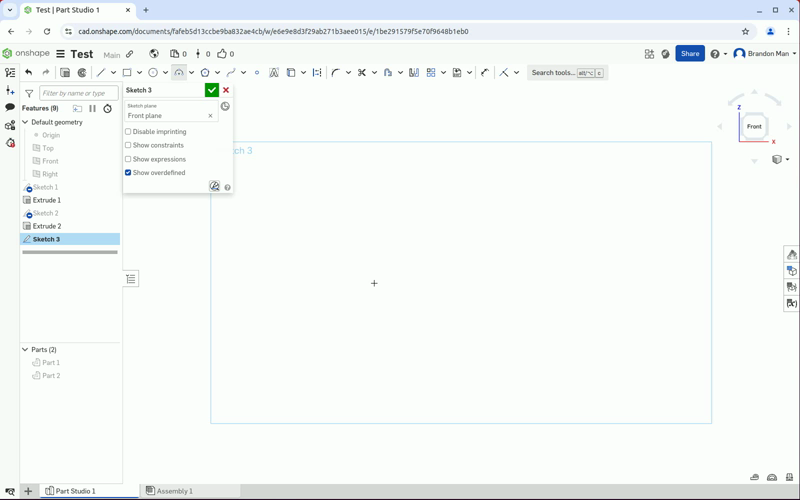
key_down(shift)
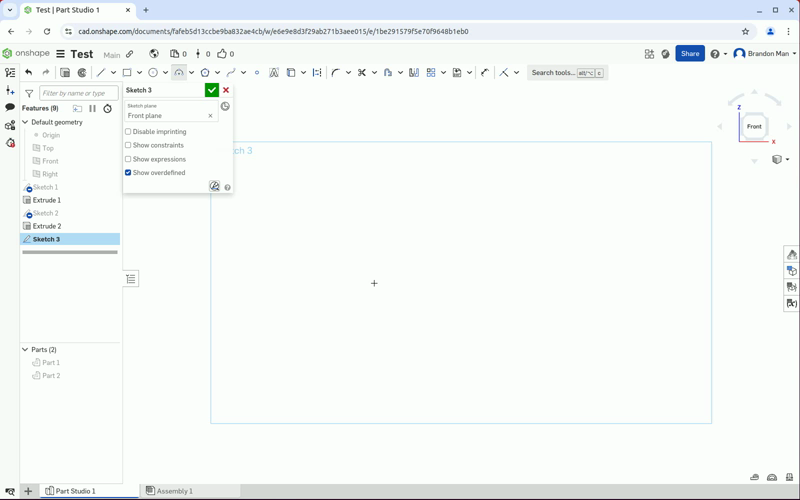
mouse_move(374, 229)
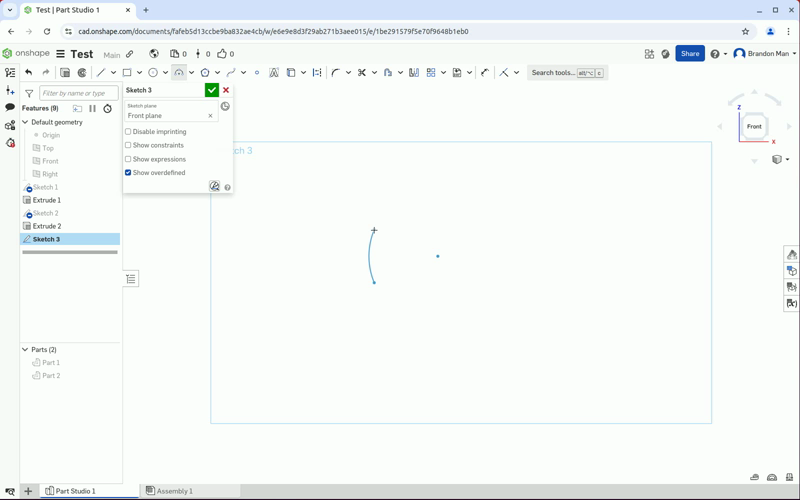
click(374, 229)
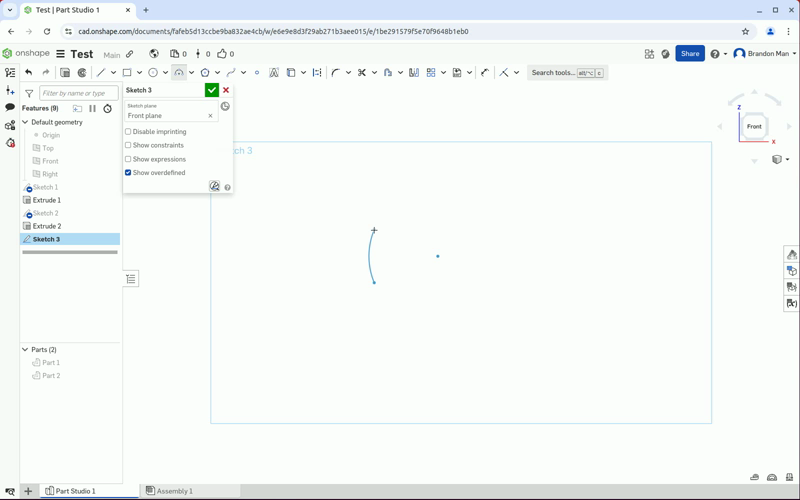
mouse_move(400, 256)
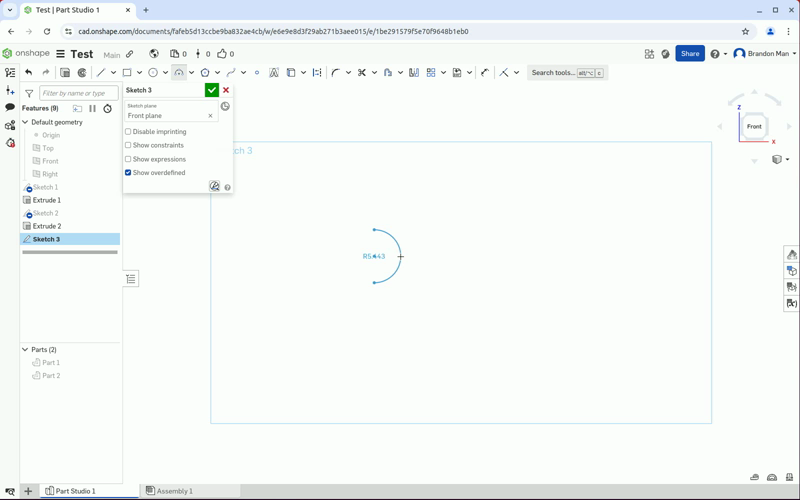
click(400, 256)
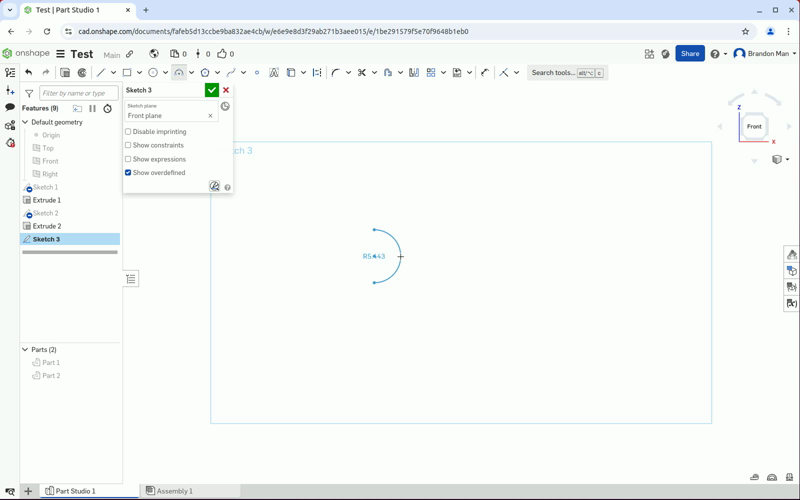
key_up(shift)
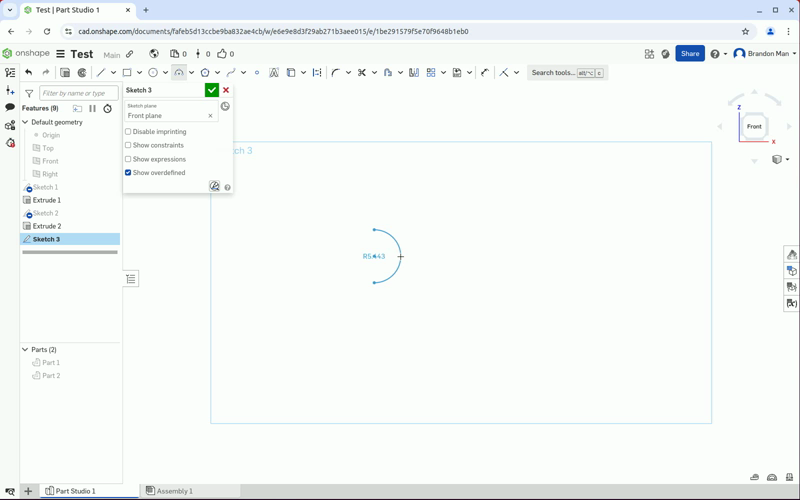
key(esc)
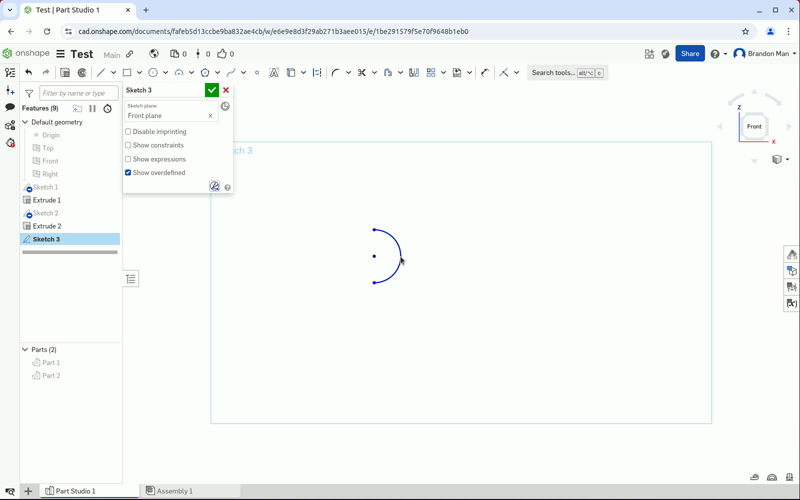
key(l)
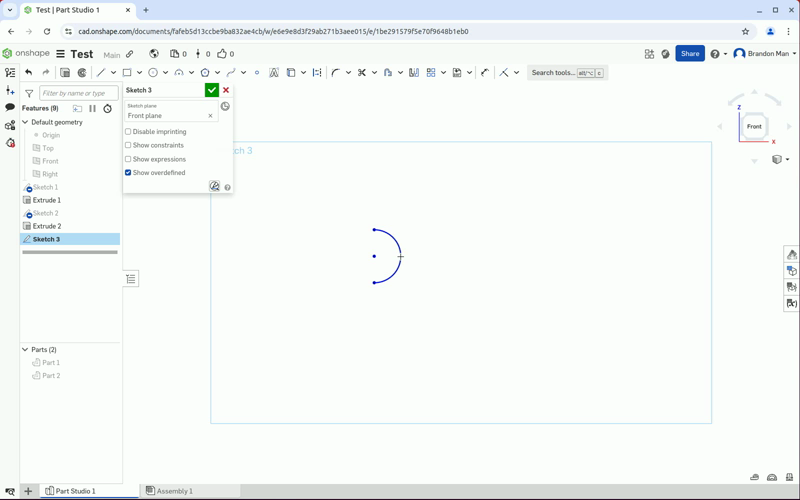
mouse_move(374, 229)
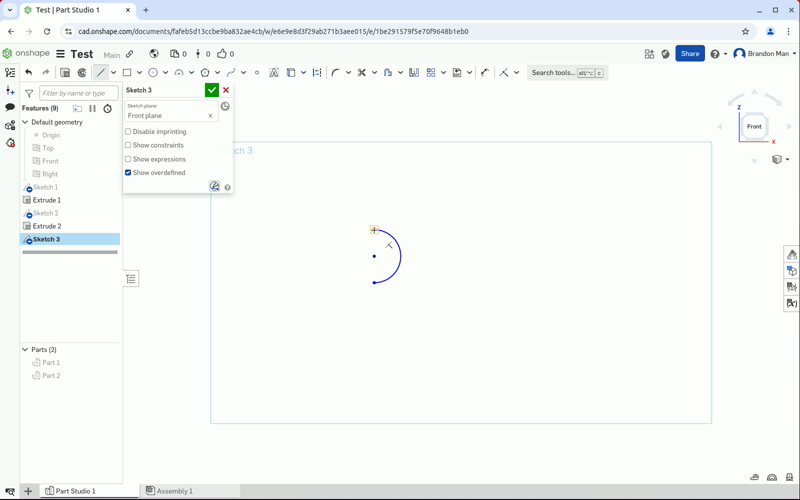
click(374, 229)
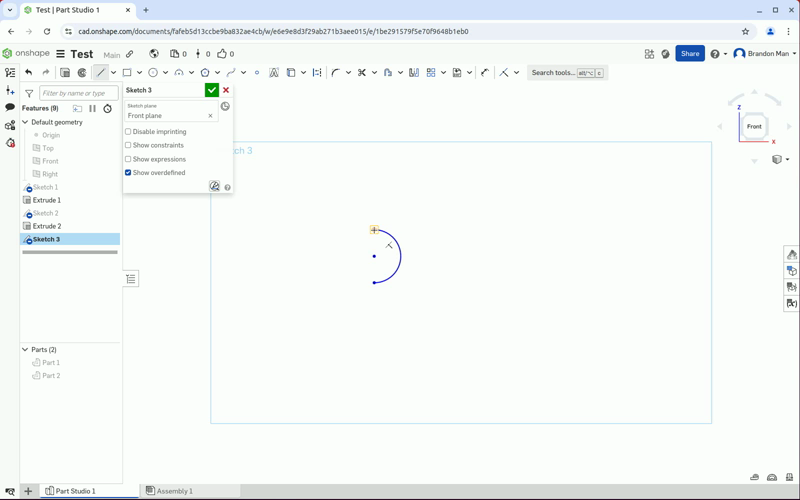
key_down(shift)
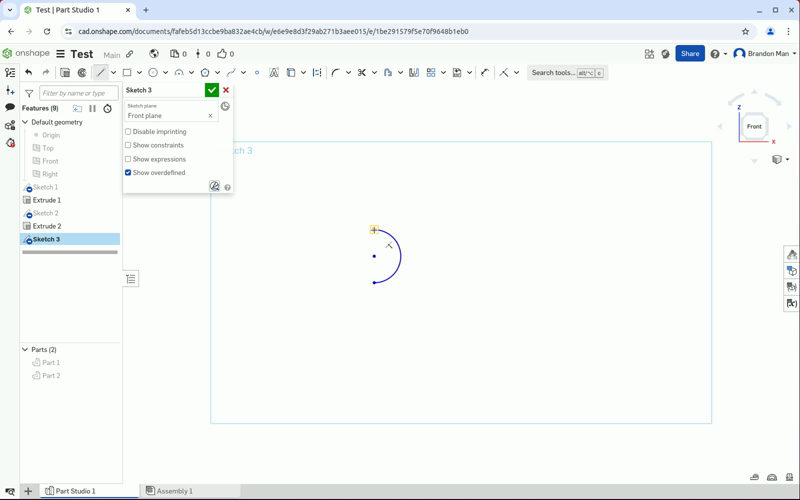
mouse_move(404, 229)
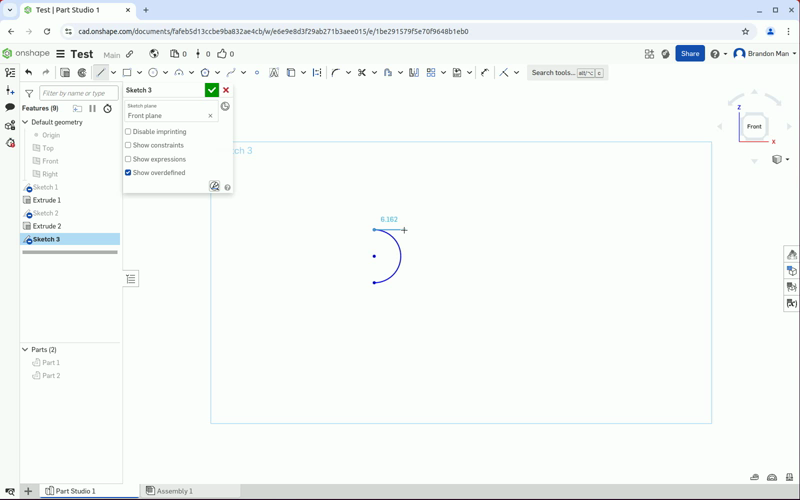
mouse_move(374, 245)
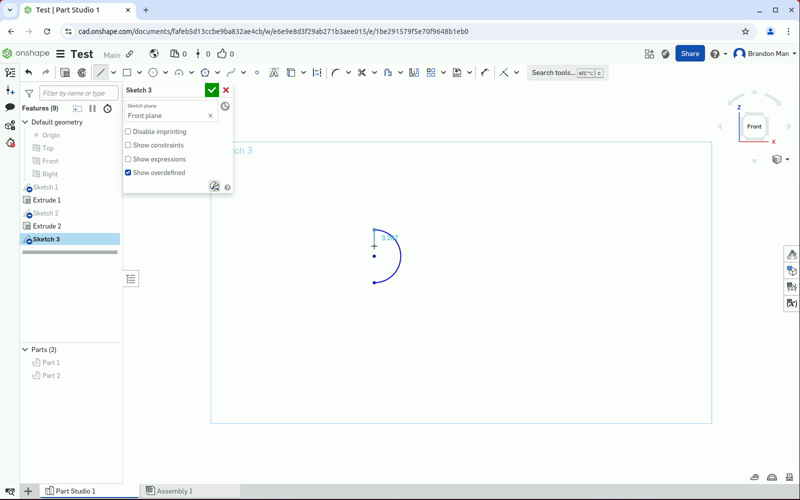
click(374, 245)
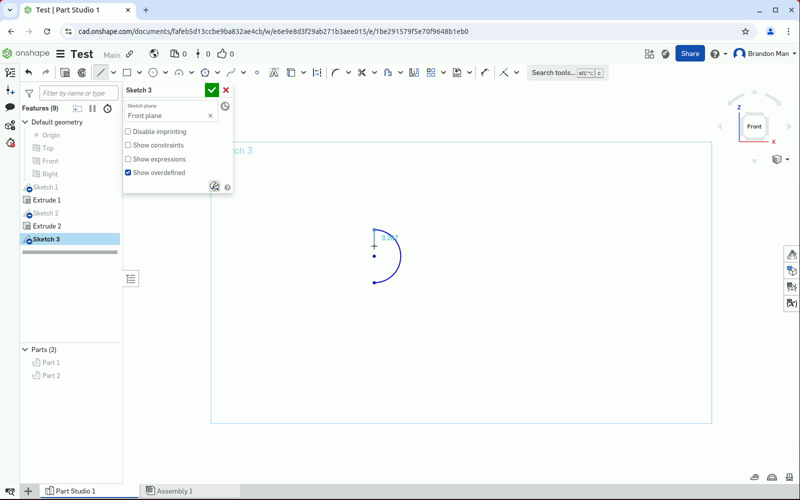
key_up(shift)
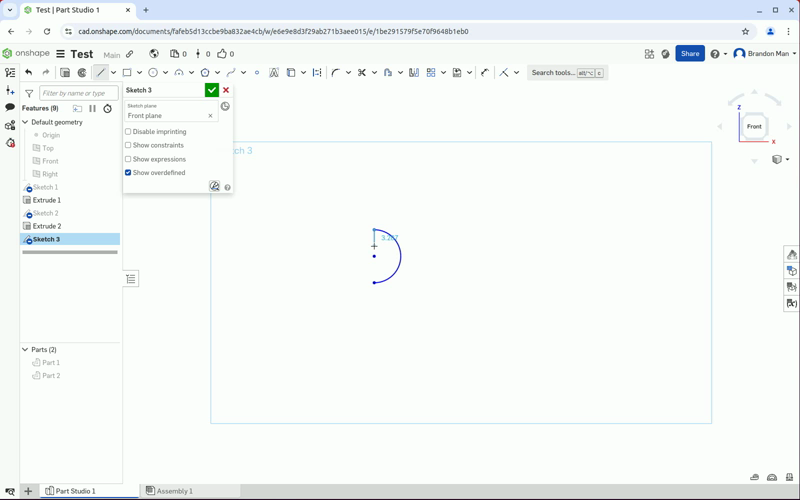
key(esc)
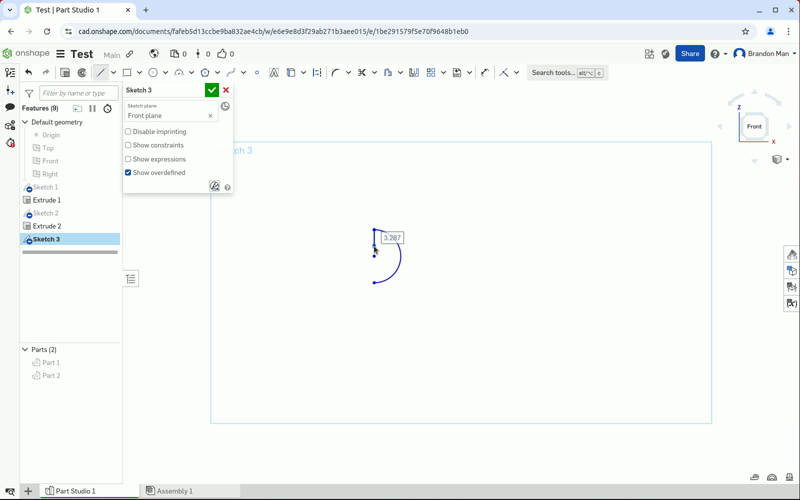
key(a)
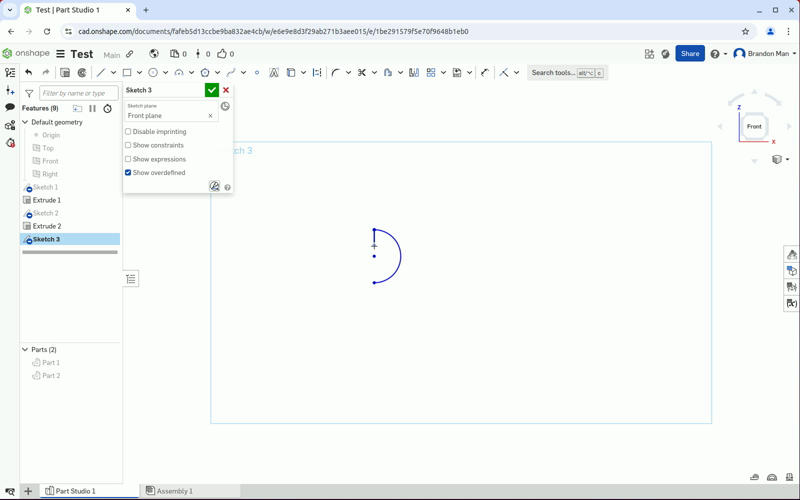
mouse_move(374, 245)
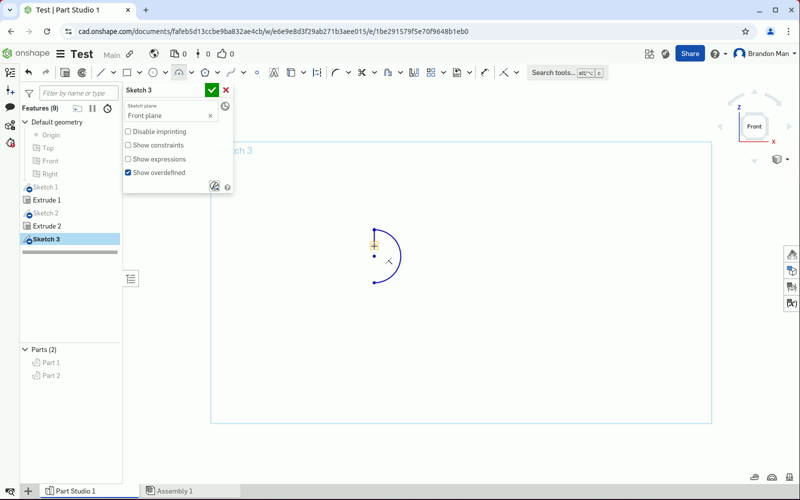
click(374, 245)
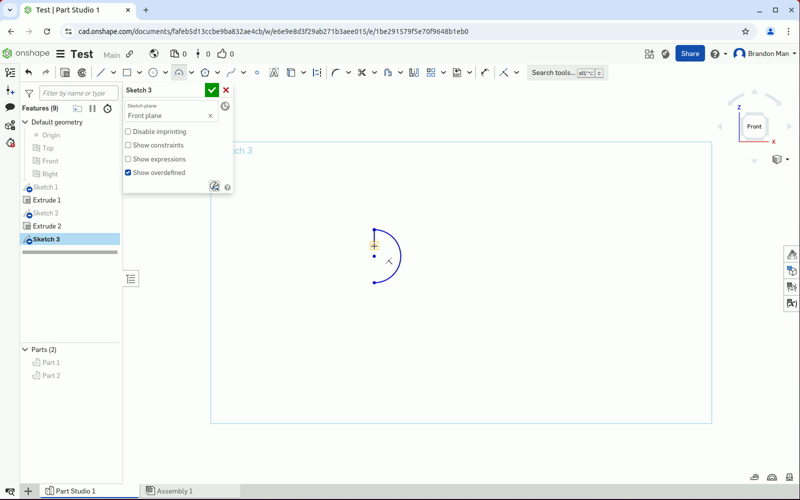
key_down(shift)
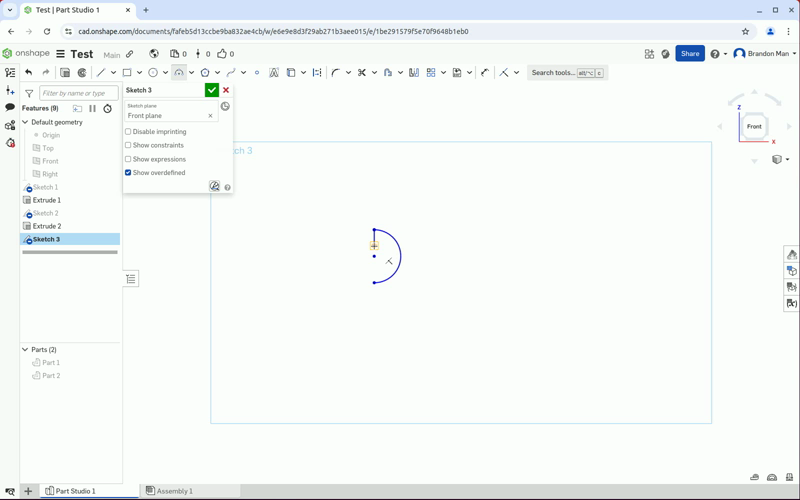
mouse_move(374, 267)
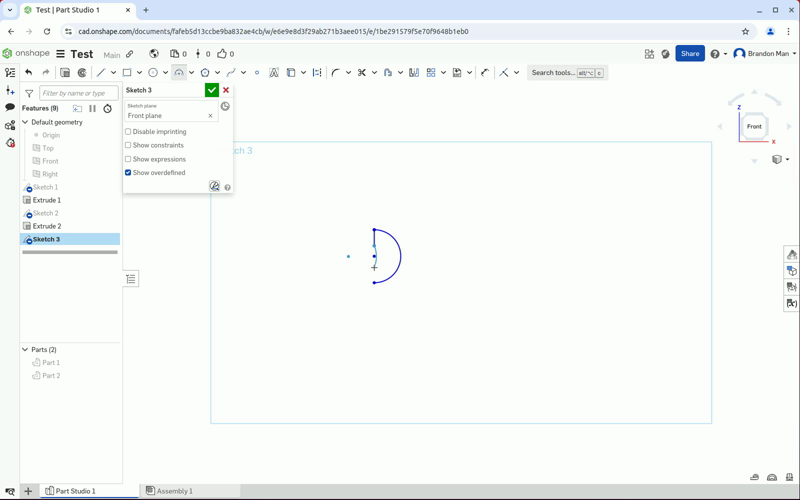
click(374, 267)
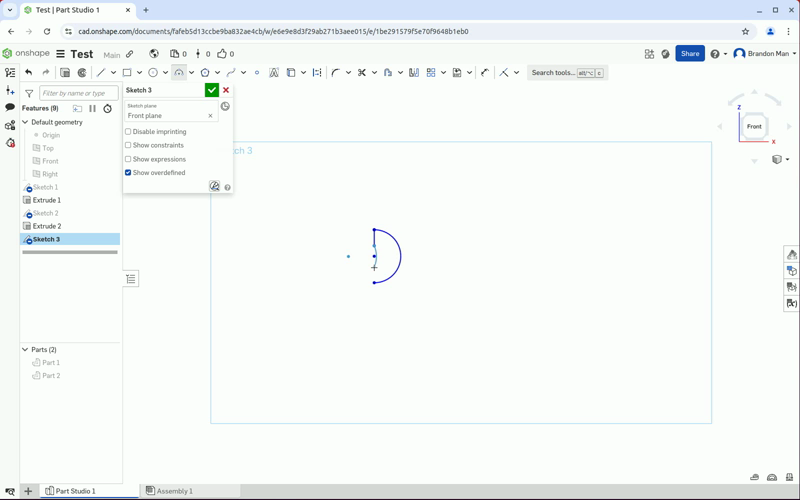
mouse_move(384, 256)
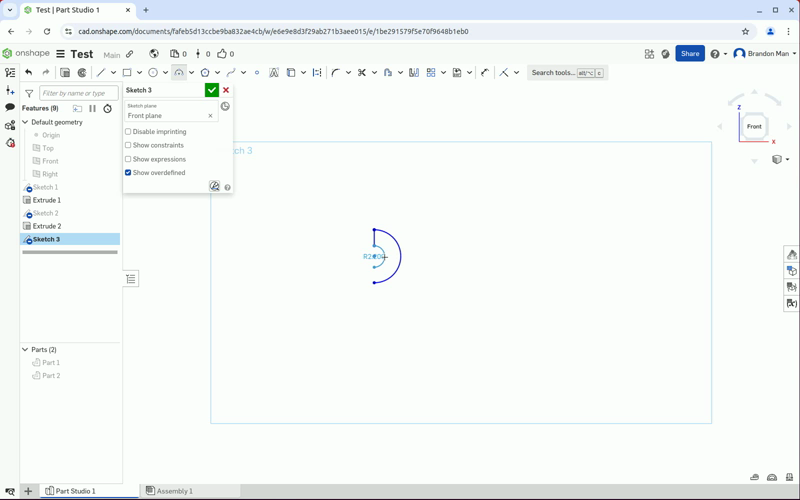
click(384, 256)
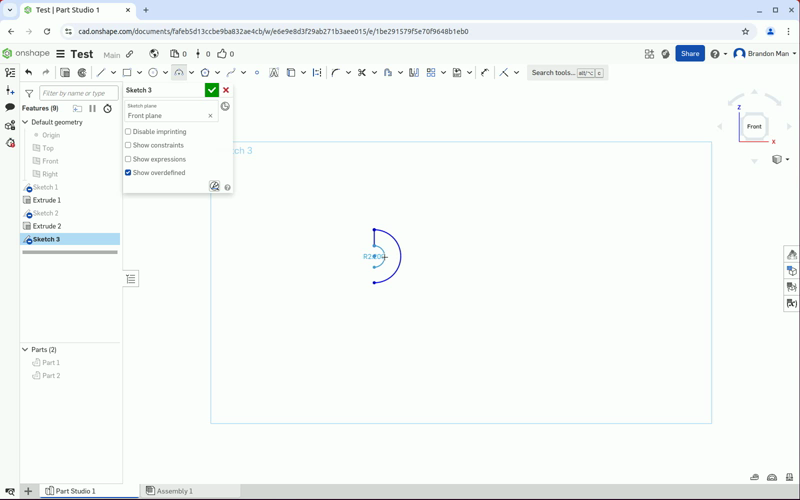
key_up(shift)
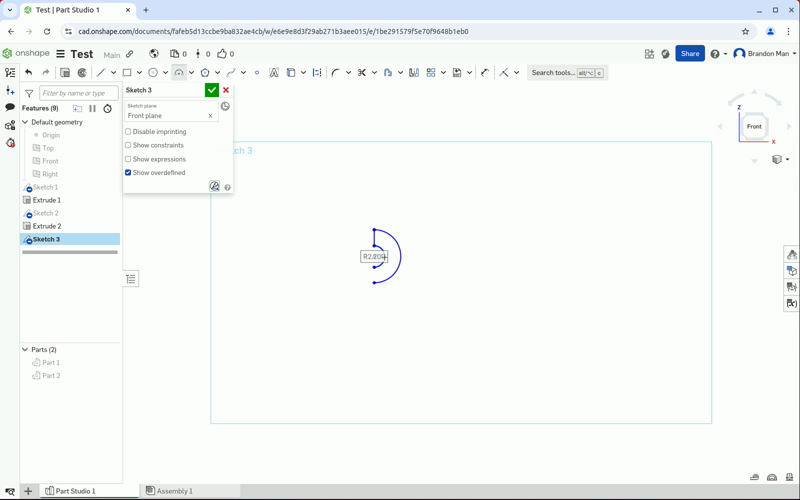
key(esc)
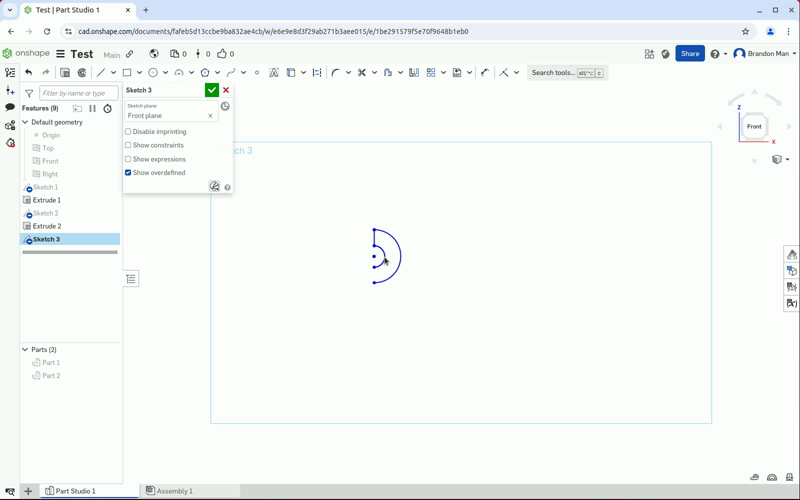
key(l)
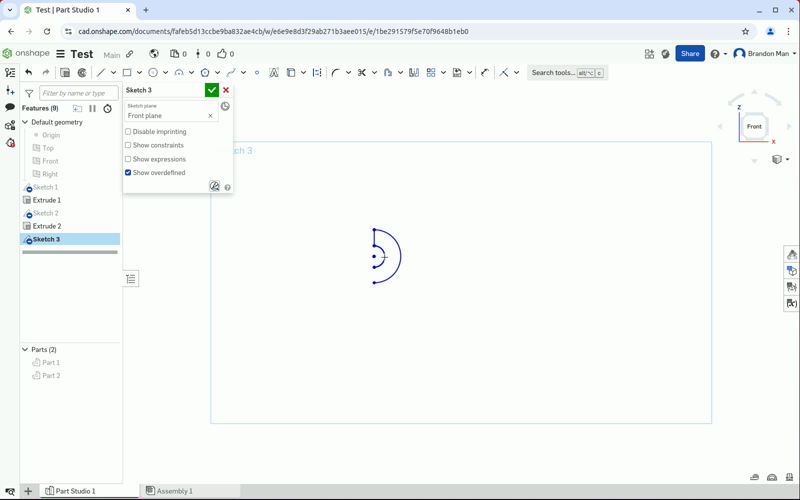
mouse_move(374, 267)
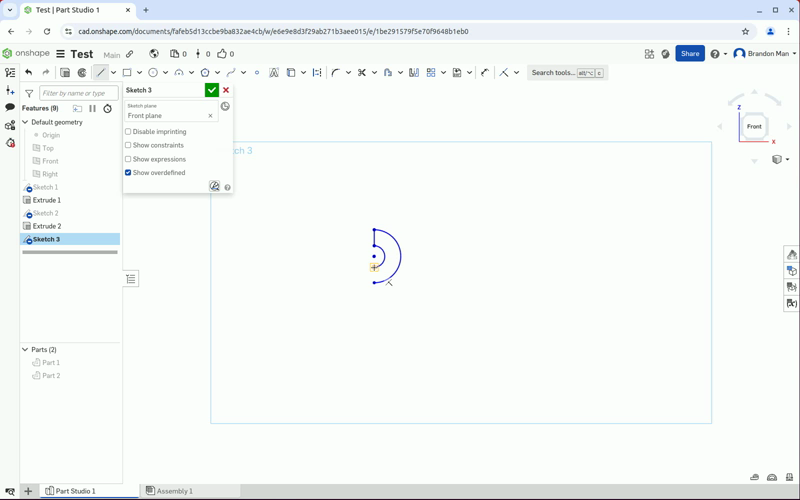
click(374, 267)
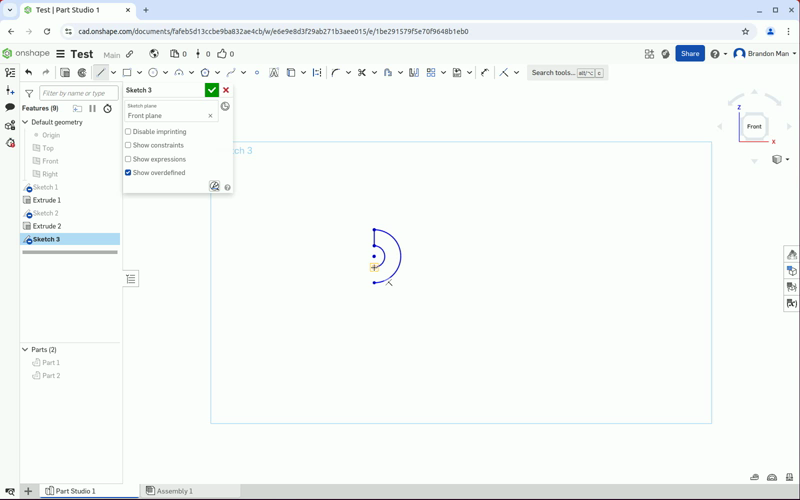
mouse_move(404, 267)
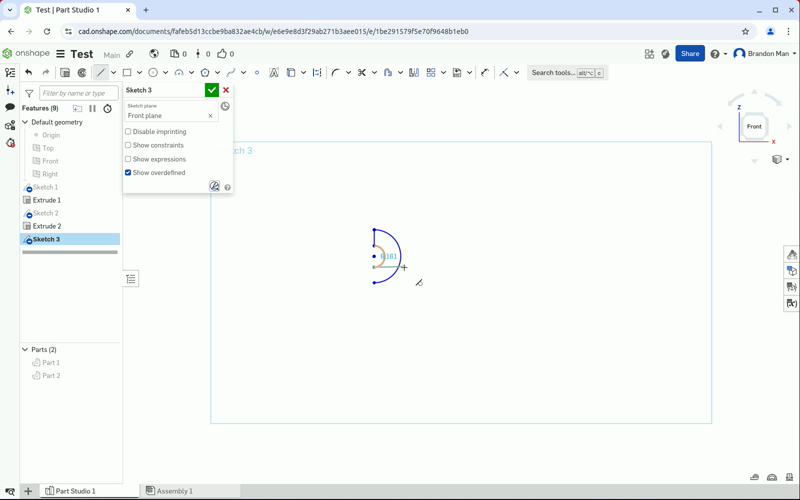
key_down(shift)
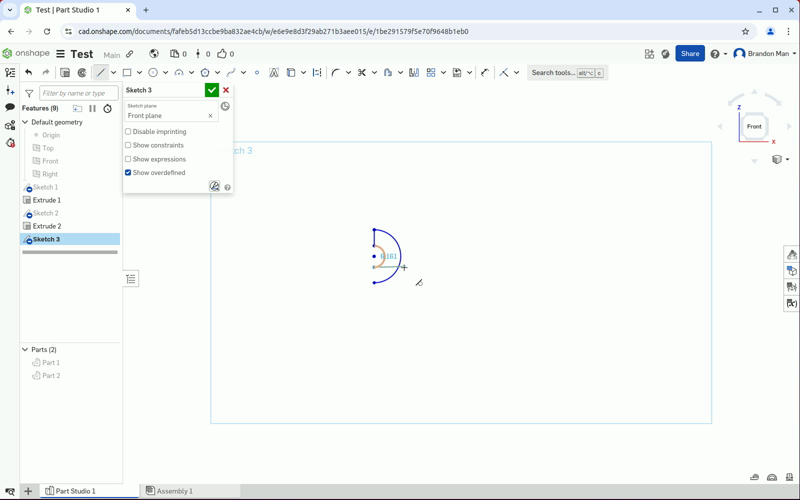
mouse_move(374, 282)
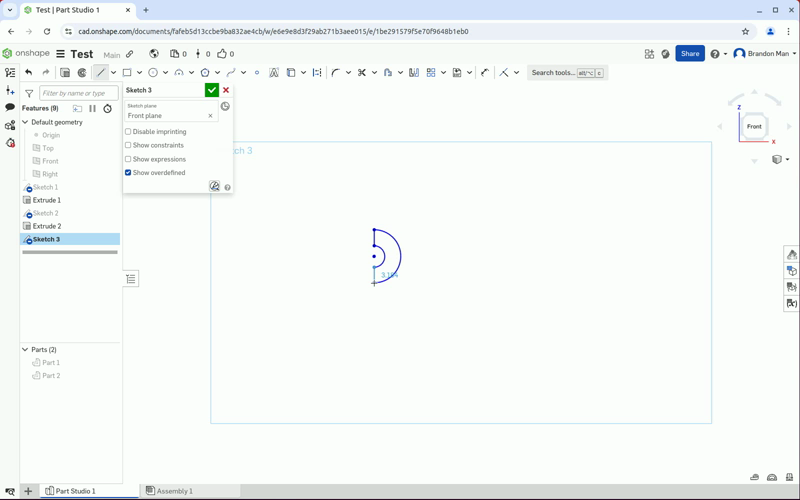
key_up(shift)
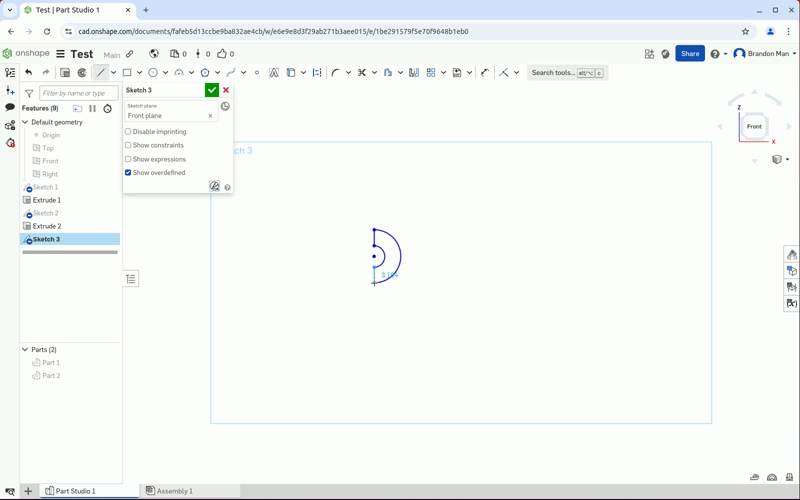
click(374, 282)
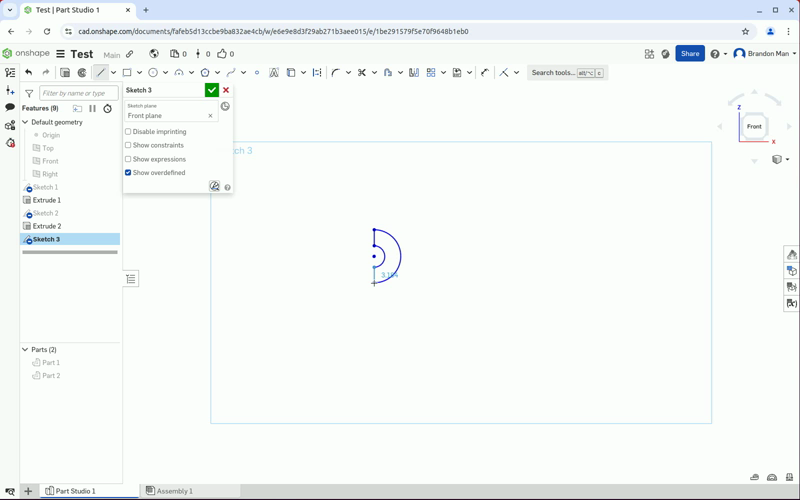
key(esc)
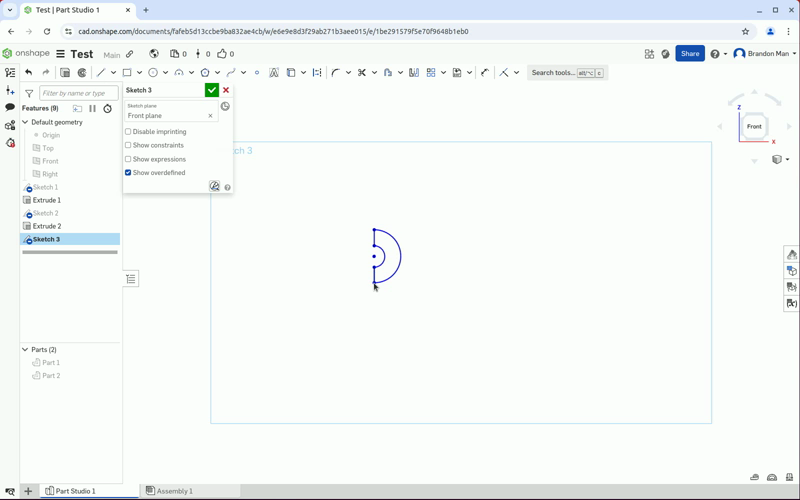
mouse_move(399, 257)
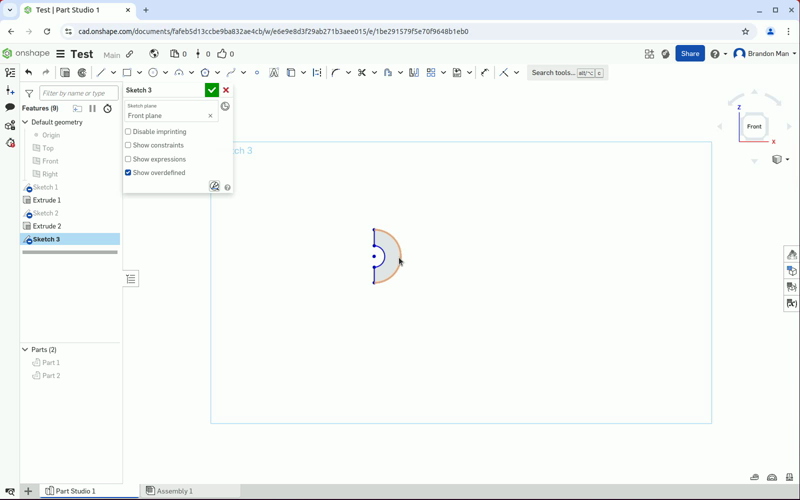
scroll(6)
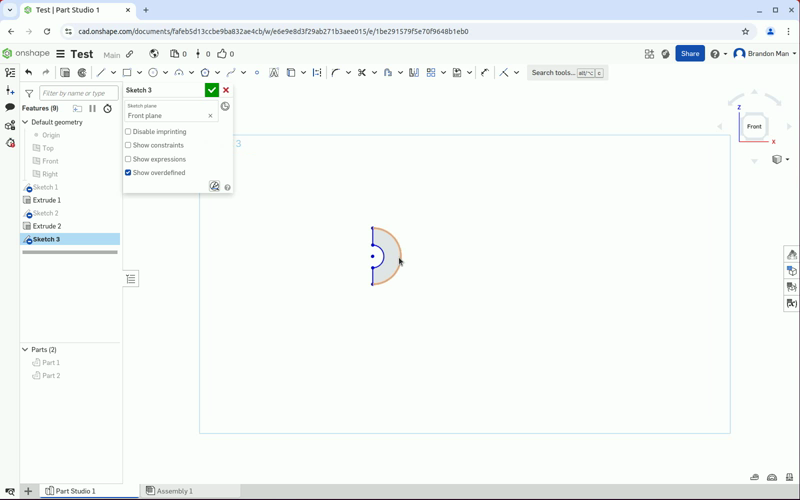
scroll(6)
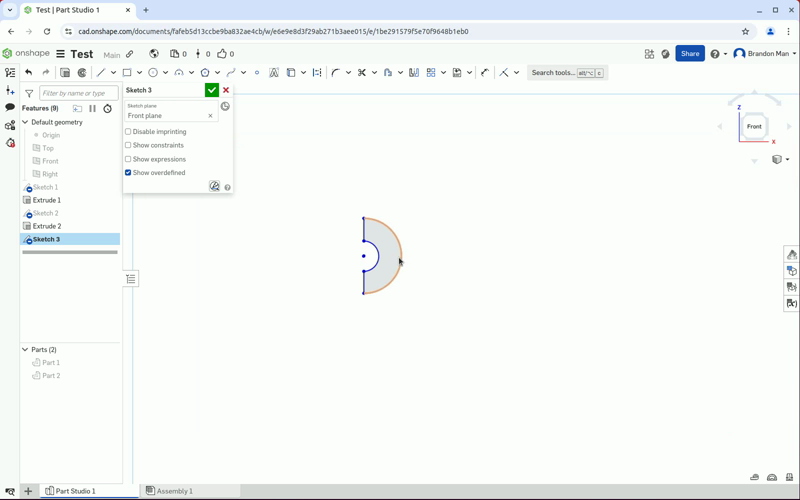
scroll(6)
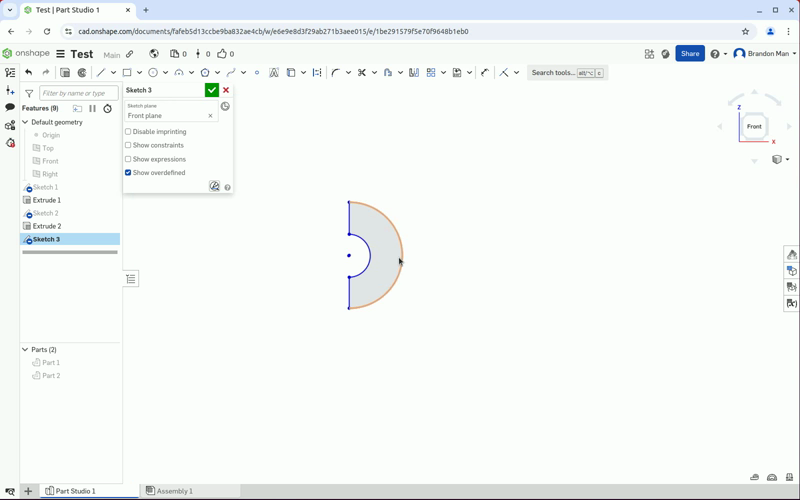
scroll(6)
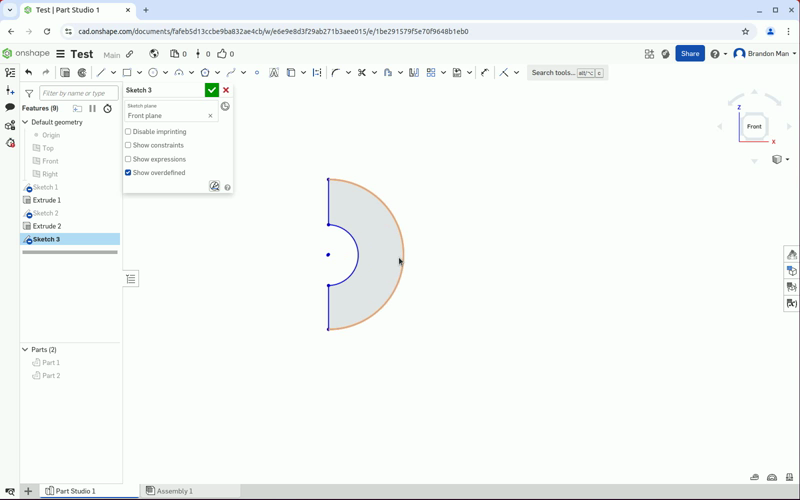
scroll(6)
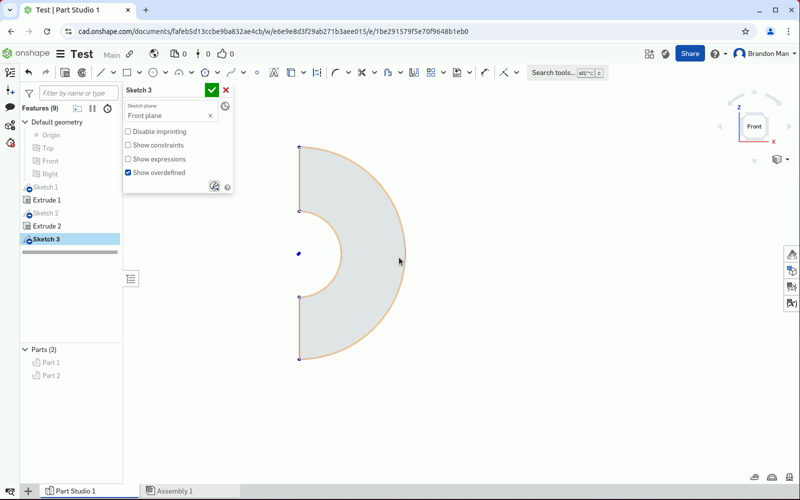
scroll(6)
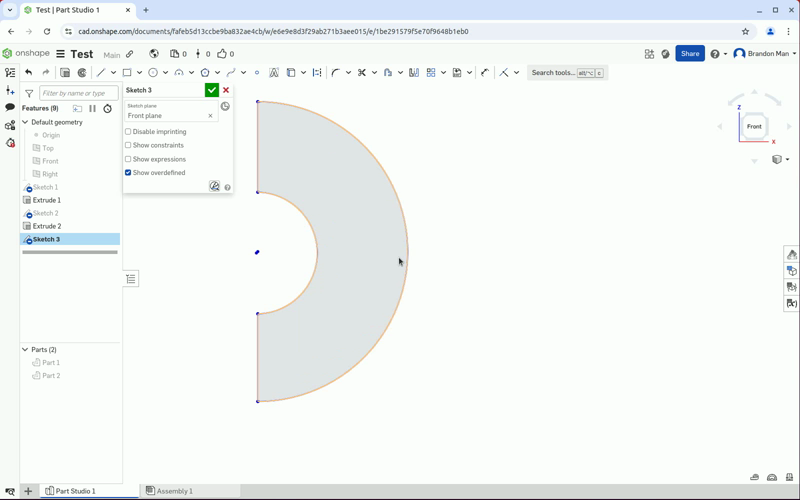
scroll(6)
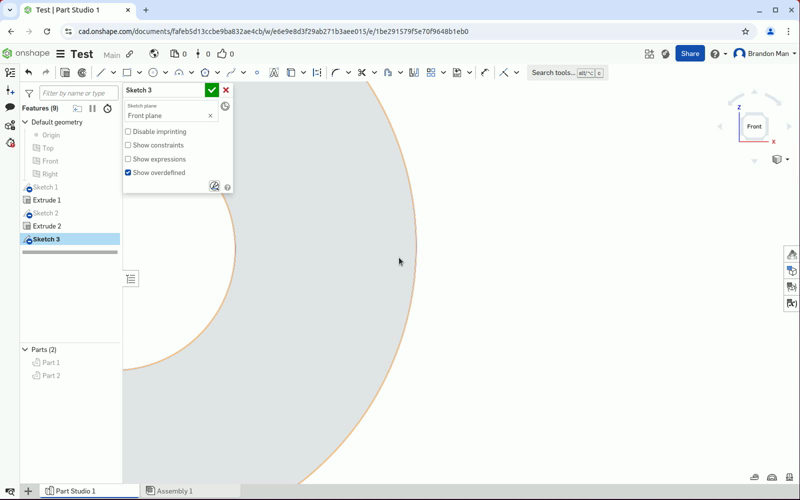
click(399, 257)
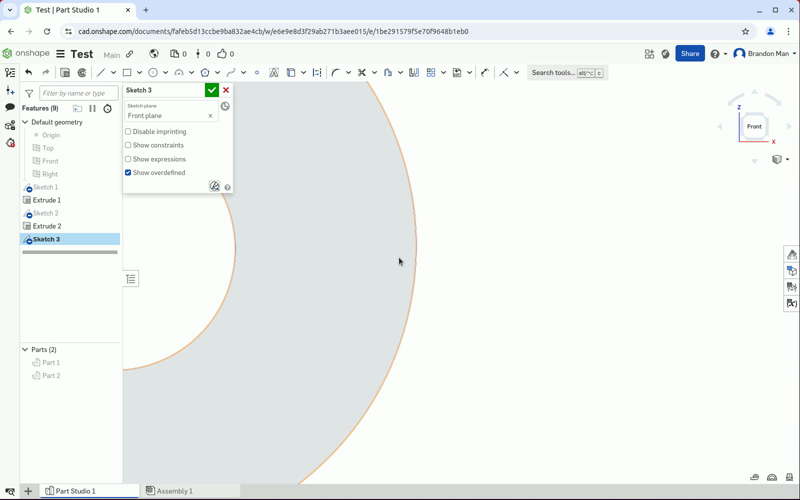
scroll(-6)
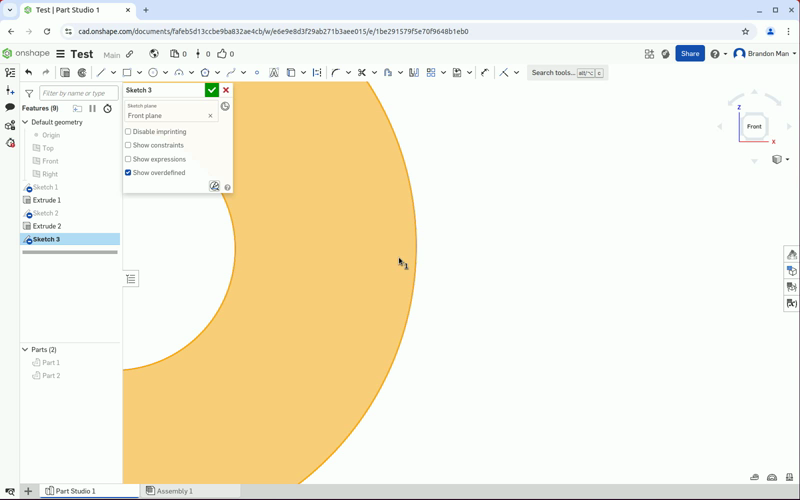
scroll(-6)
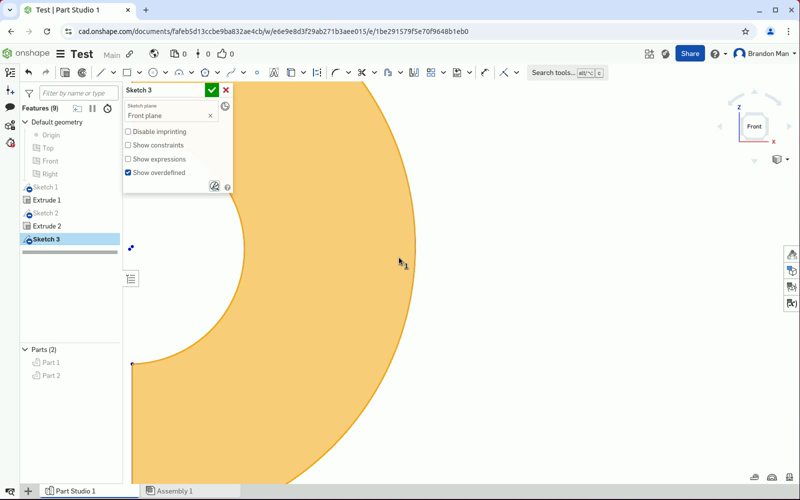
scroll(-6)
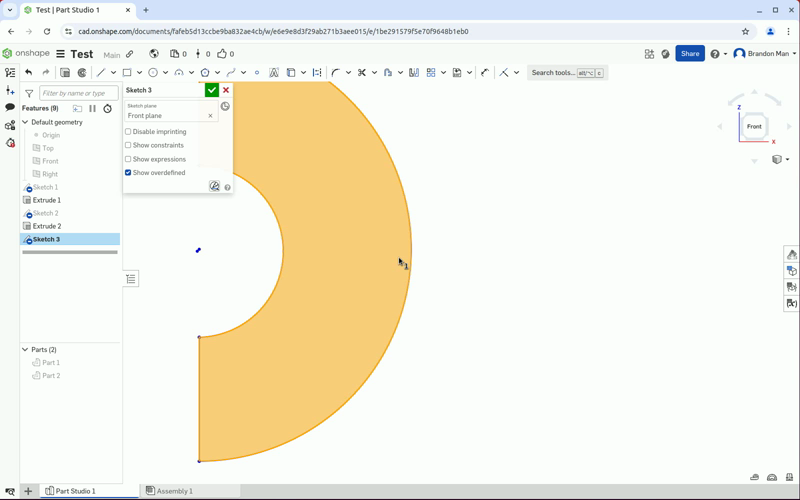
scroll(-6)
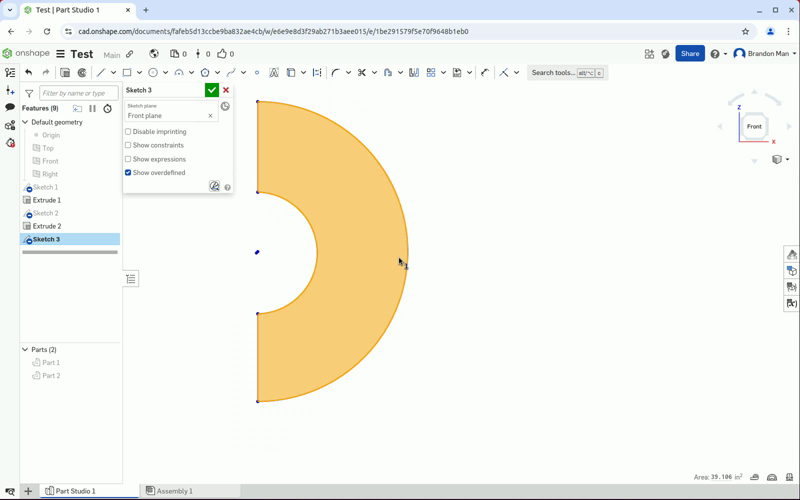
scroll(-6)
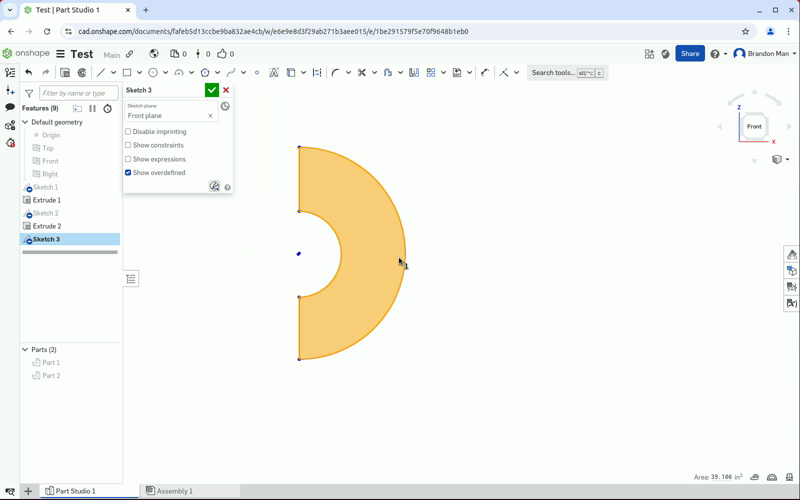
scroll(-6)
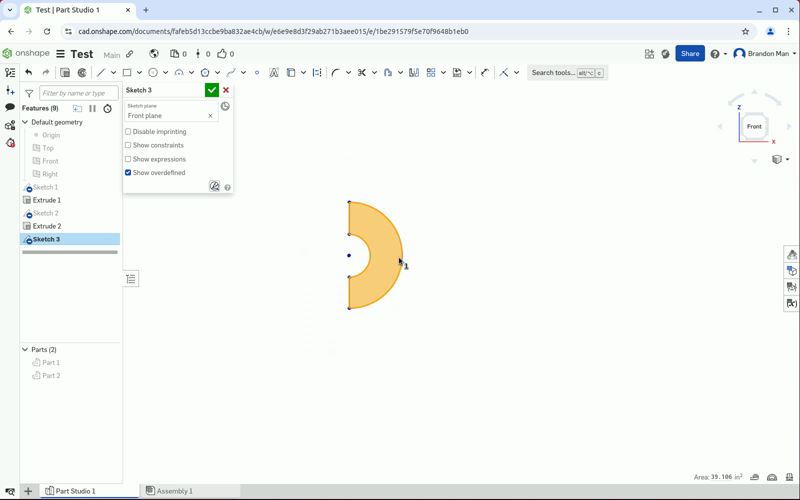
scroll(-6)
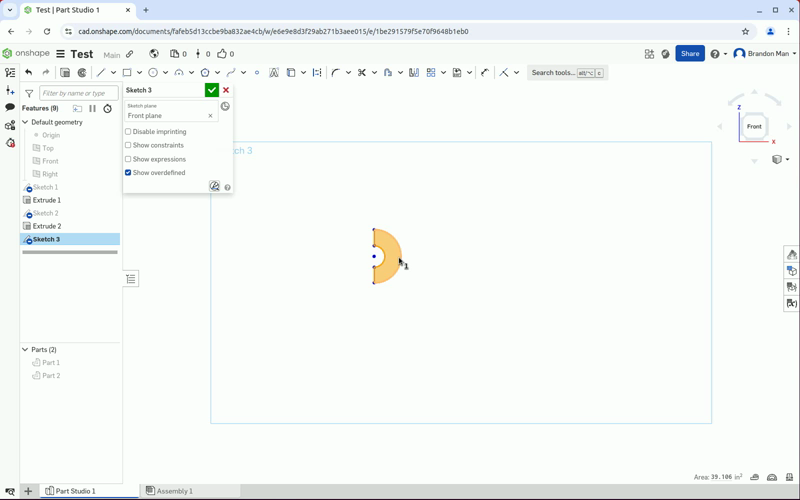
mouse_move(73, 352)
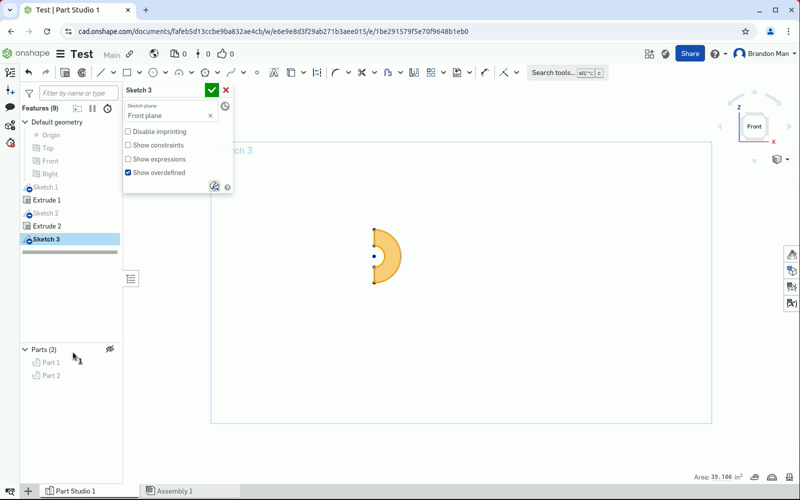
key(shift+y)
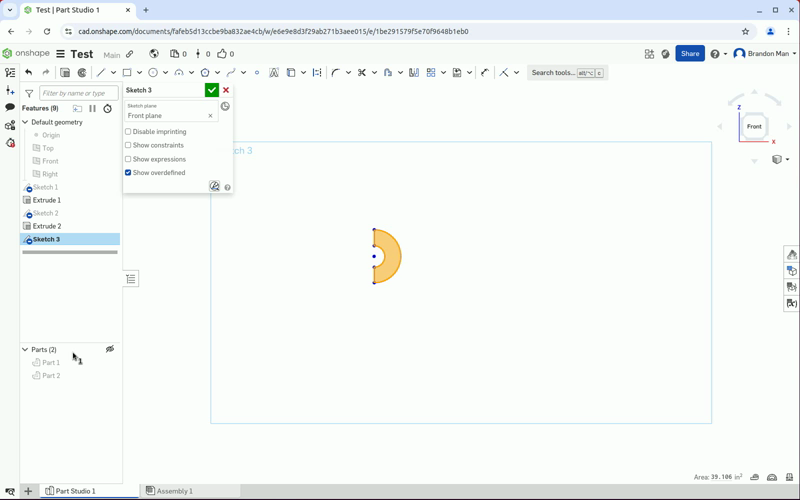
key(shift+e)
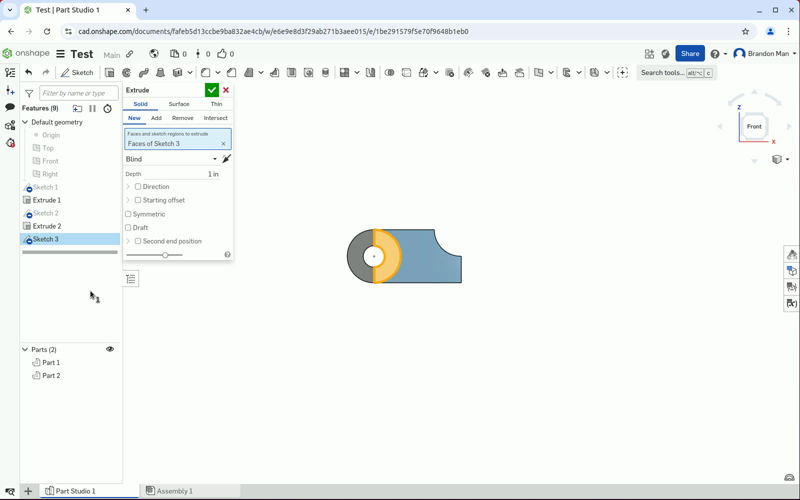
mouse_move(143, 106)
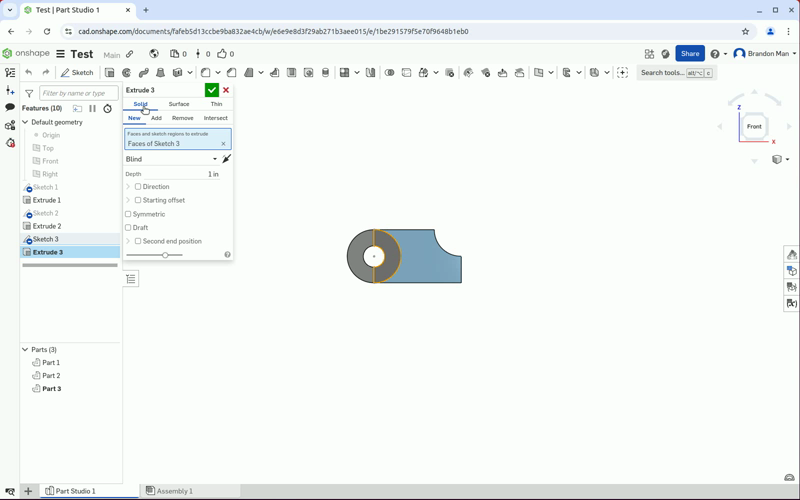
click(143, 106)
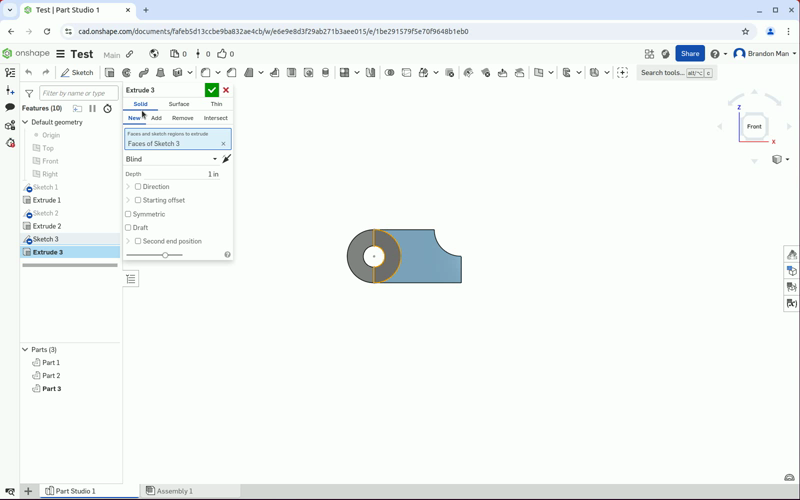
mouse_move(137, 120)
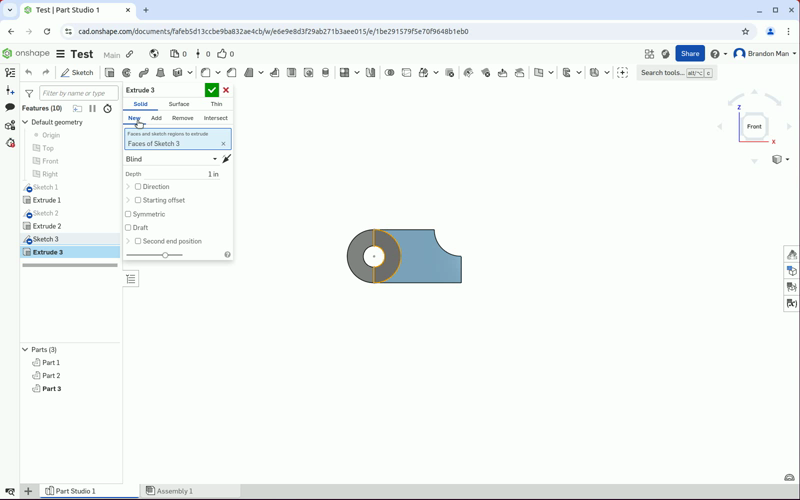
click(137, 120)
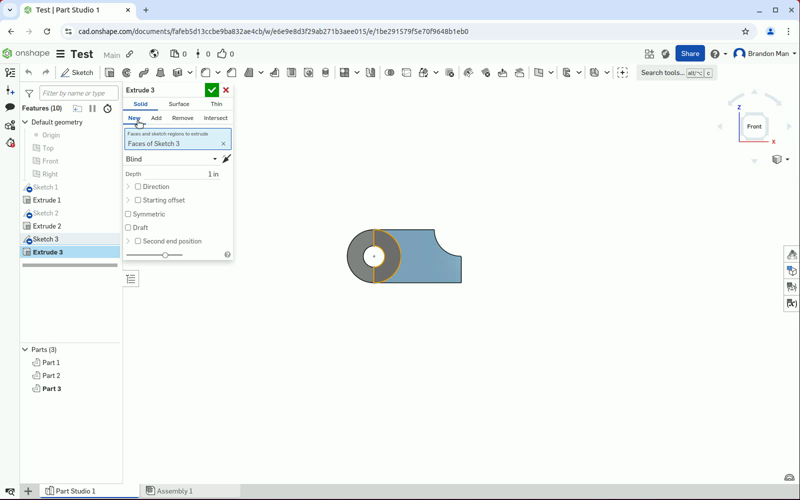
key(tab, 4)
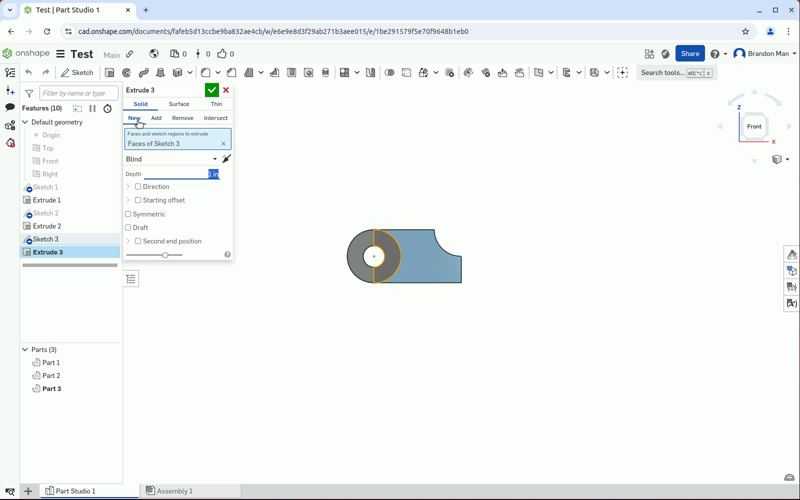
text(4.333)
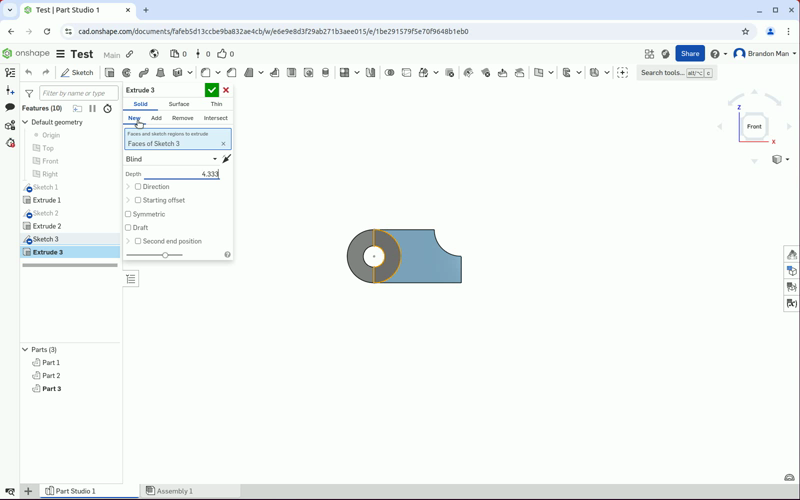
key(enter)
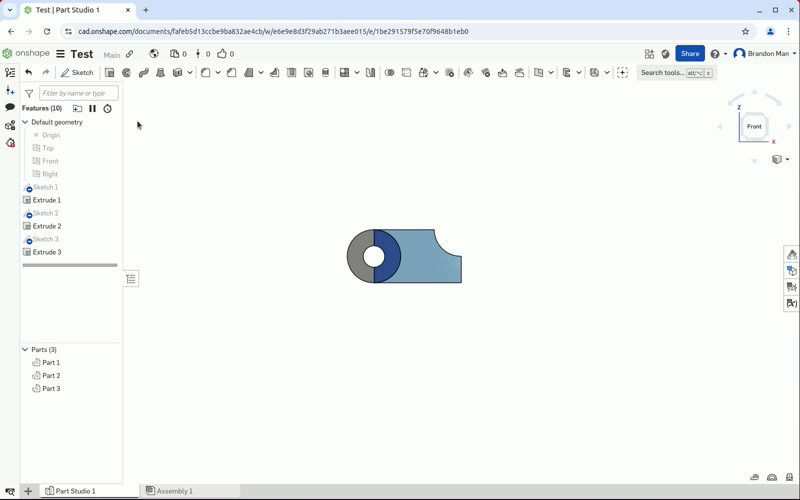
key(shift+h)
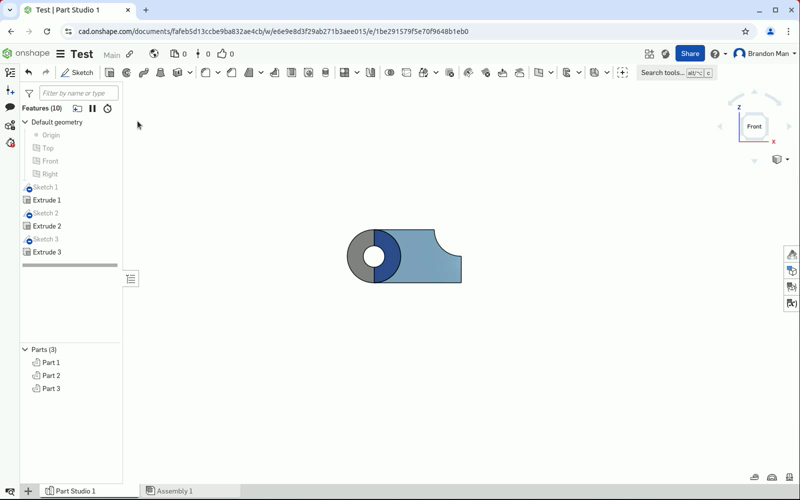
key(shift+h)
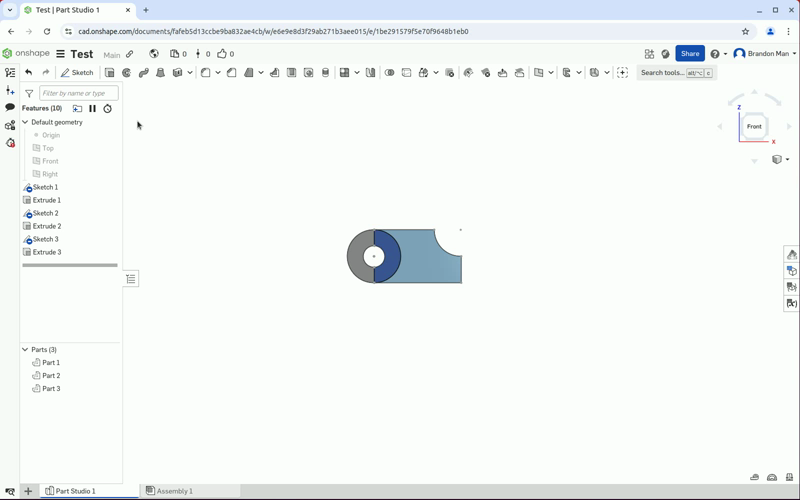
key(shift+7)
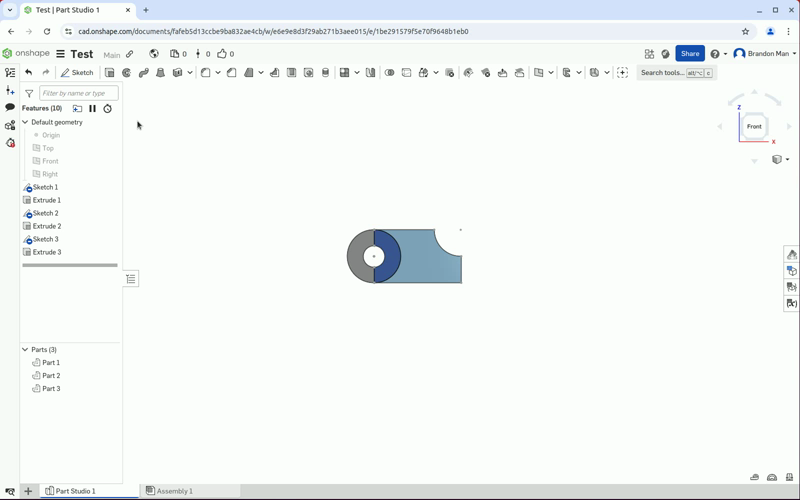
key(left, 2)
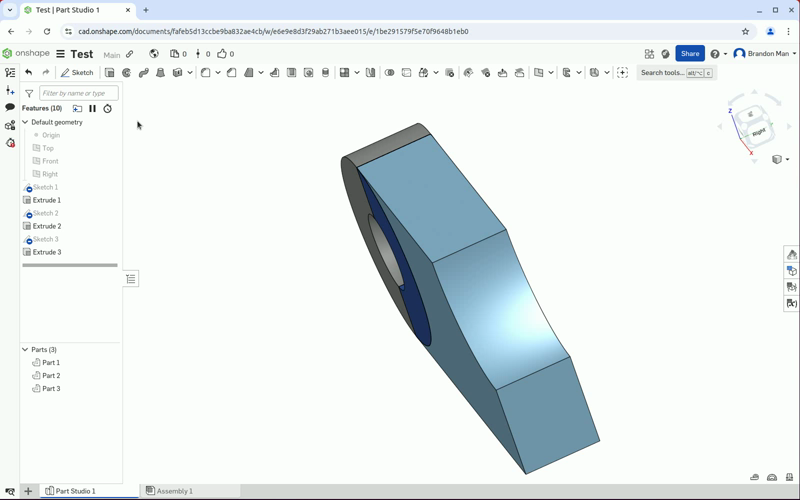
key(down, 2)
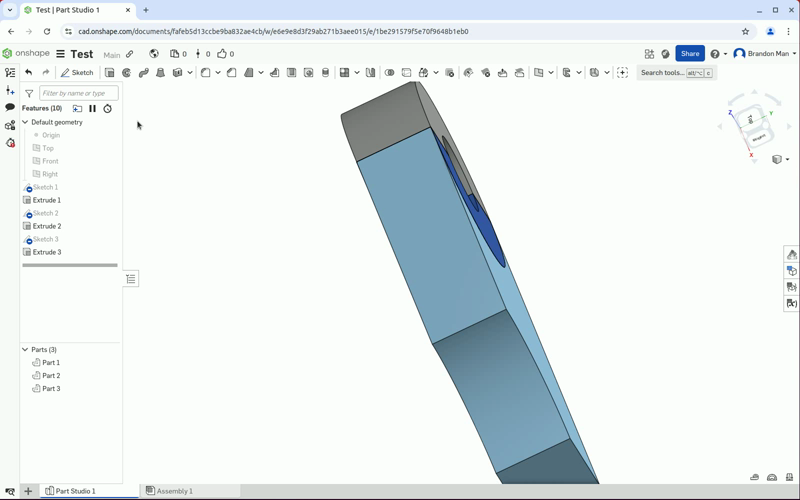
key(up, 2)
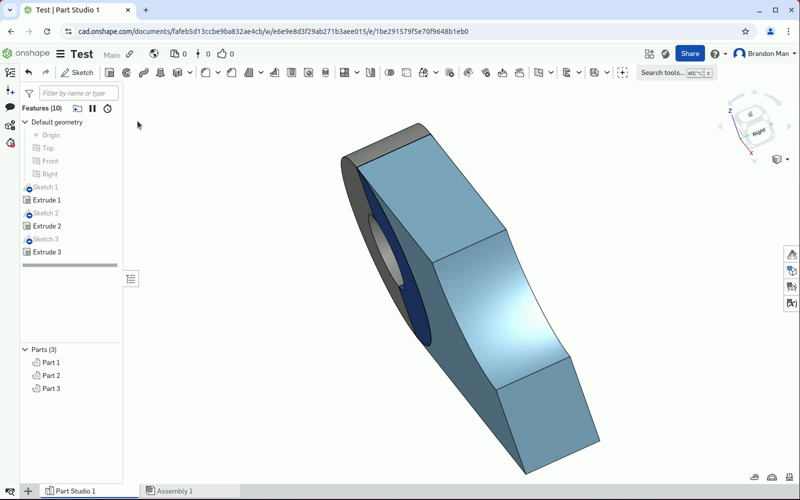
key(right, 2)
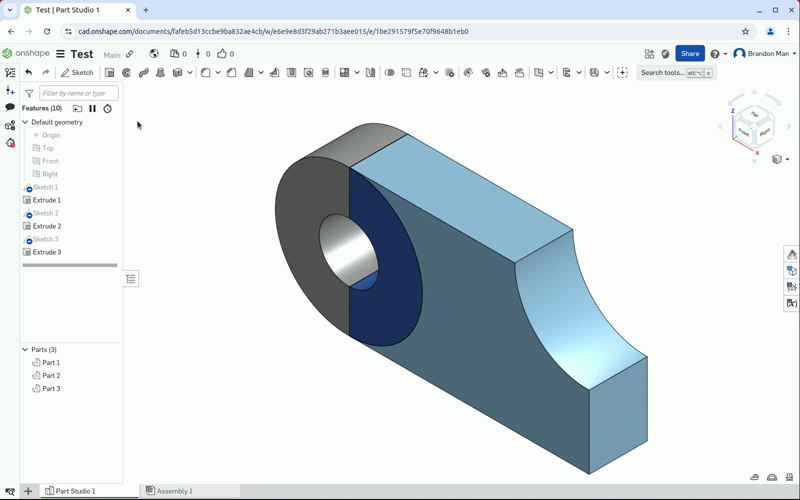
mouse_move(73, 189)
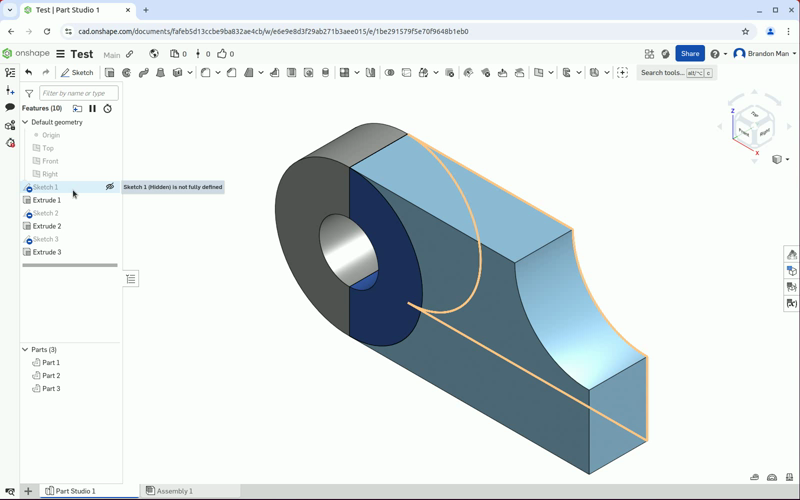
click(73, 189)